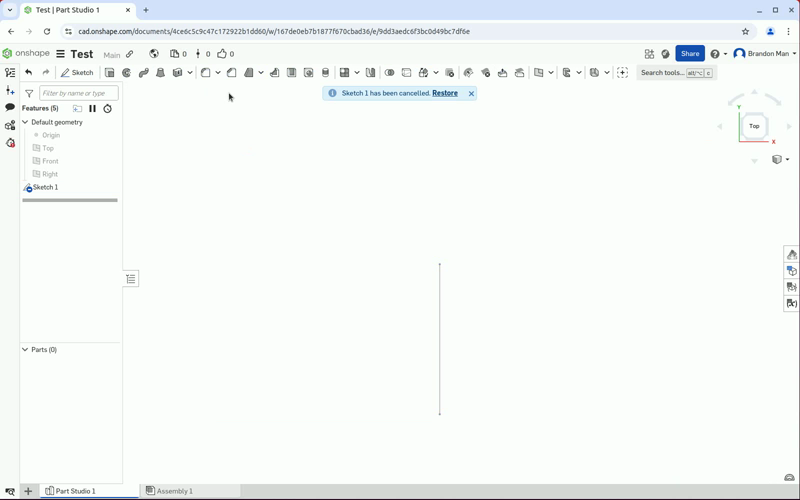
key(shift+h)
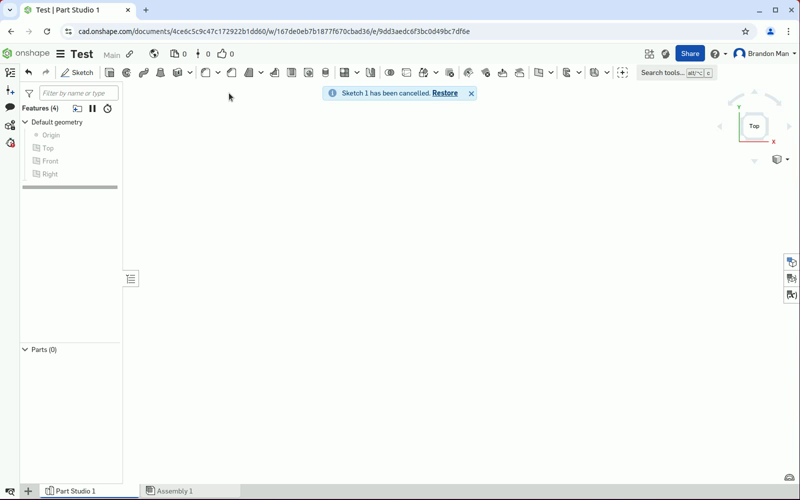
mouse_move(73, 352)
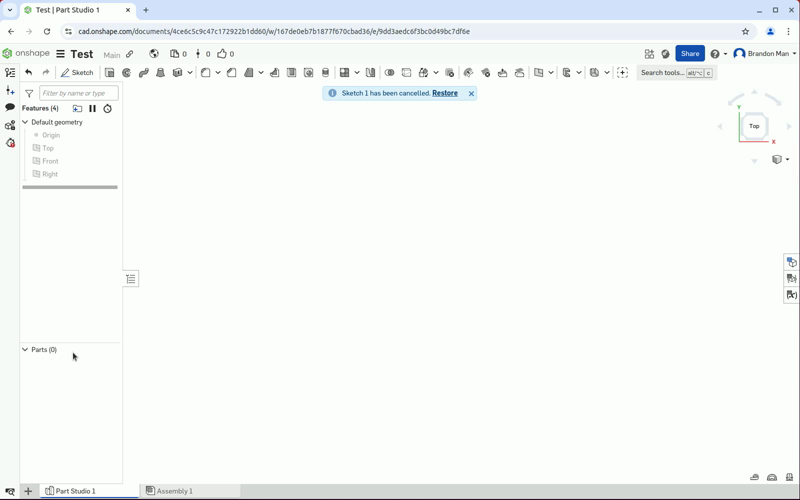
key(y)
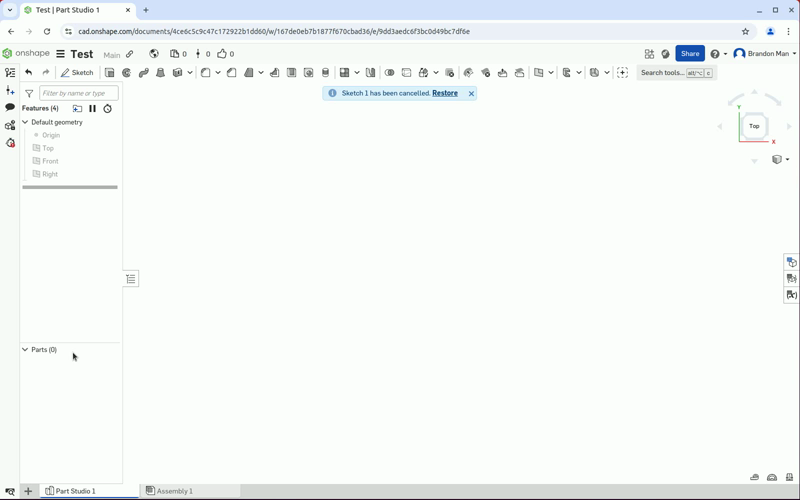
key(shift+p)
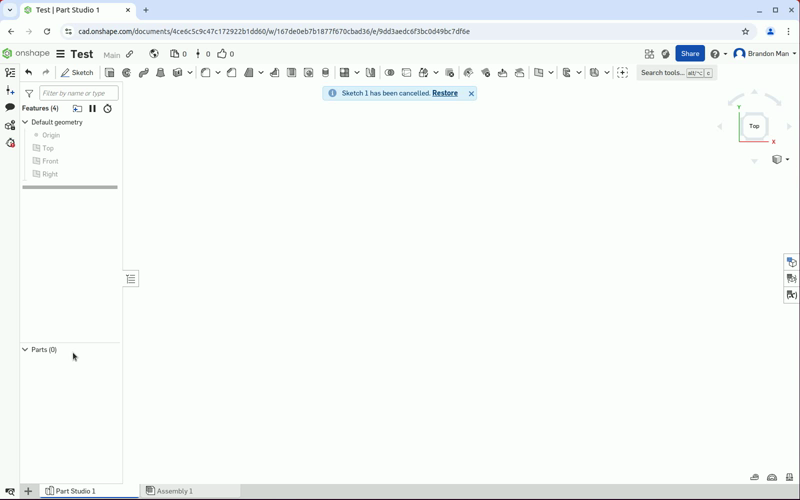
key(space)
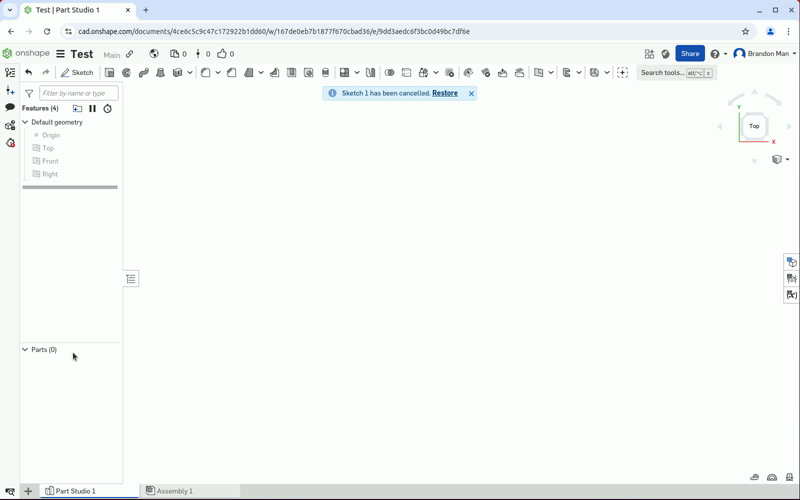
key_down(shift)
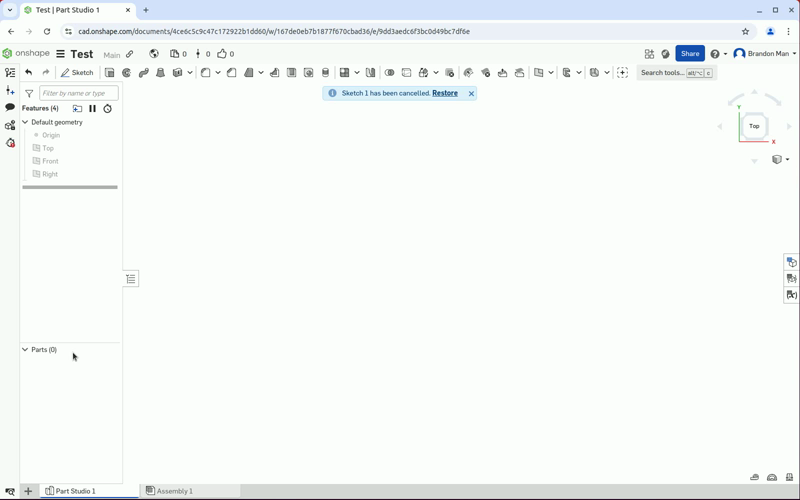
key(up)
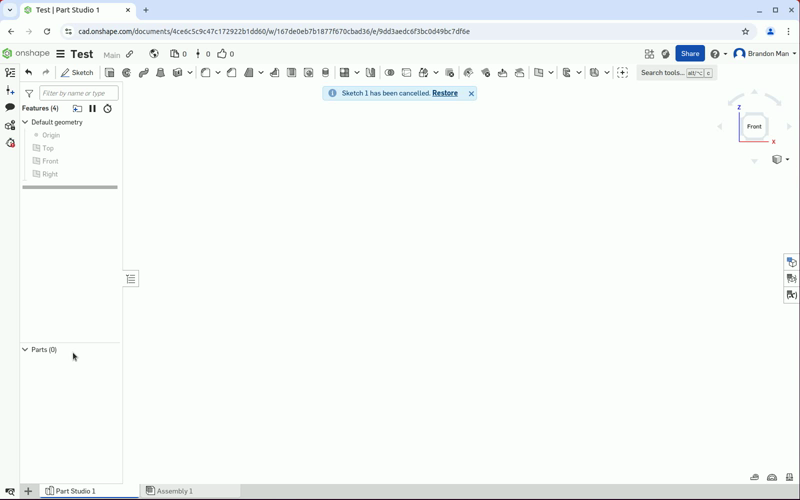
key_up(shift)
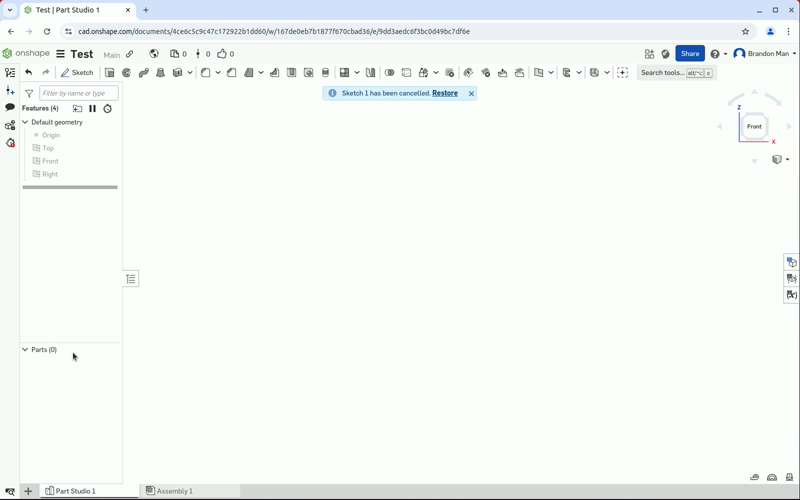
mouse_move(73, 352)
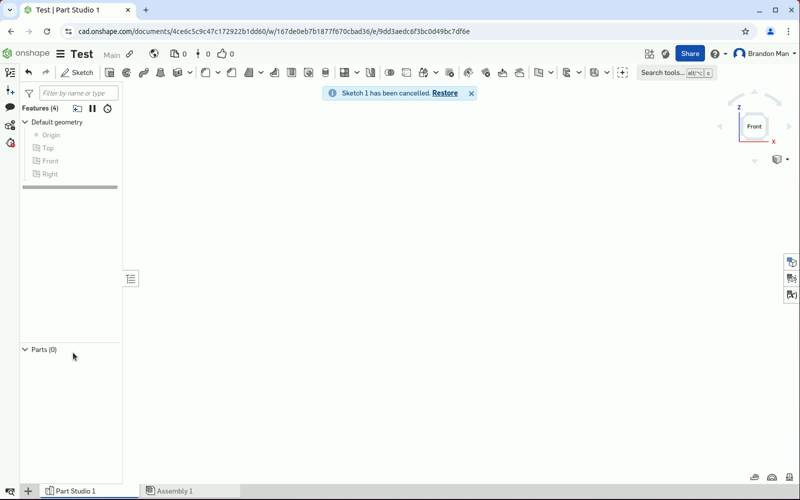
key(shift+y)
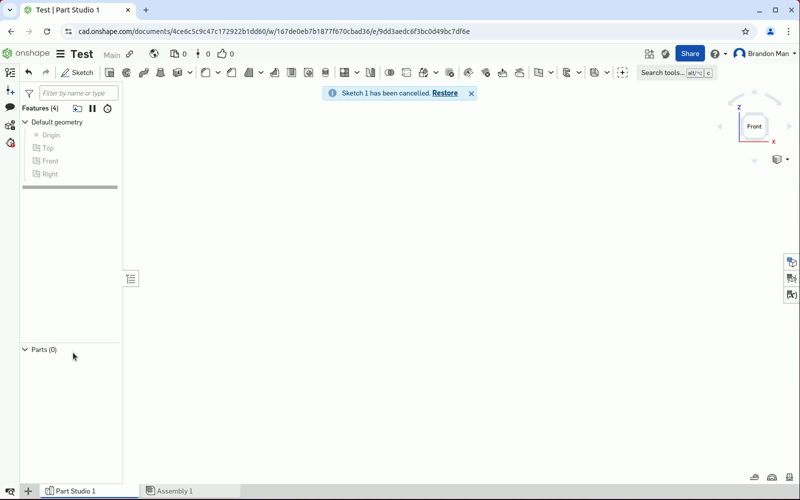
key(shift+s)
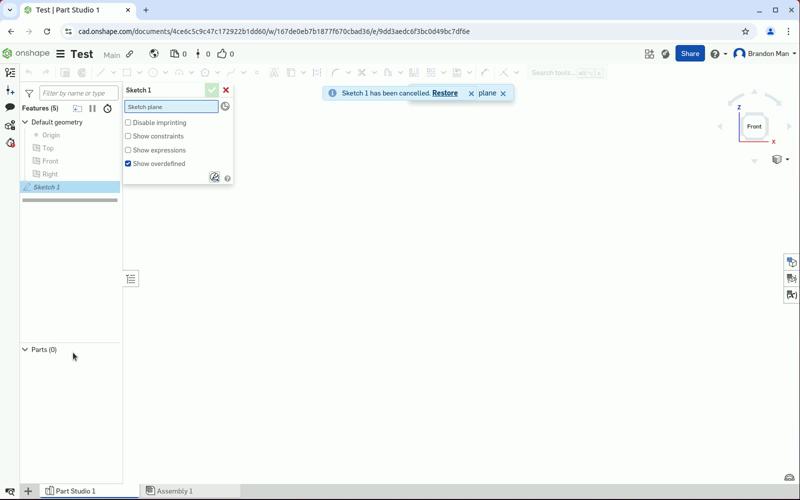
mouse_move(73, 163)
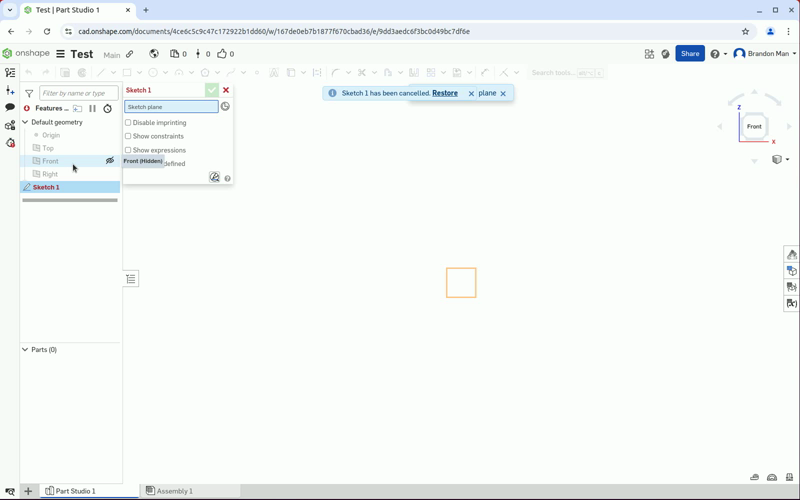
click(73, 163)
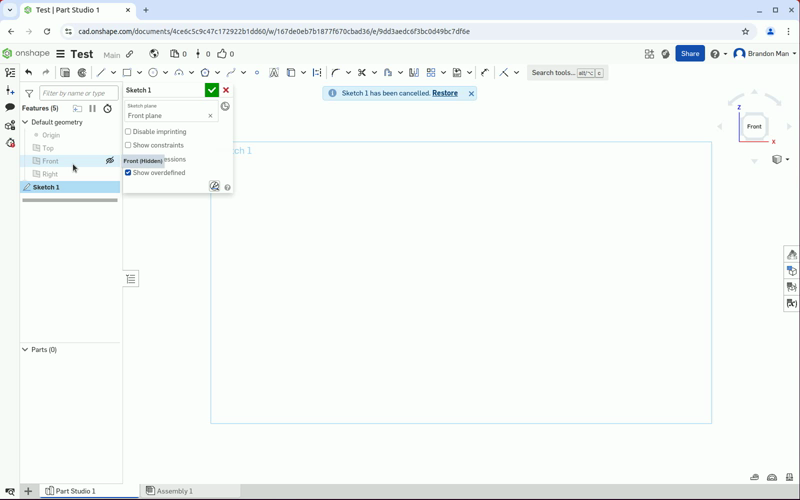
mouse_move(73, 352)
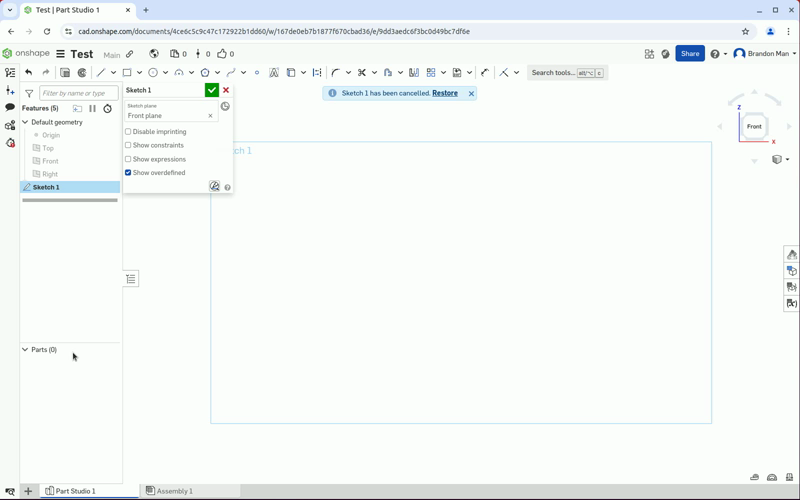
key(y)
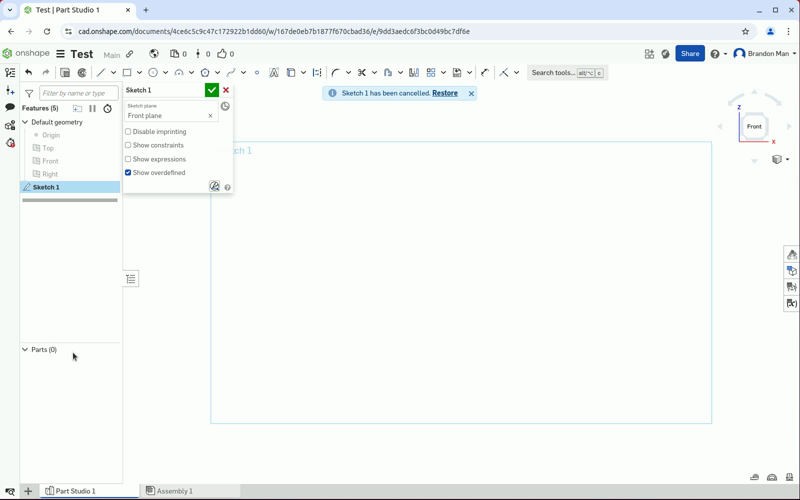
key(l)
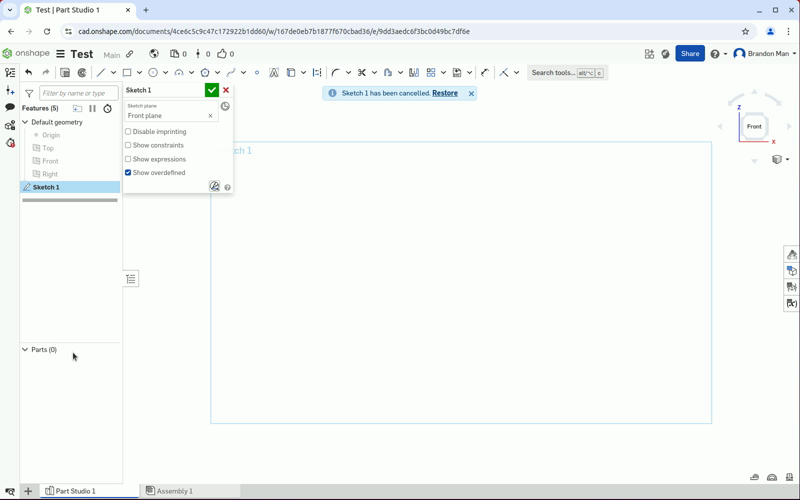
key_down(shift)
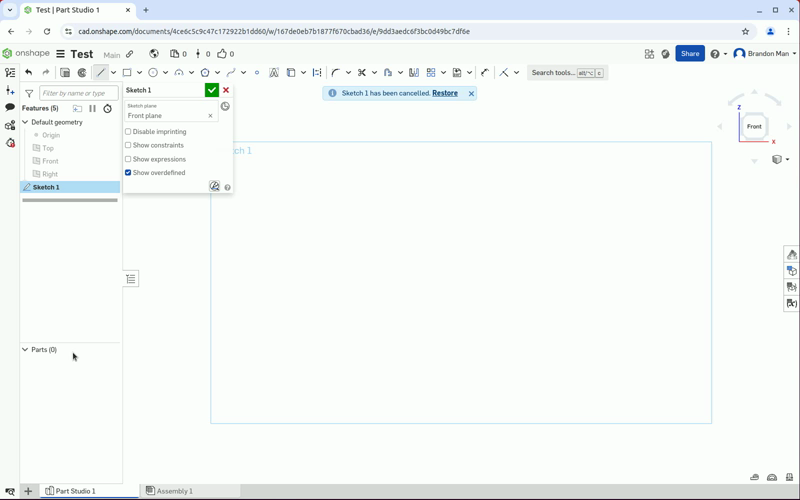
mouse_move(390, 375)
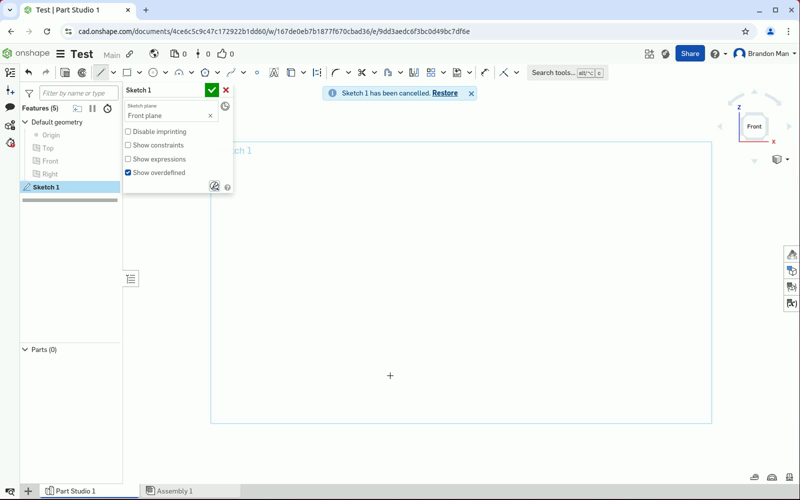
click(390, 375)
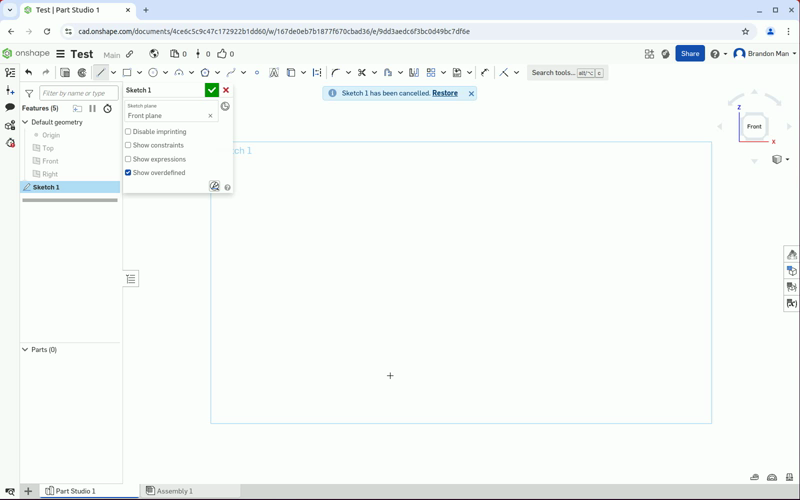
key_up(shift)
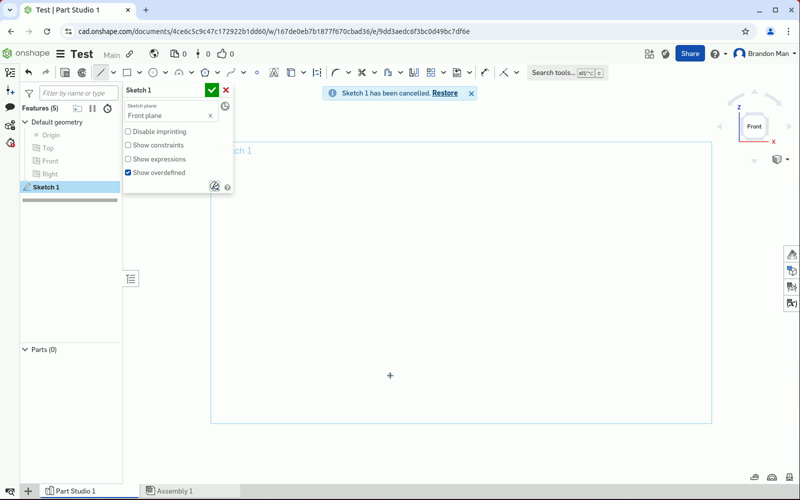
key_down(shift)
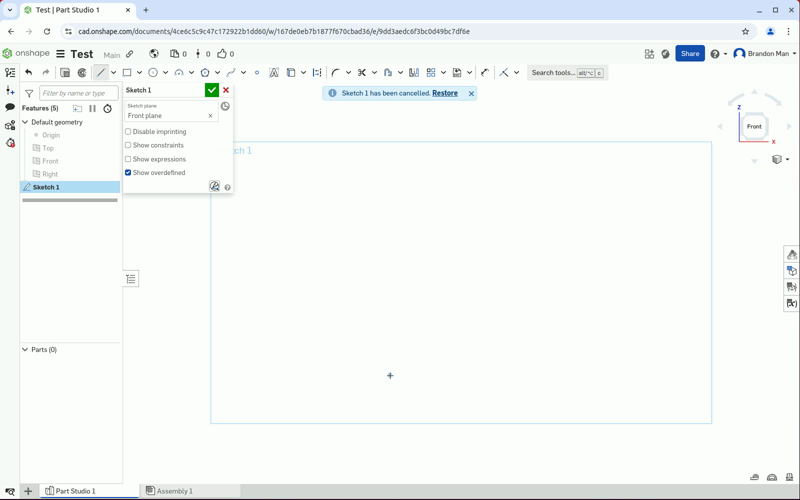
mouse_move(553, 375)
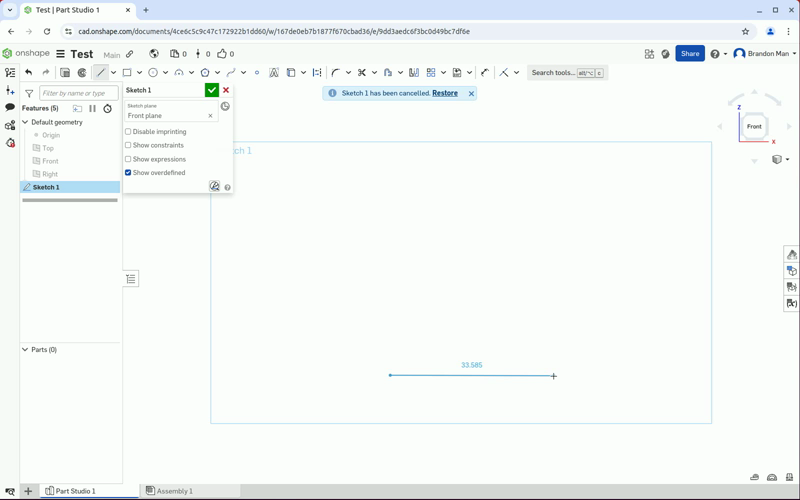
click(553, 375)
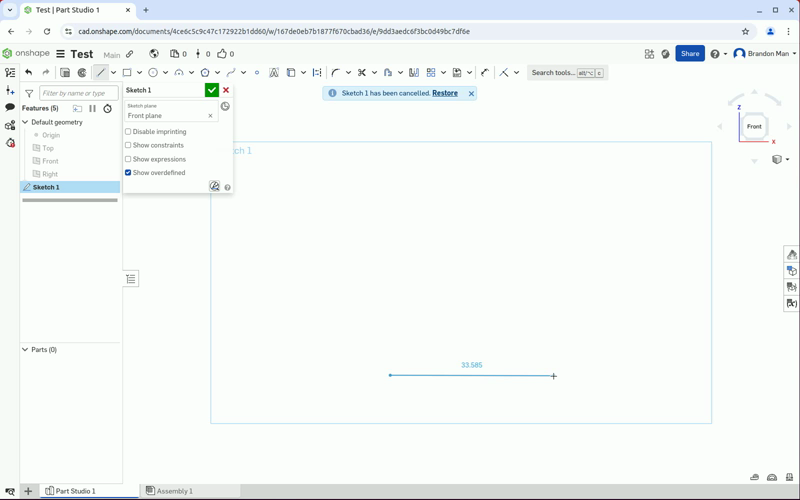
key_up(shift)
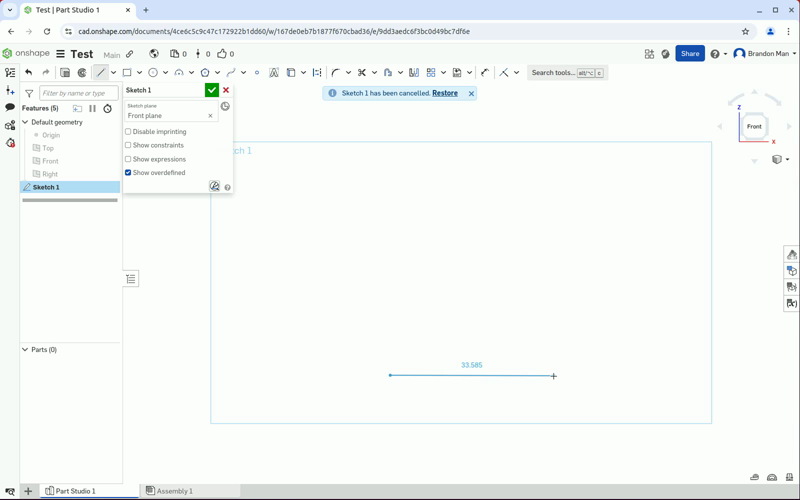
key_down(shift)
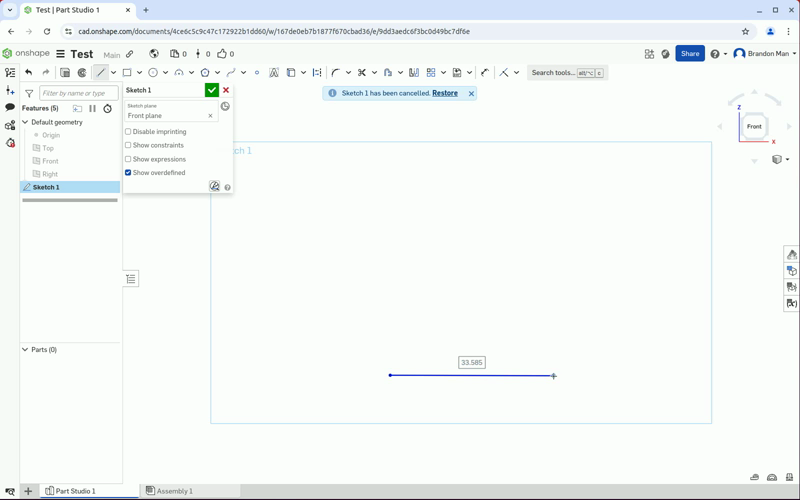
mouse_move(553, 171)
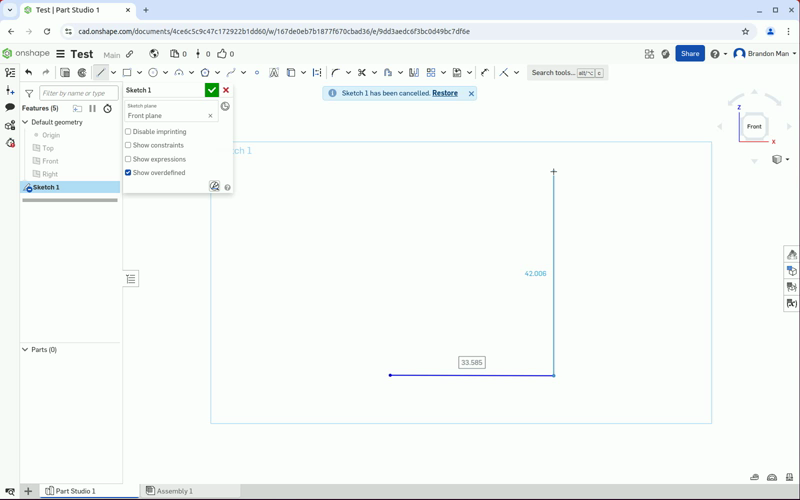
click(553, 171)
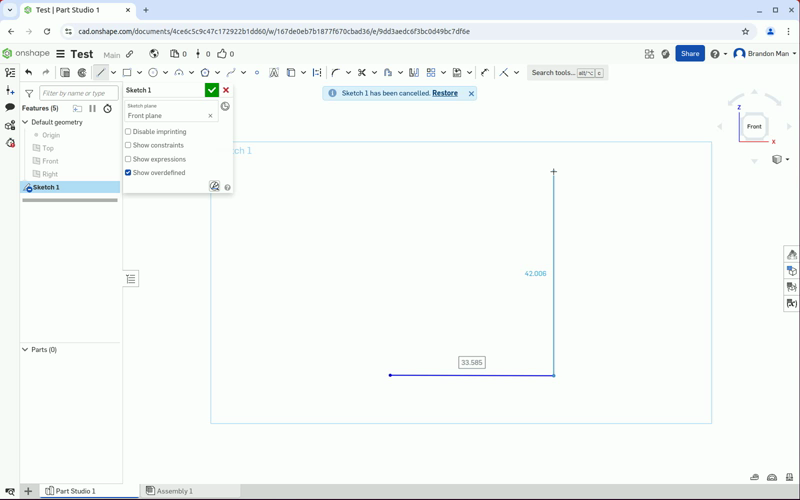
key_up(shift)
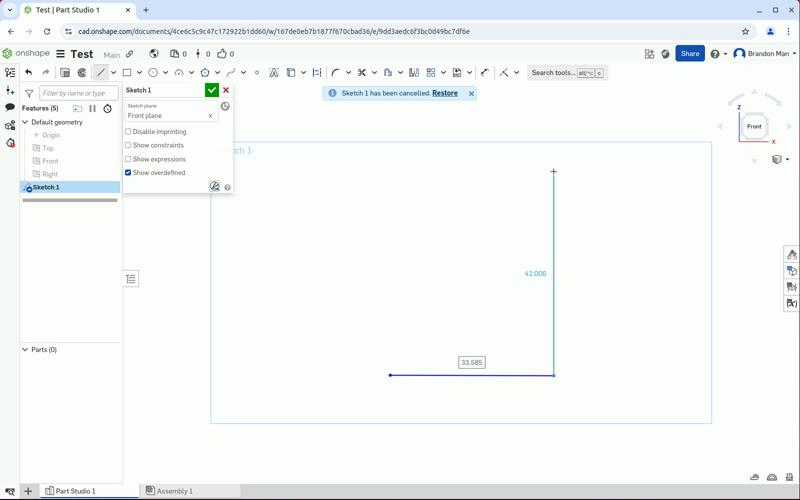
key_down(shift)
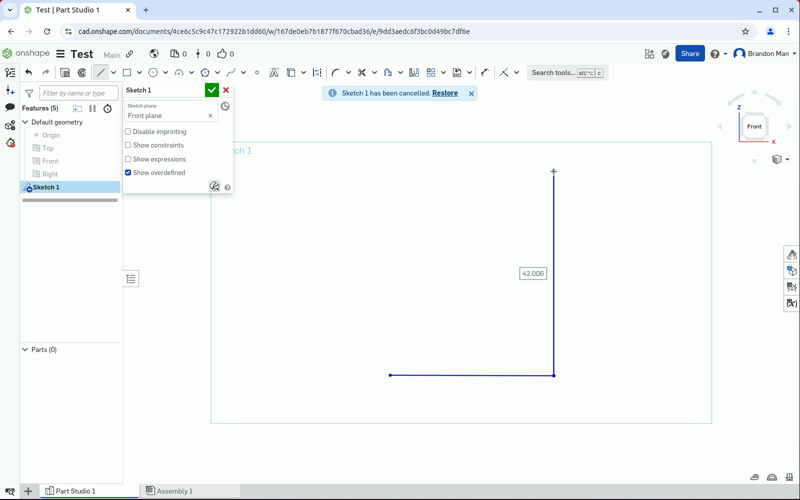
mouse_move(390, 171)
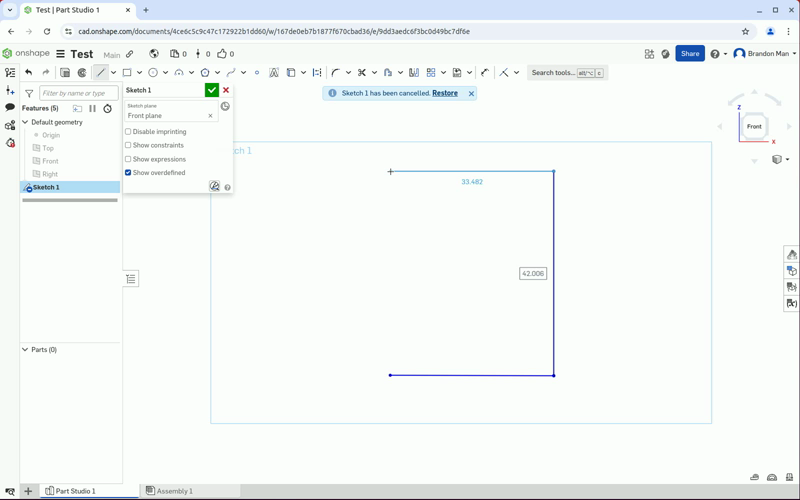
click(390, 171)
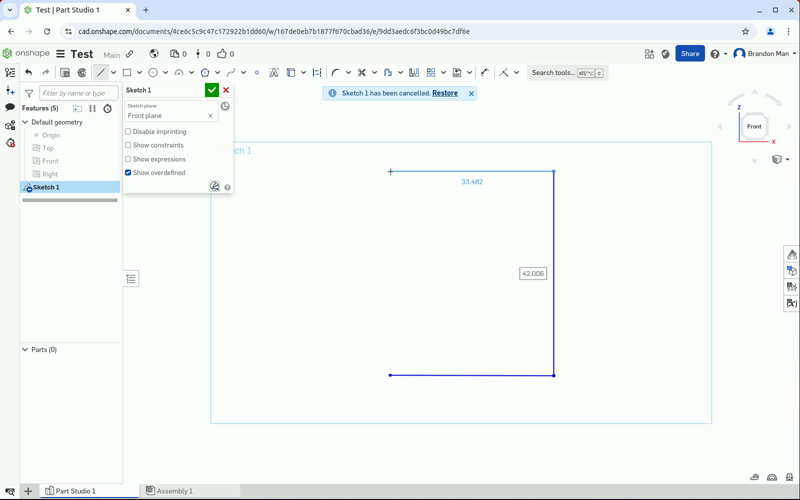
key_up(shift)
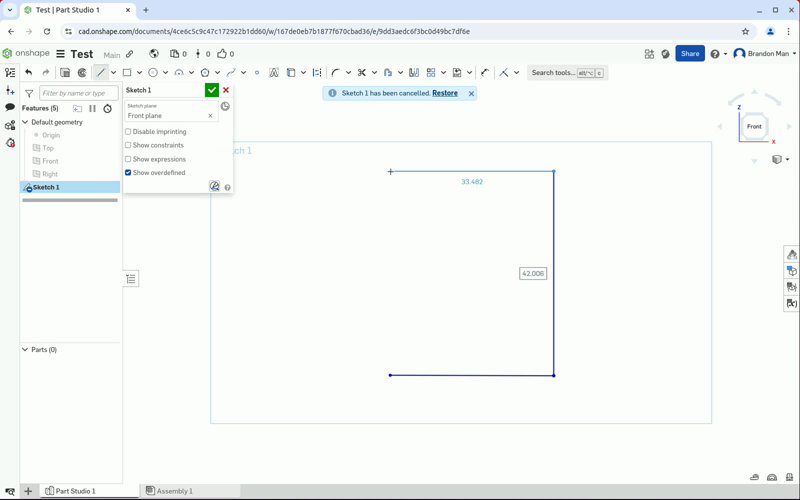
key_down(shift)
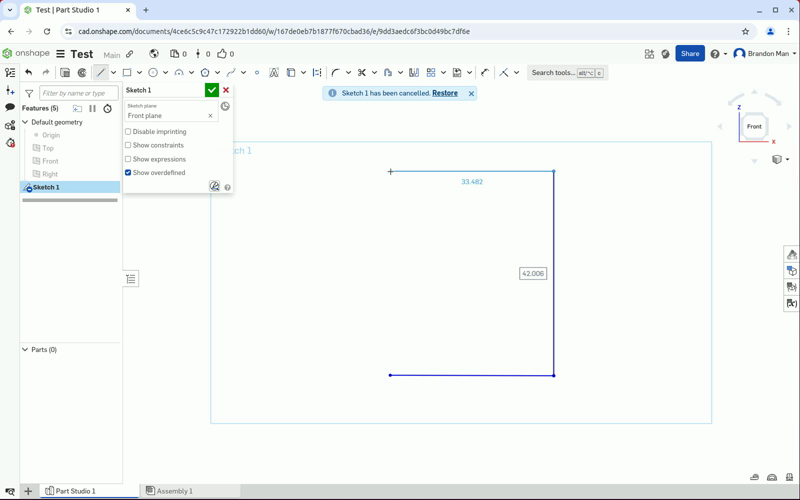
mouse_move(390, 375)
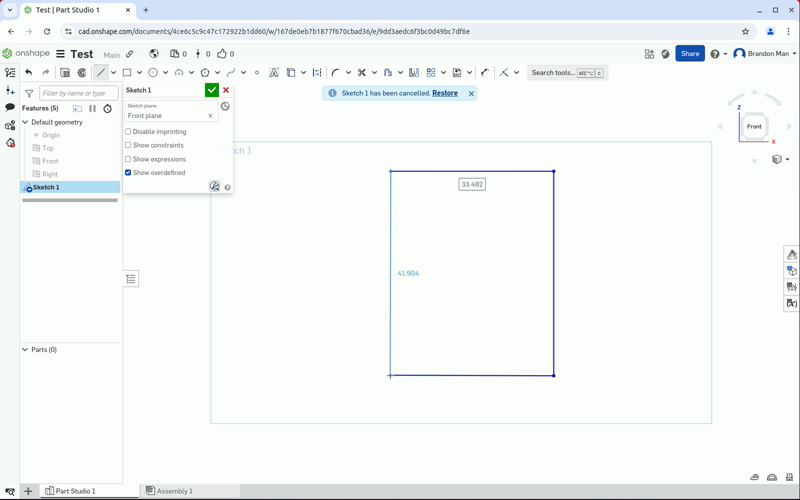
key_up(shift)
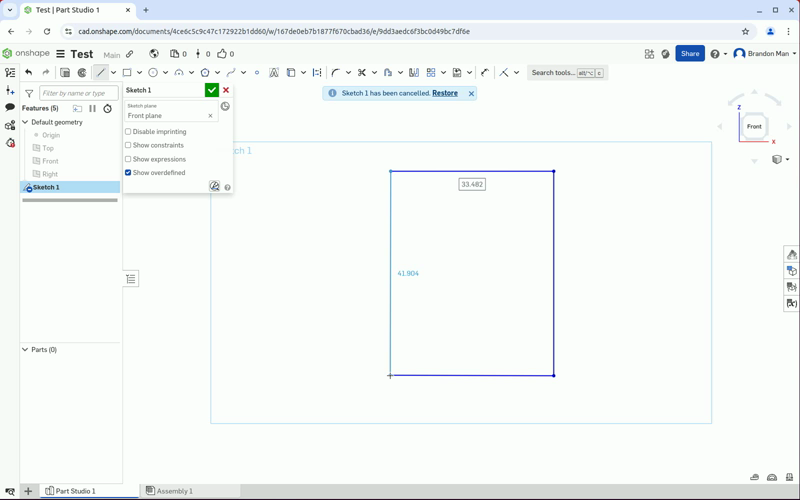
click(390, 375)
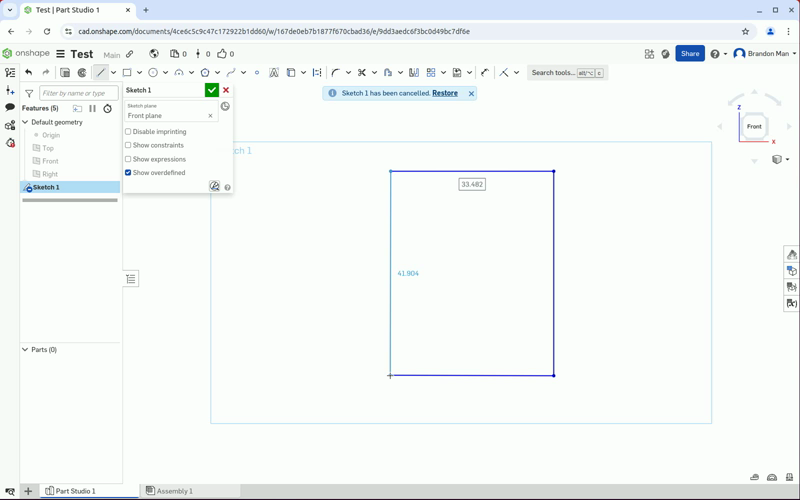
key(esc)
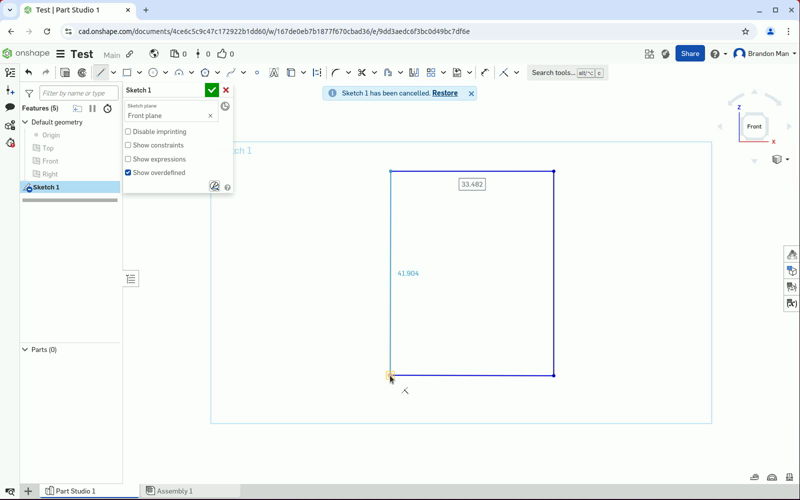
mouse_move(428, 218)
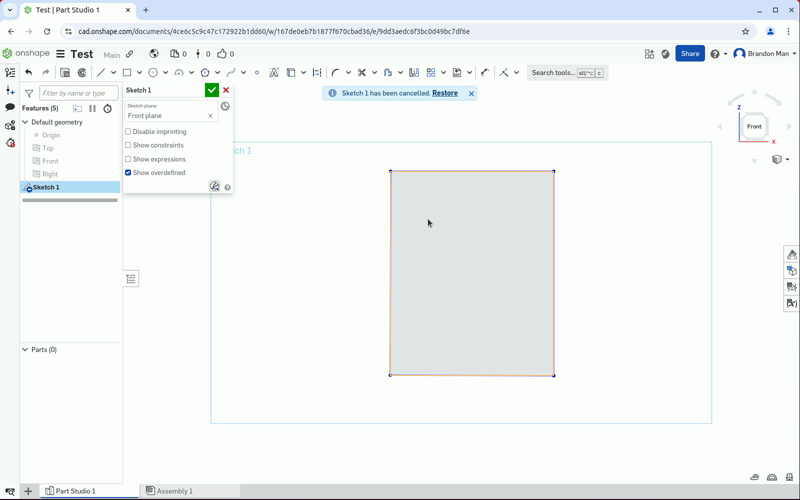
click(428, 218)
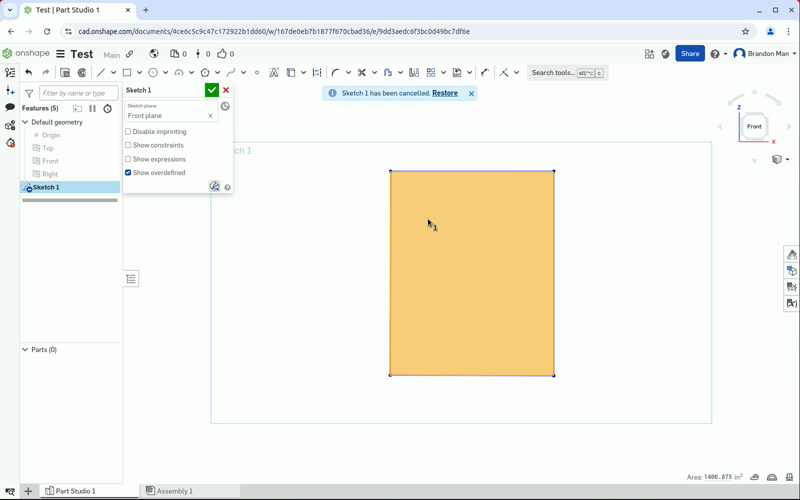
mouse_move(73, 352)
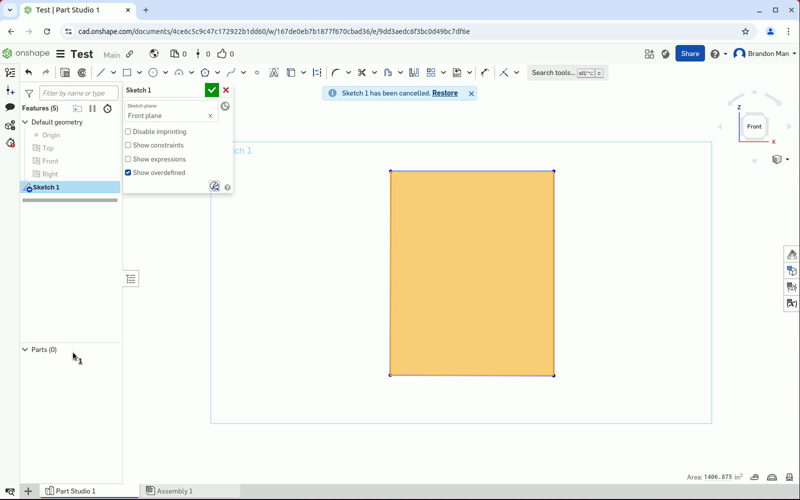
key(shift+y)
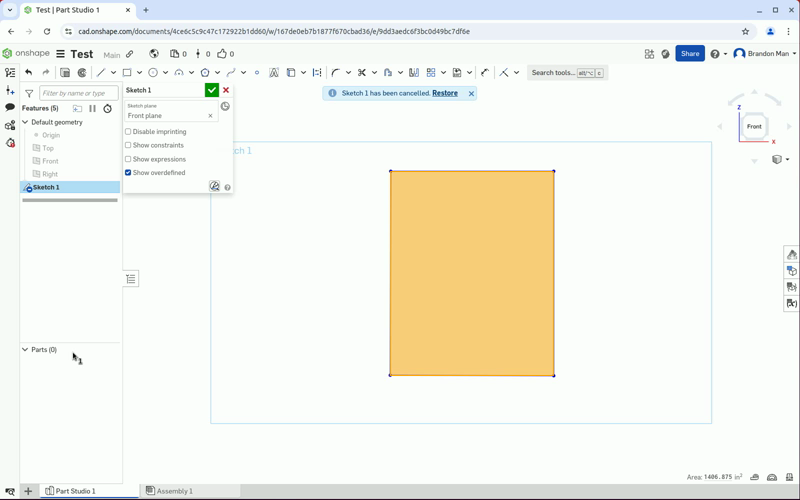
key(shift+e)
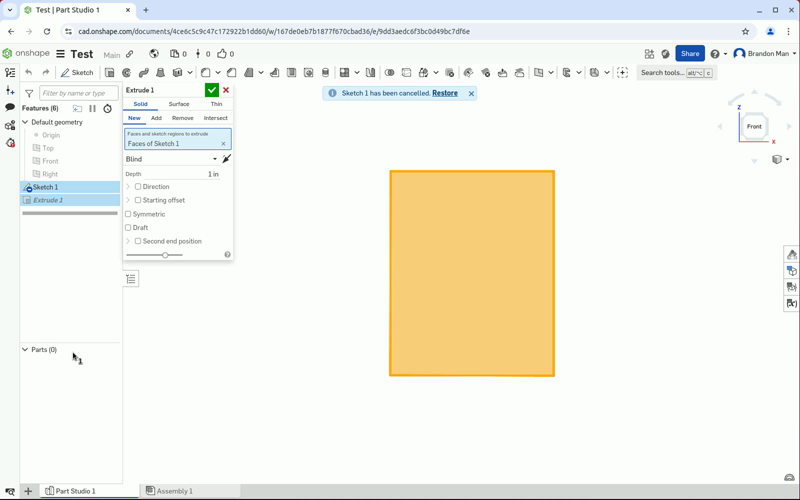
mouse_move(143, 106)
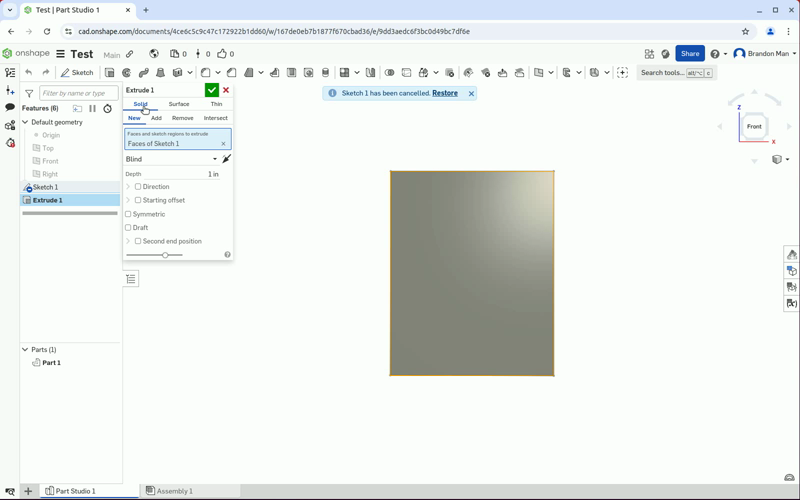
click(143, 106)
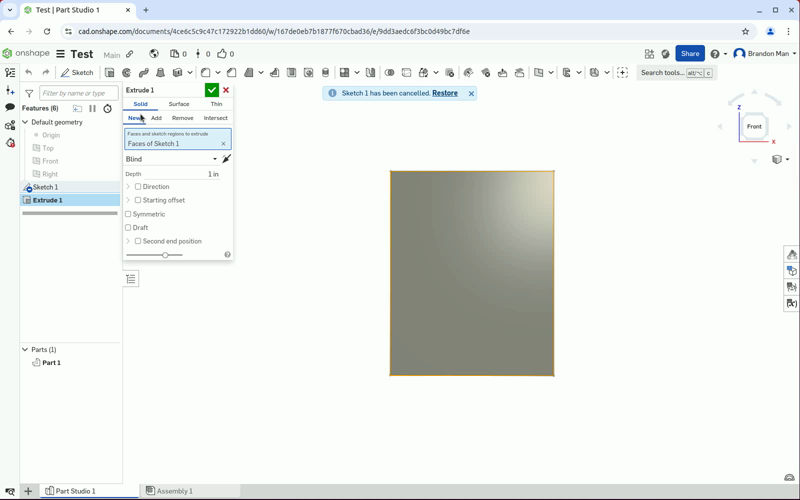
mouse_move(137, 120)
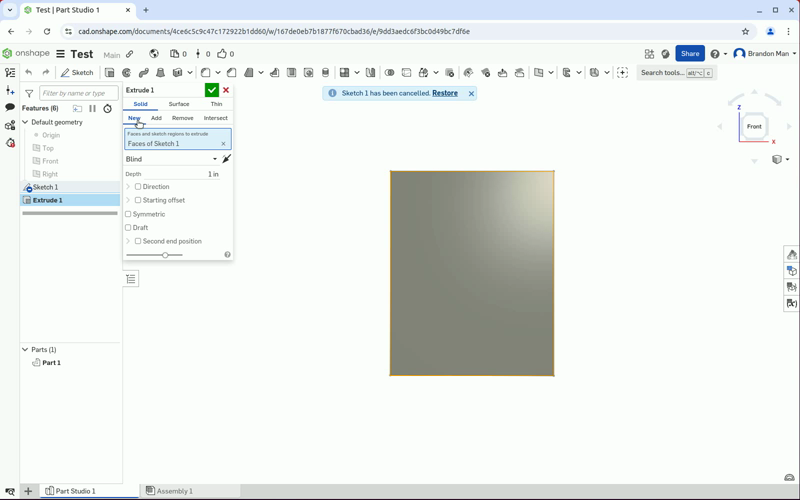
click(137, 120)
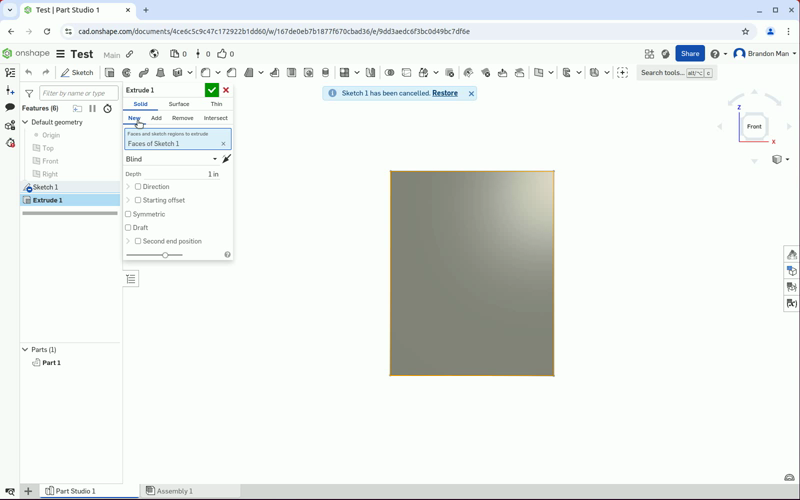
key(tab, 4)
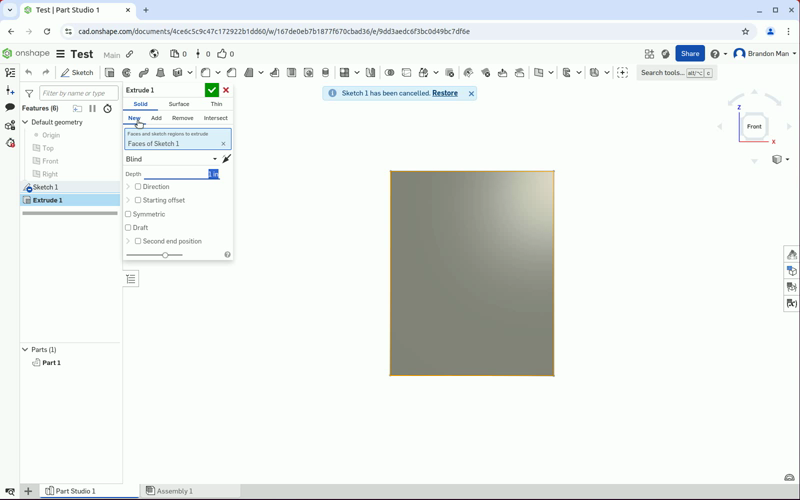
text(0.241)
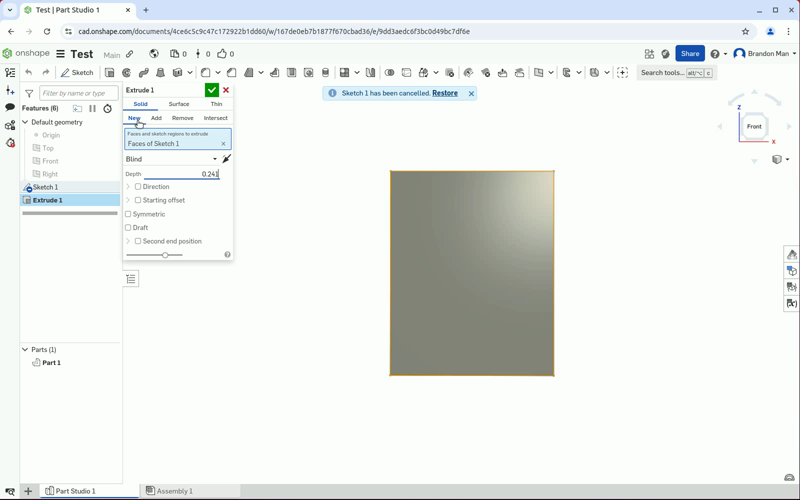
key(enter)
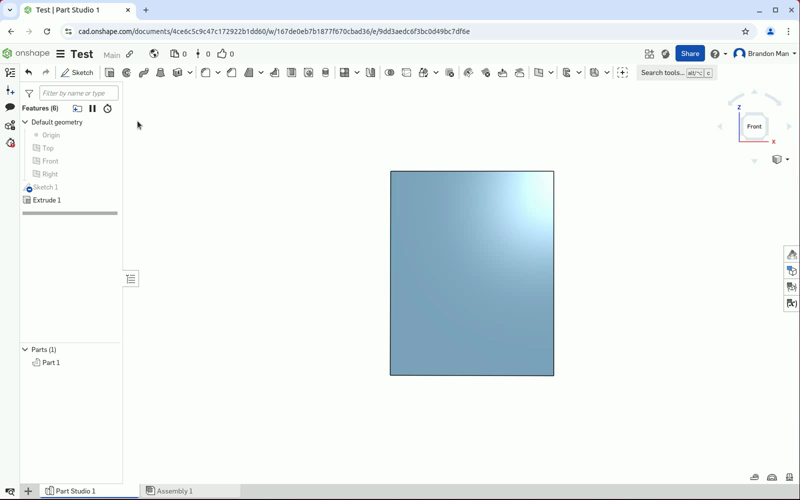
key(shift+h)
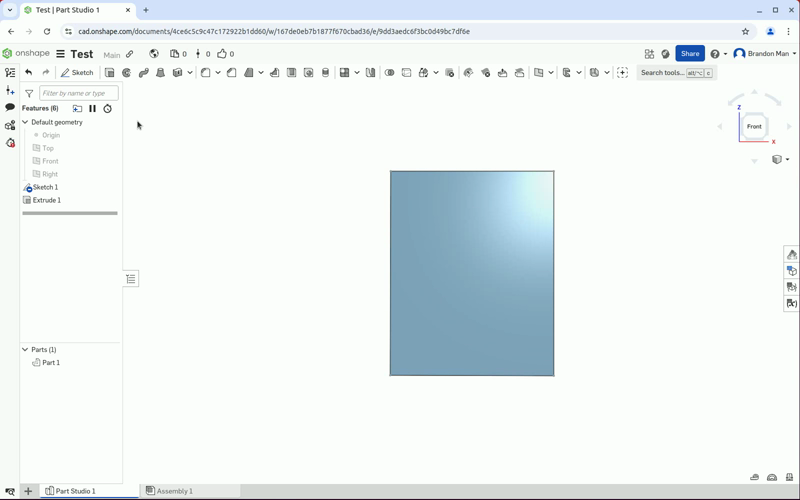
key(shift+h)
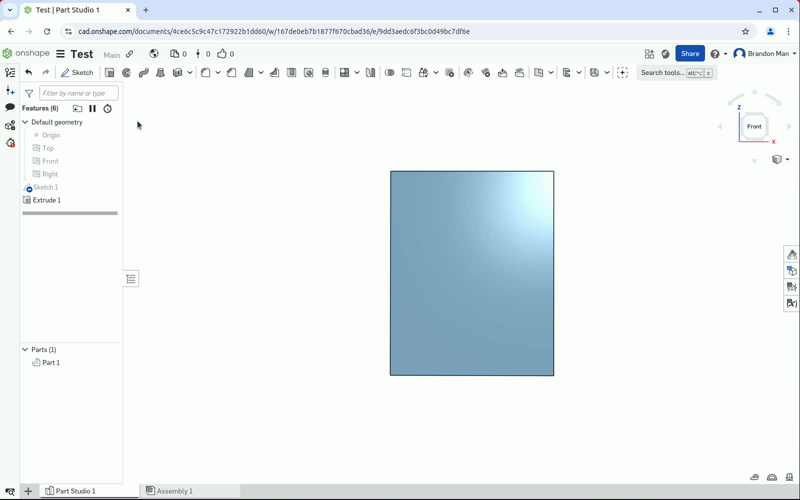
mouse_move(73, 189)
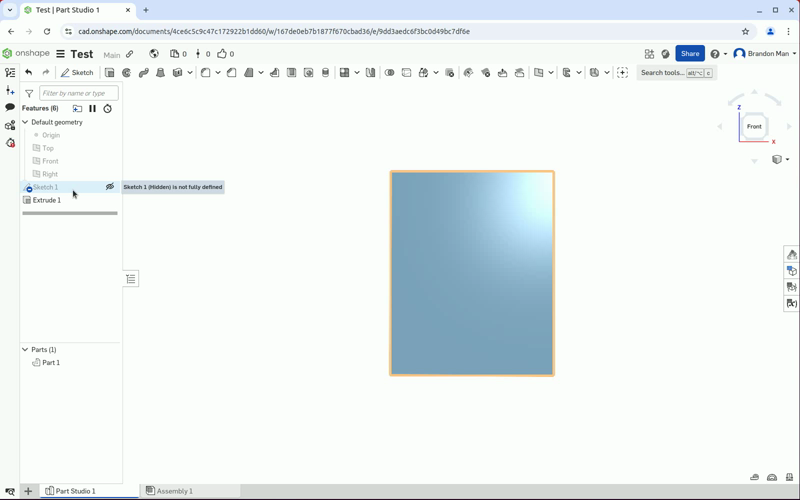
click(73, 189)
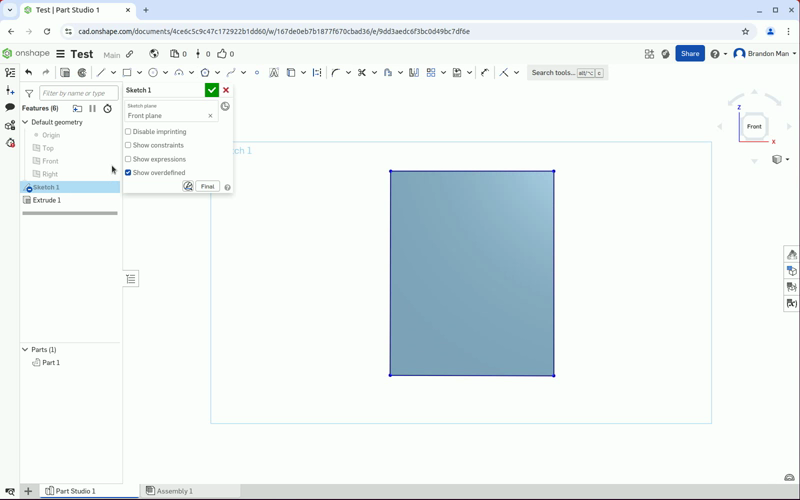
mouse_move(229, 92)
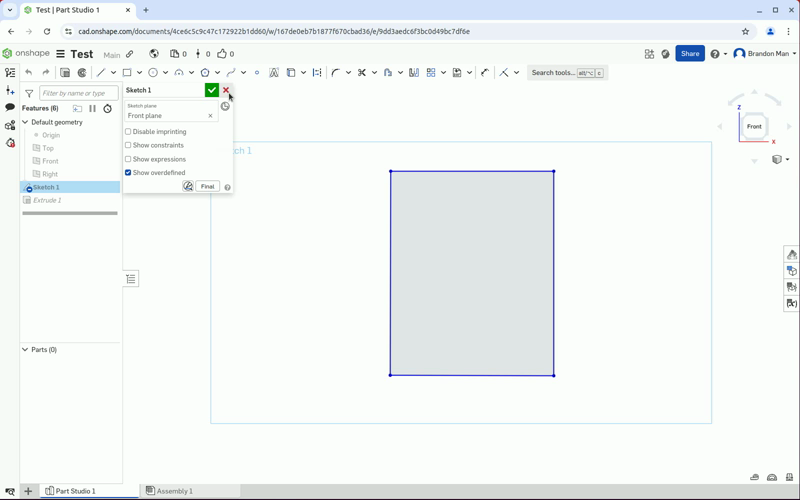
click(229, 92)
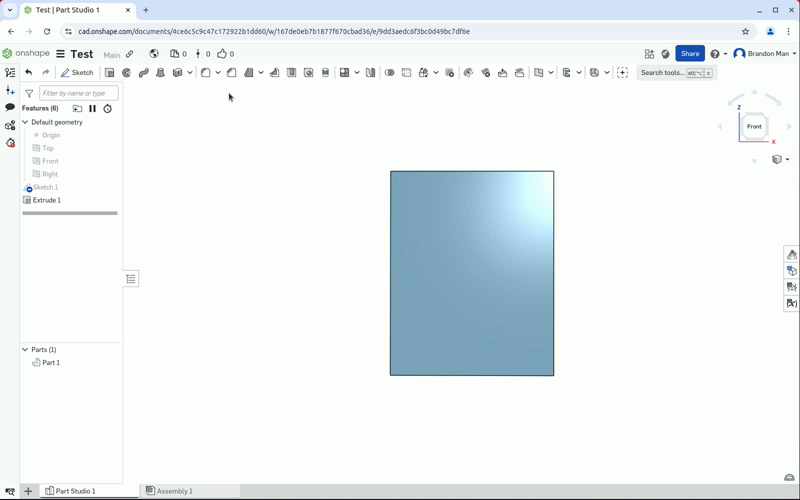
mouse_move(541, 75)
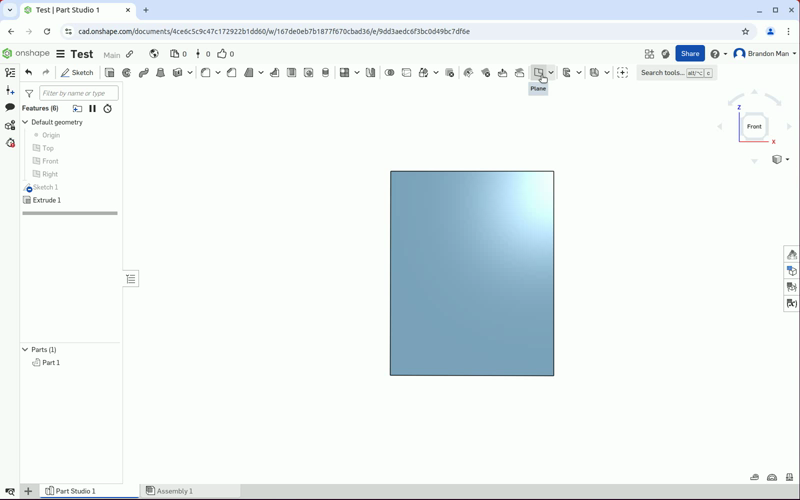
click(541, 75)
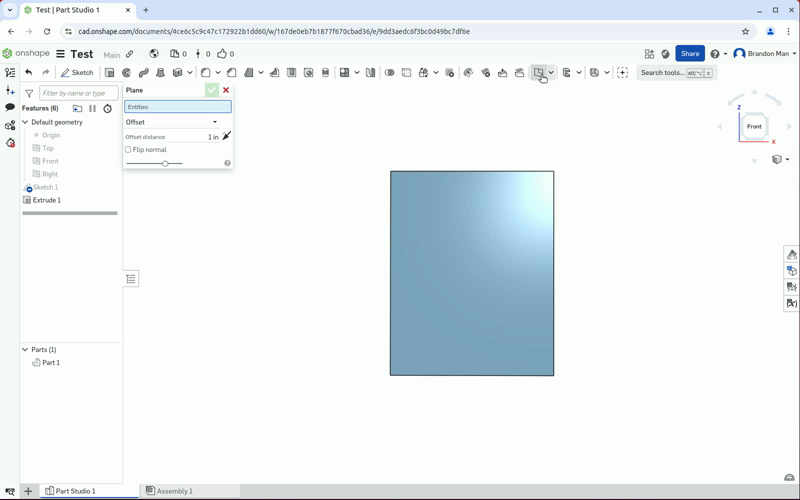
mouse_move(73, 163)
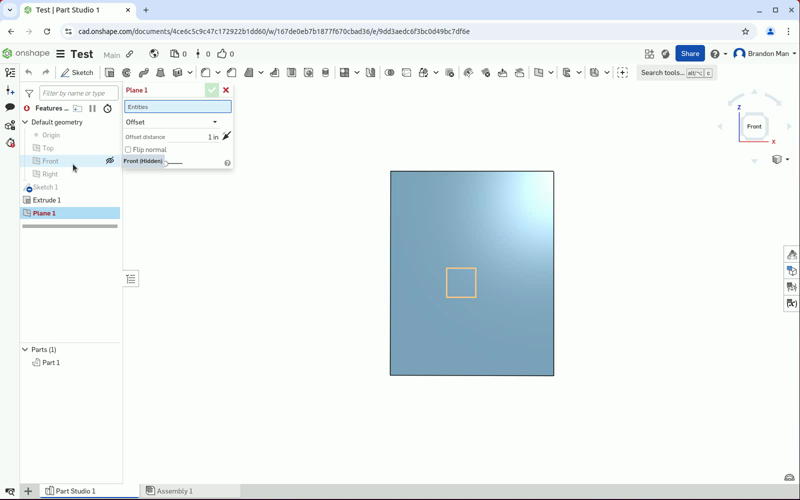
click(73, 163)
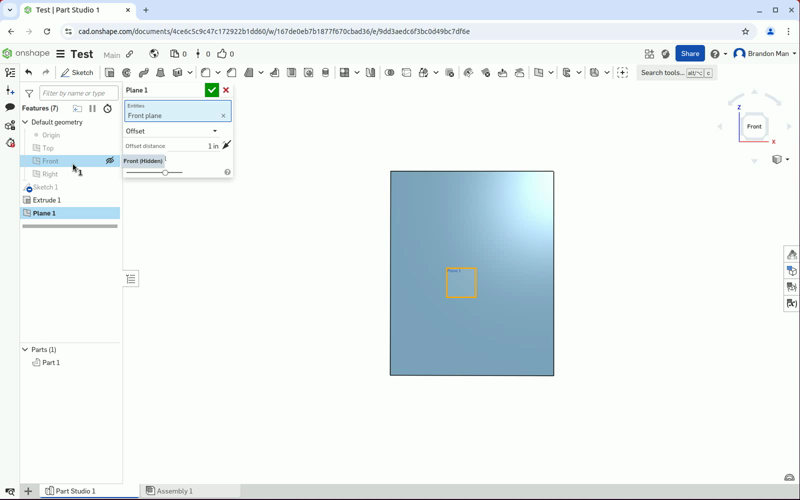
key(tab, 2)
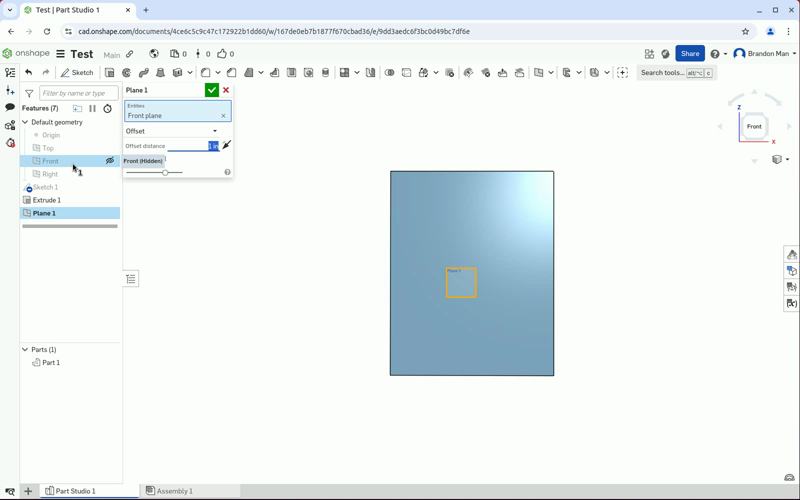
text(0.246)
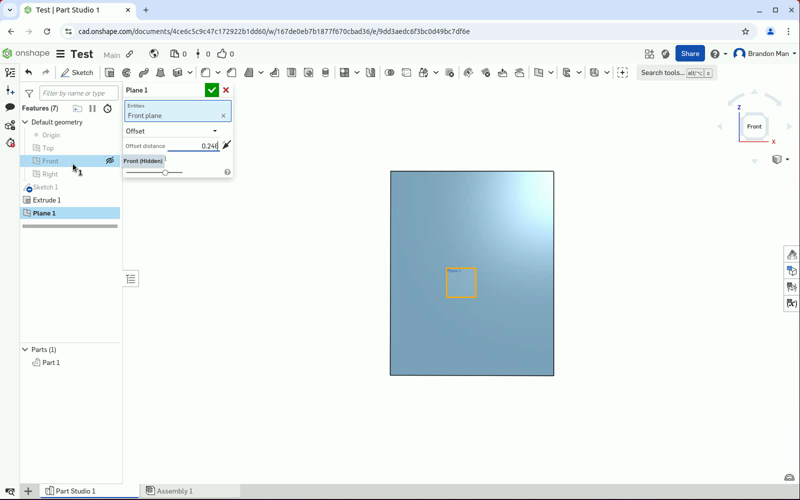
key(enter, 2)
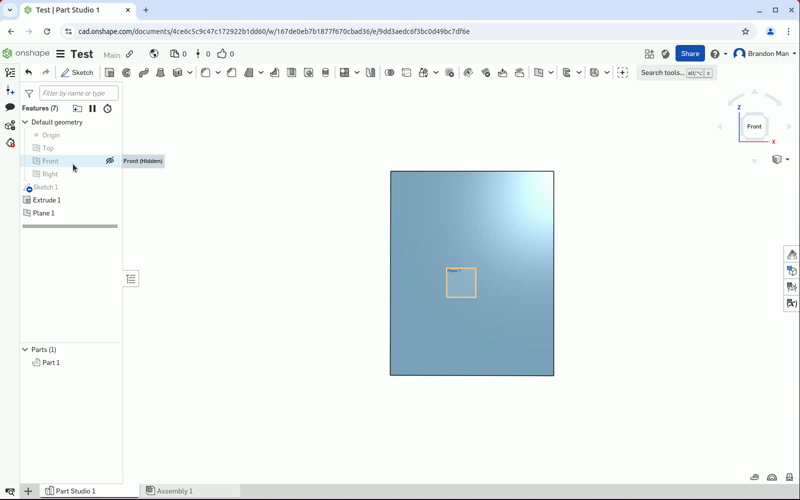
key(shift+s)
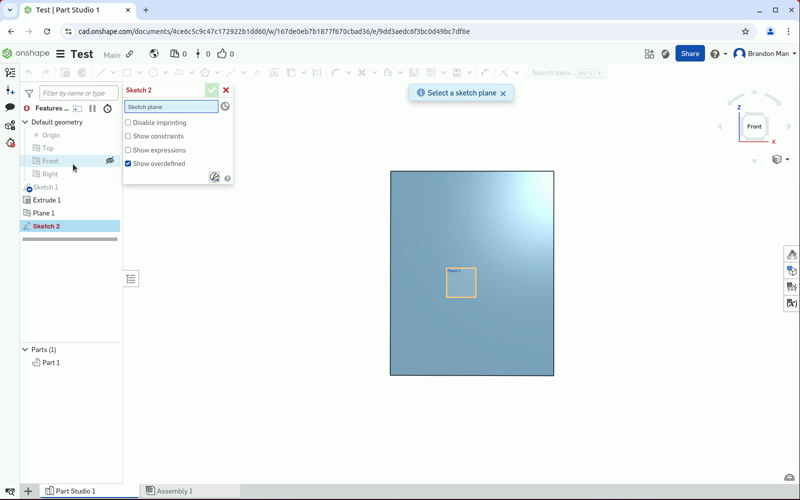
mouse_move(73, 215)
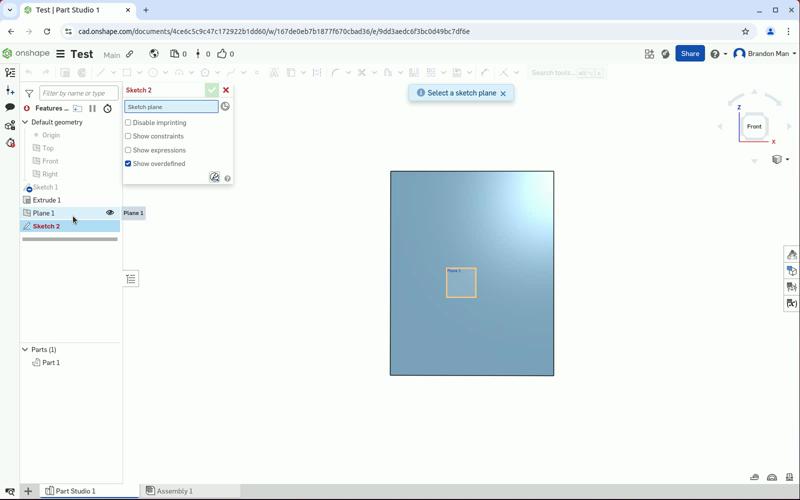
click(73, 215)
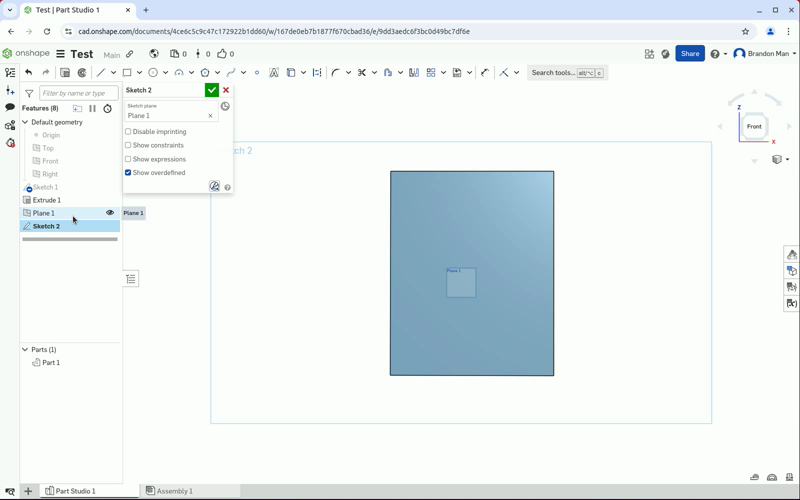
mouse_move(73, 352)
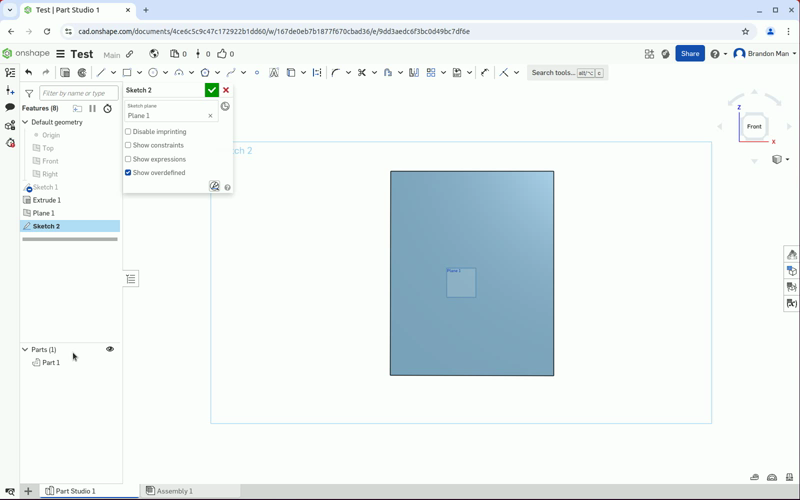
key(y)
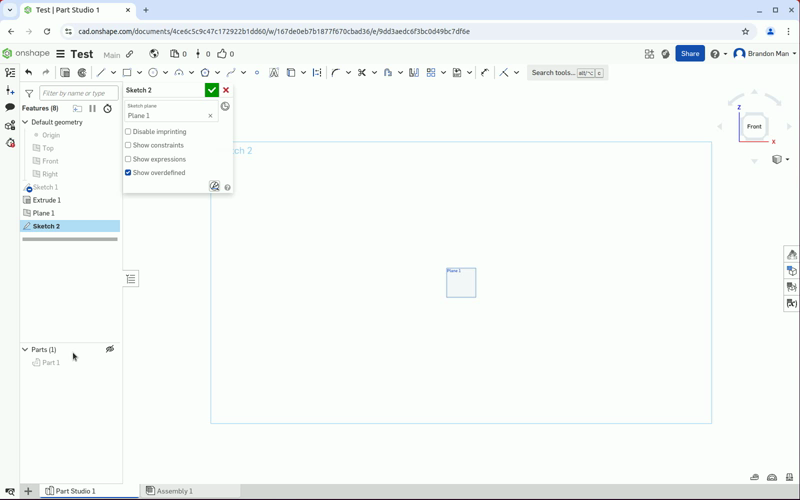
key(l)
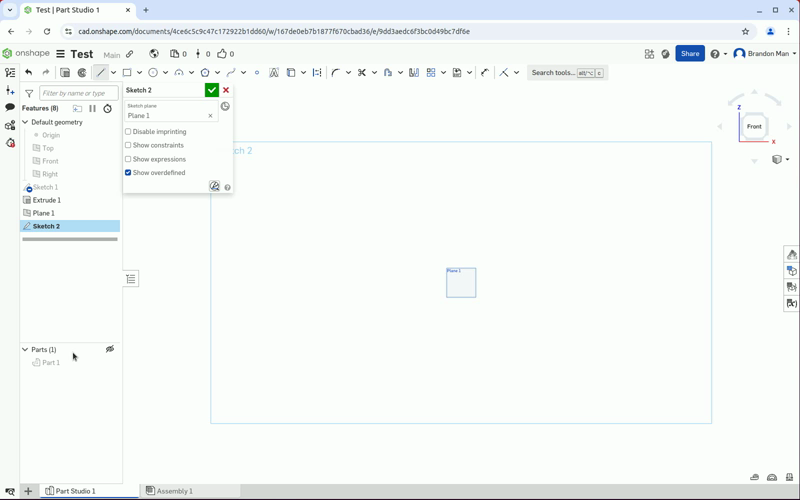
key_down(shift)
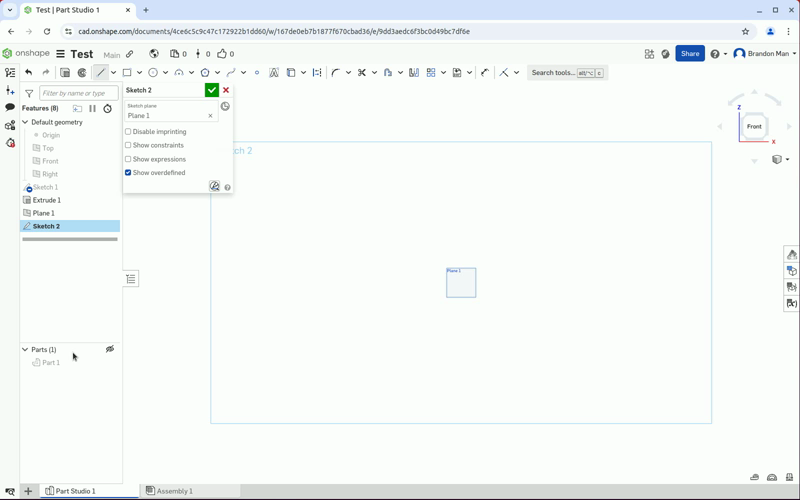
mouse_move(390, 375)
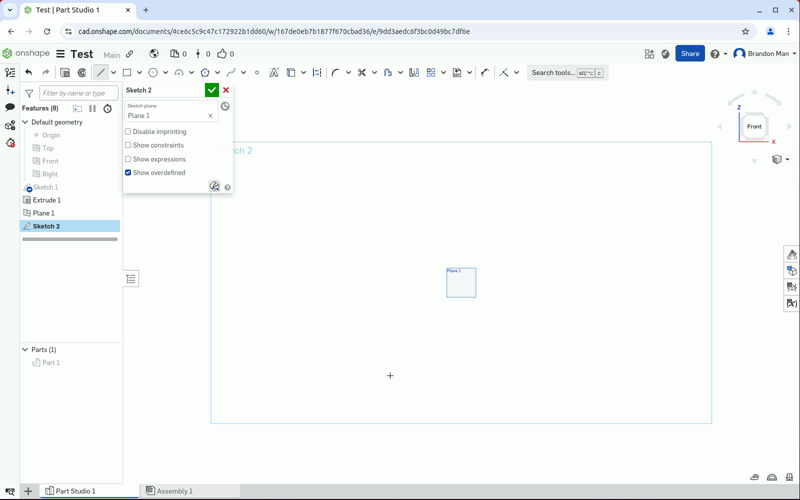
click(390, 375)
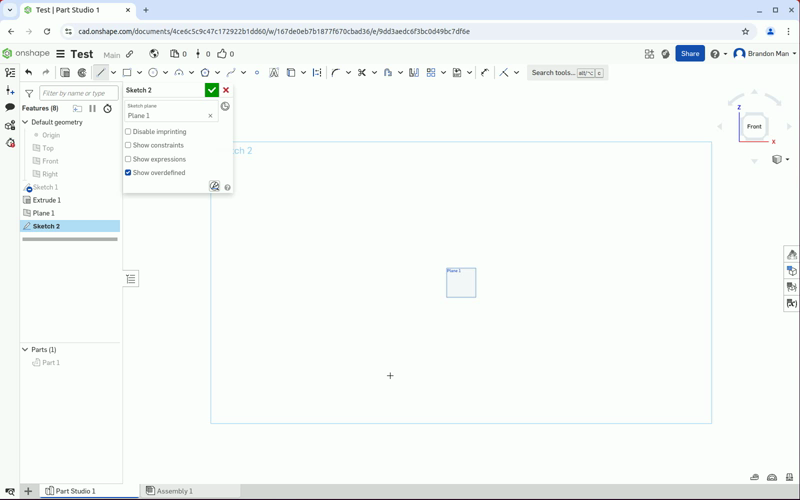
key_up(shift)
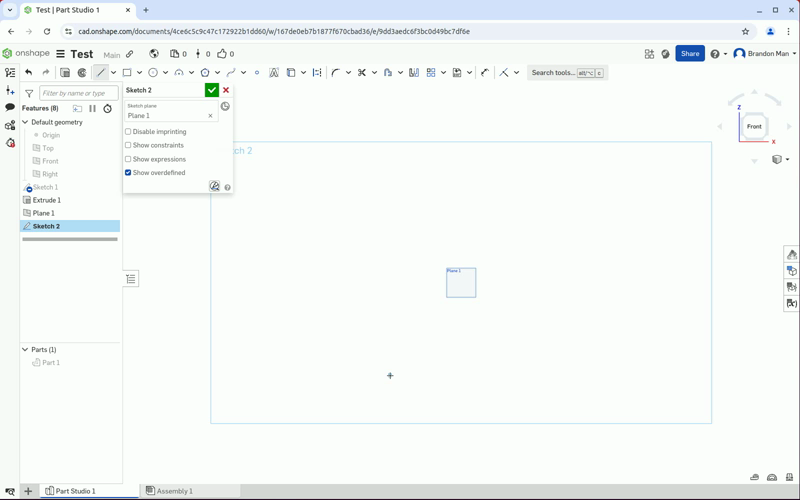
key_down(shift)
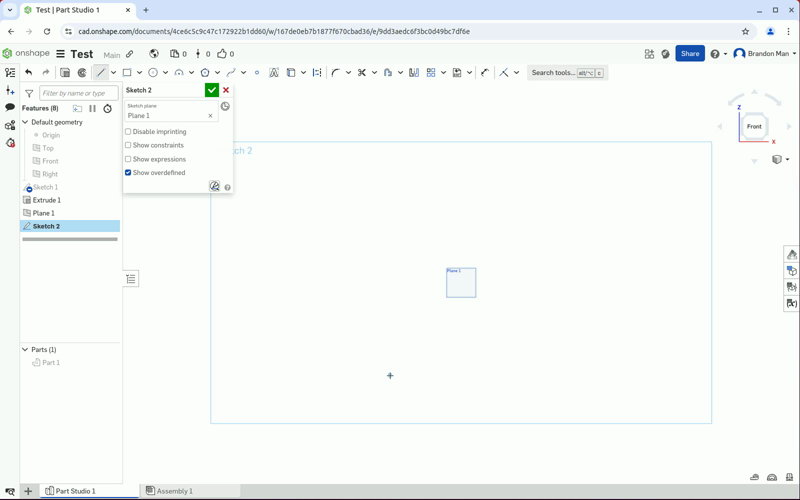
mouse_move(553, 375)
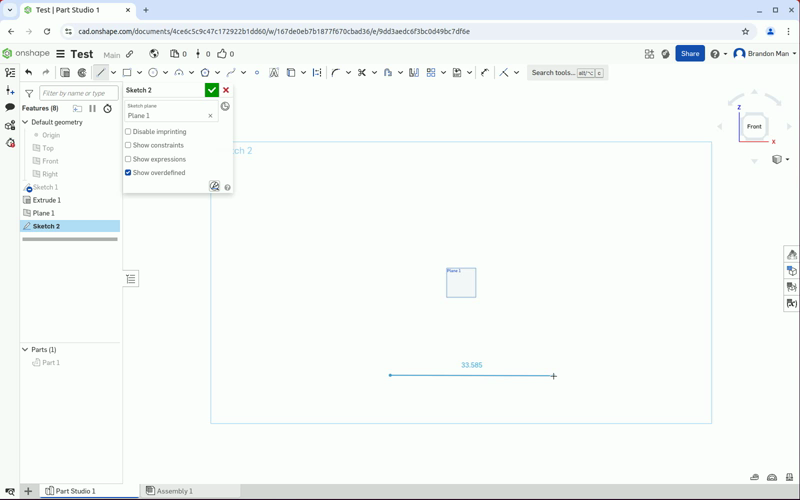
click(553, 375)
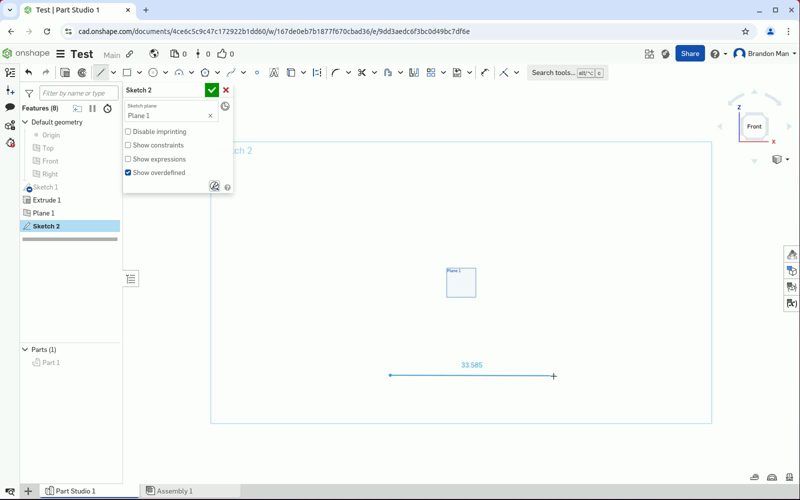
key_up(shift)
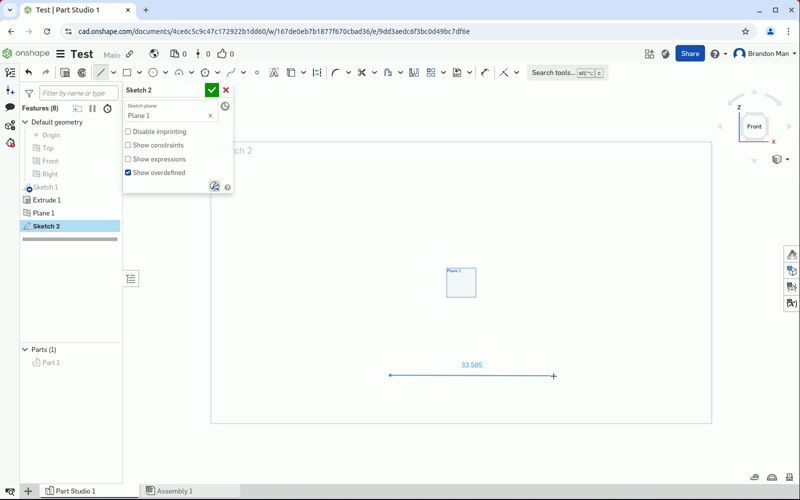
key_down(shift)
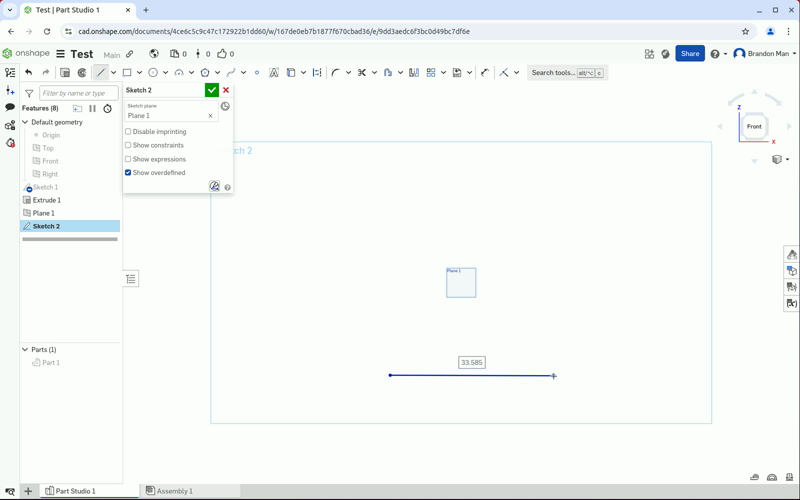
mouse_move(553, 171)
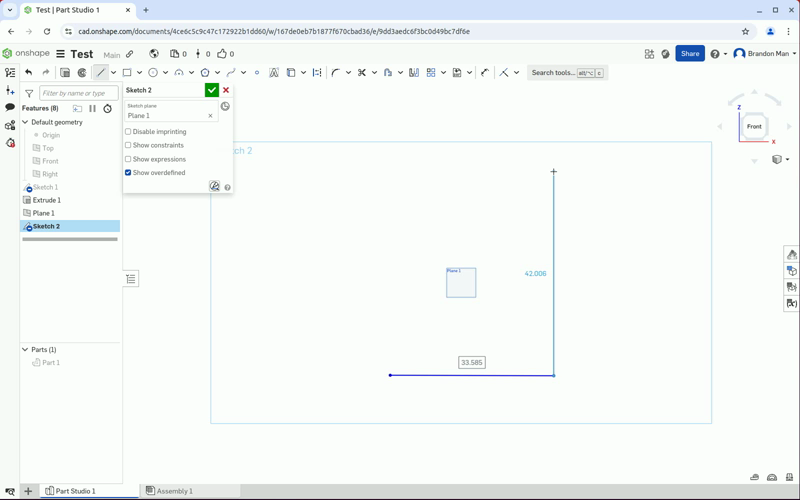
click(553, 171)
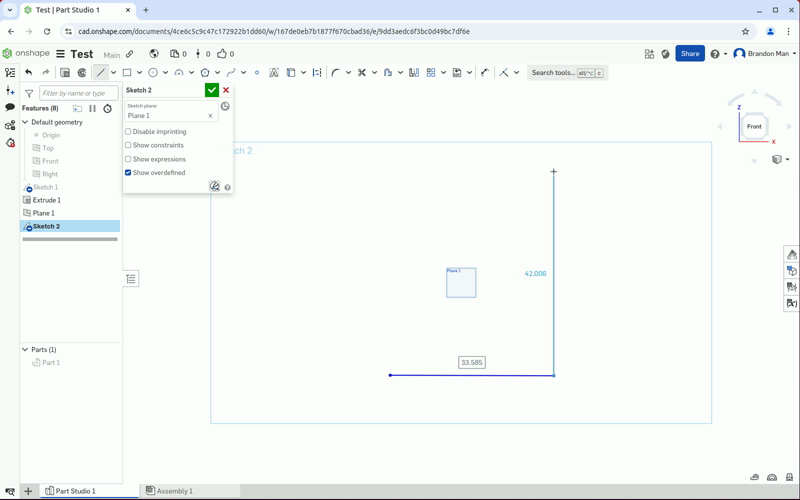
key_up(shift)
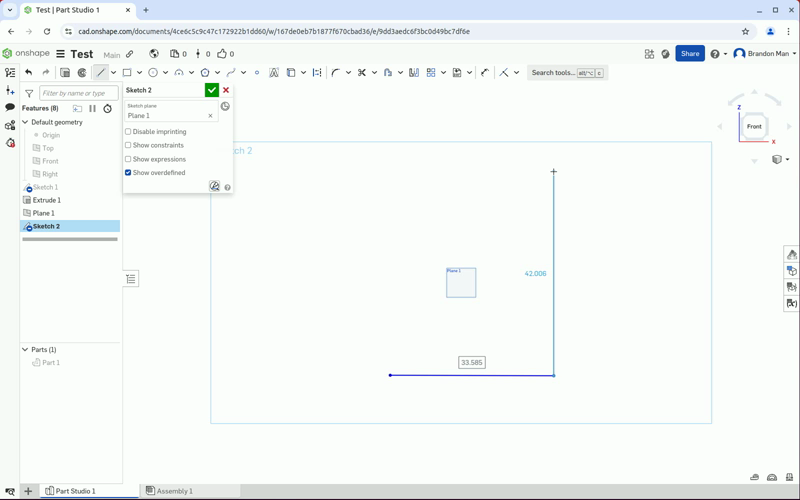
key_down(shift)
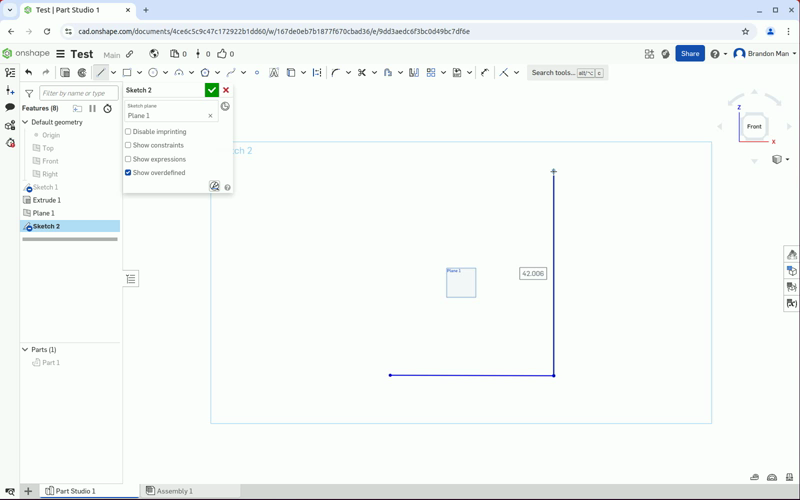
mouse_move(390, 171)
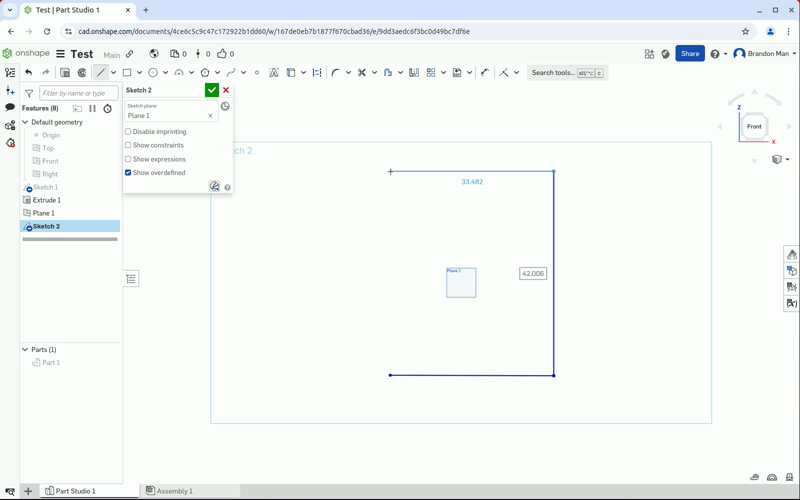
click(390, 171)
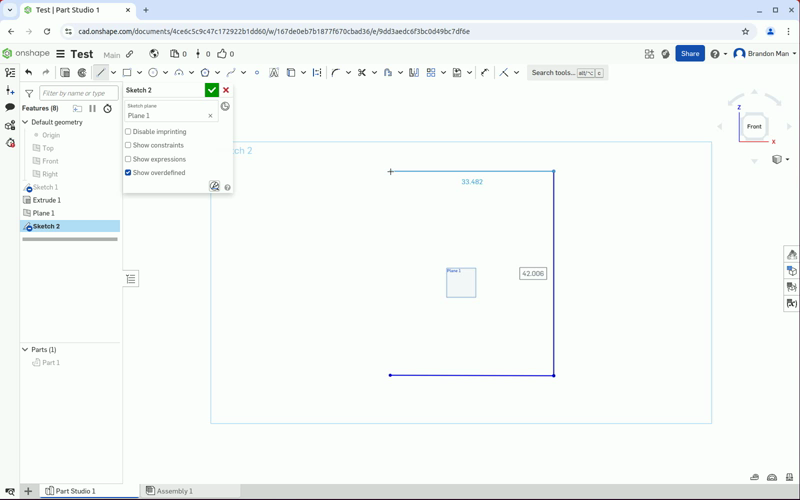
key_up(shift)
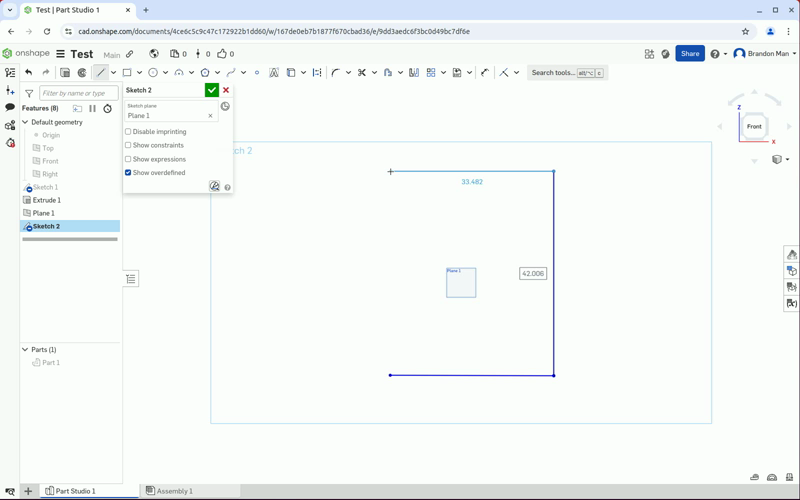
key_down(shift)
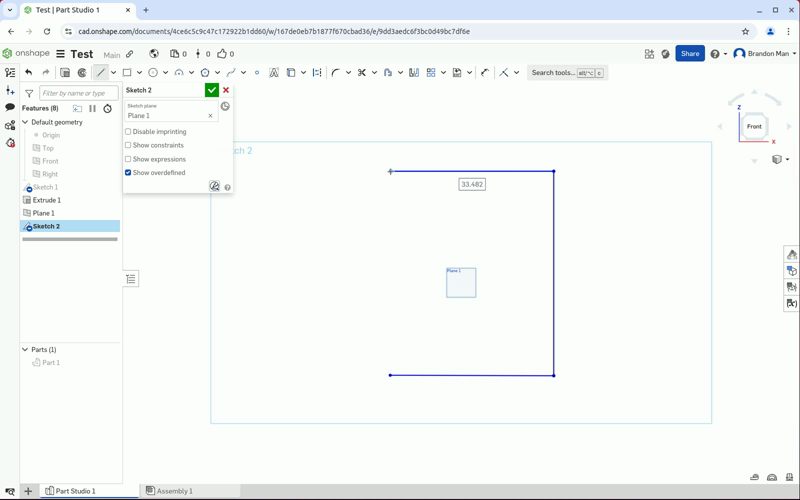
mouse_move(390, 375)
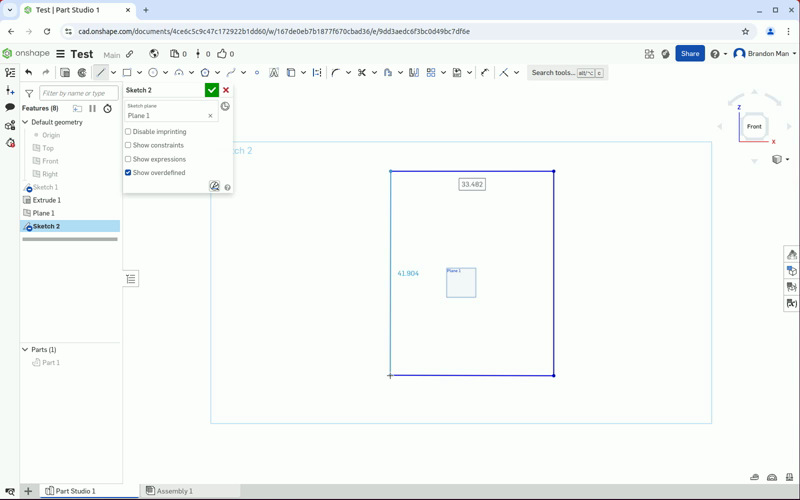
key_up(shift)
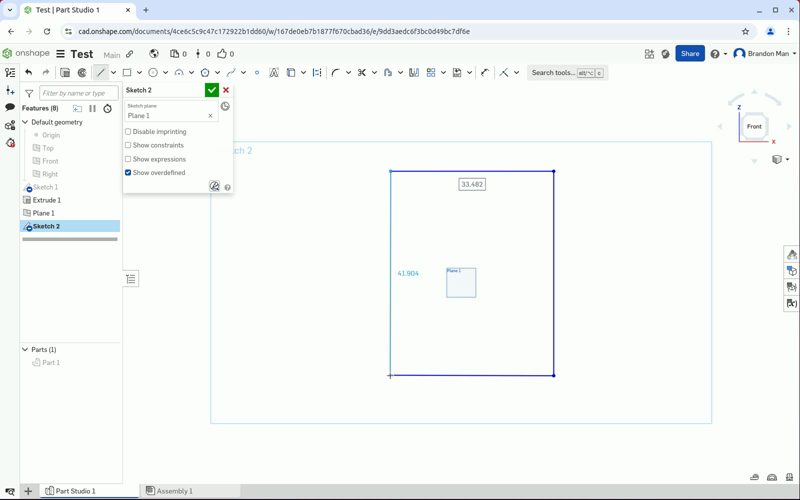
click(390, 375)
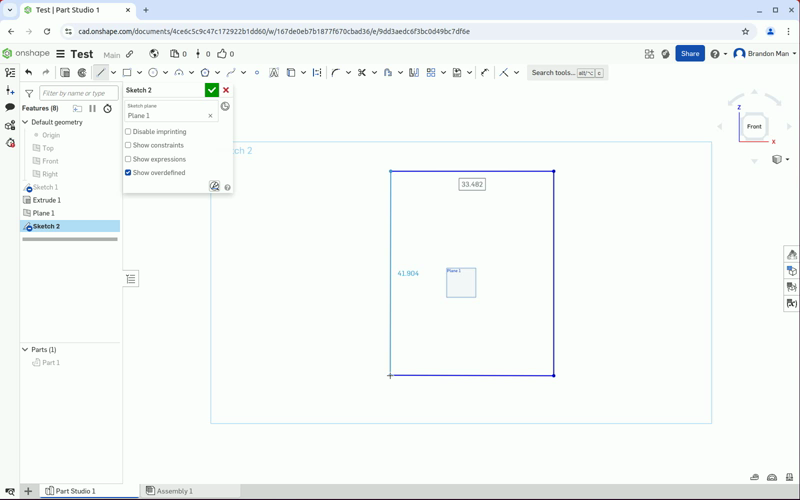
key(esc)
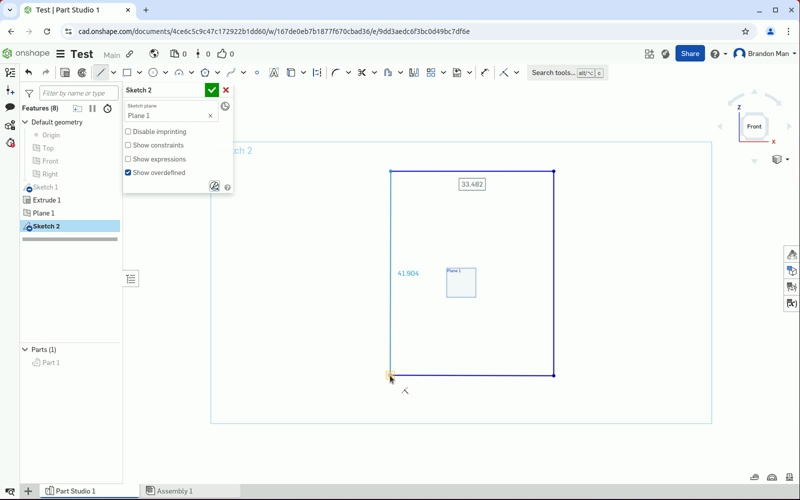
key(l)
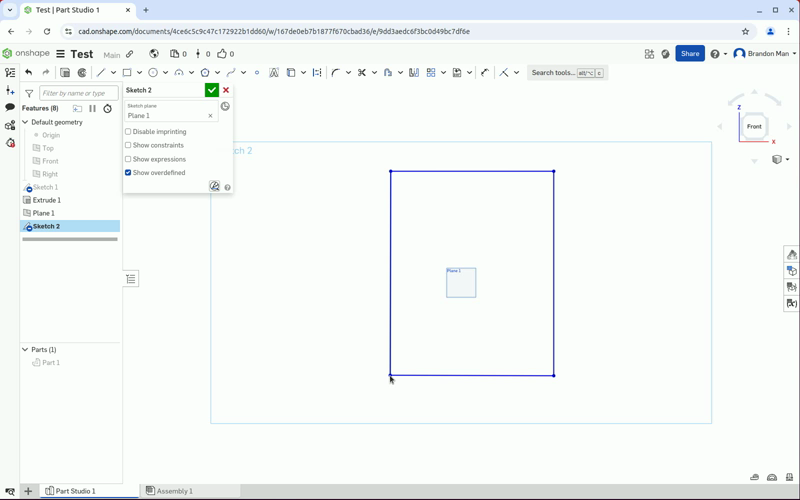
key_down(shift)
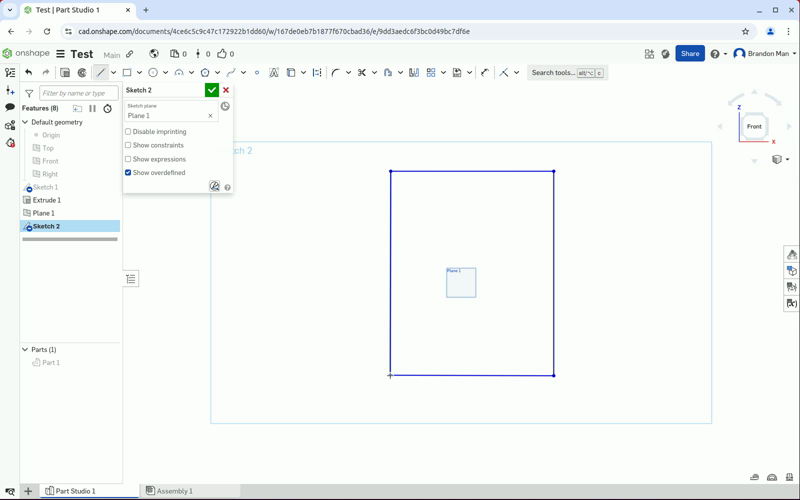
mouse_move(392, 373)
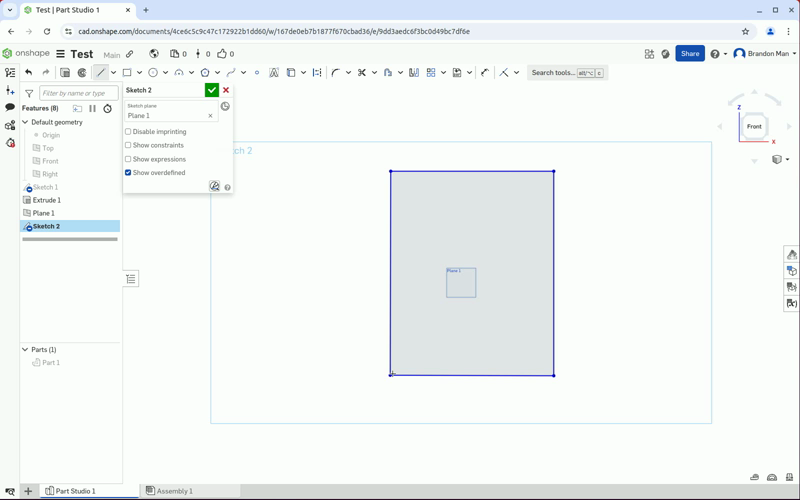
scroll(6)
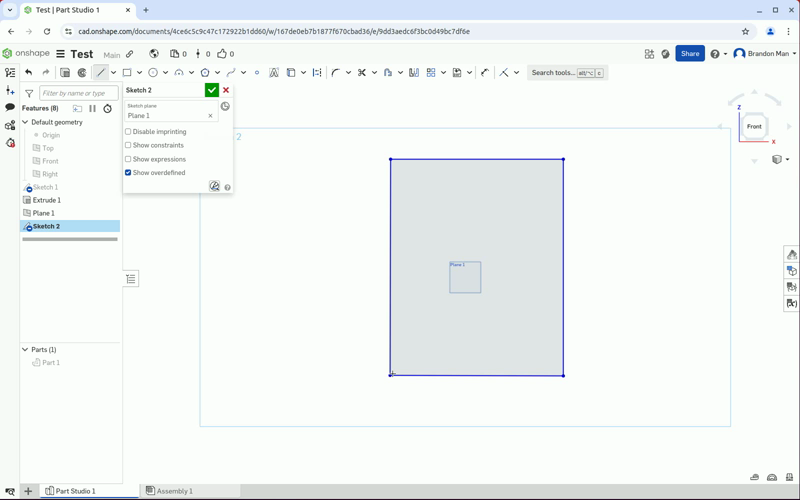
scroll(6)
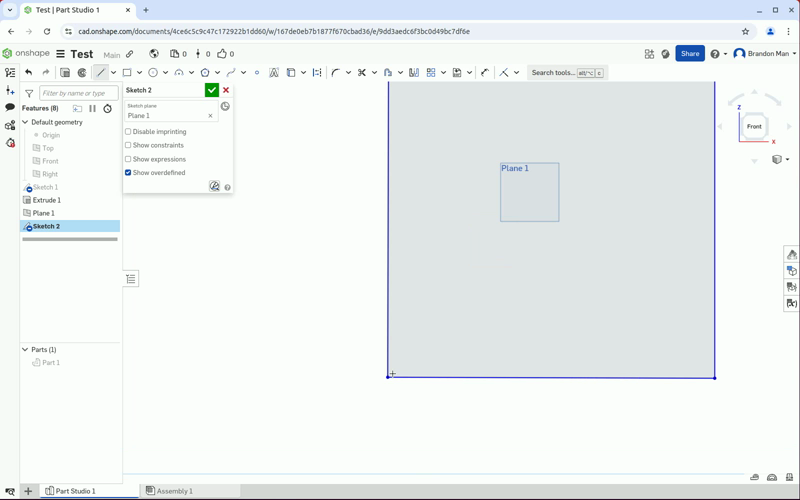
scroll(6)
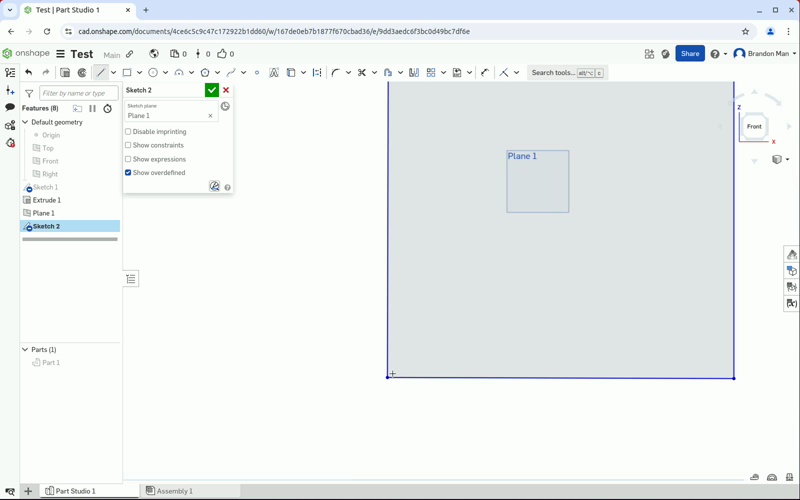
scroll(6)
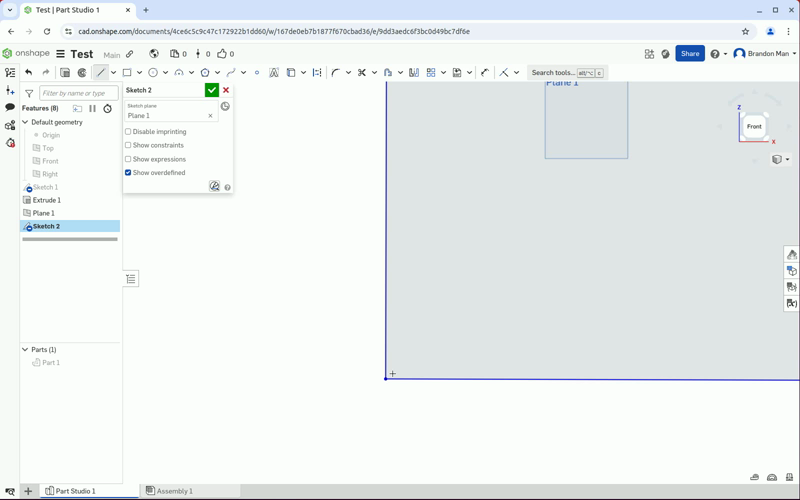
scroll(6)
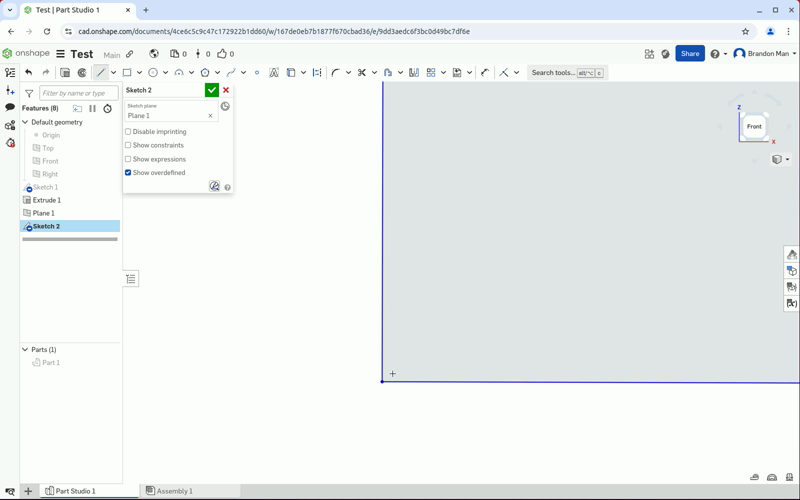
scroll(6)
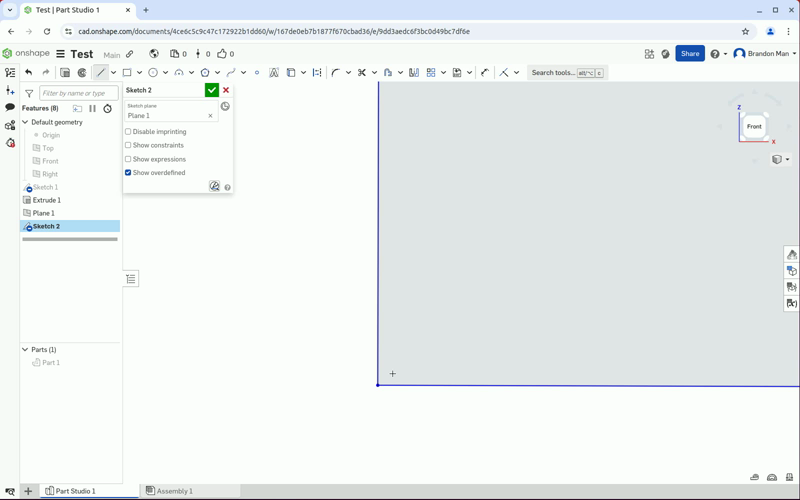
scroll(6)
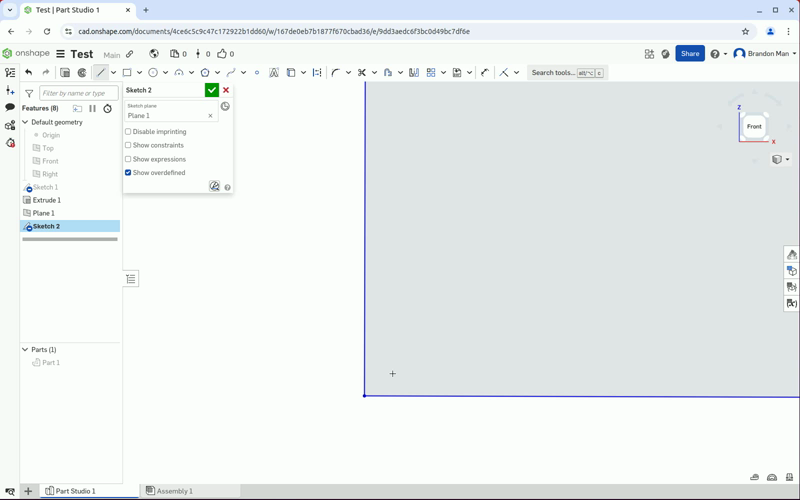
click(392, 373)
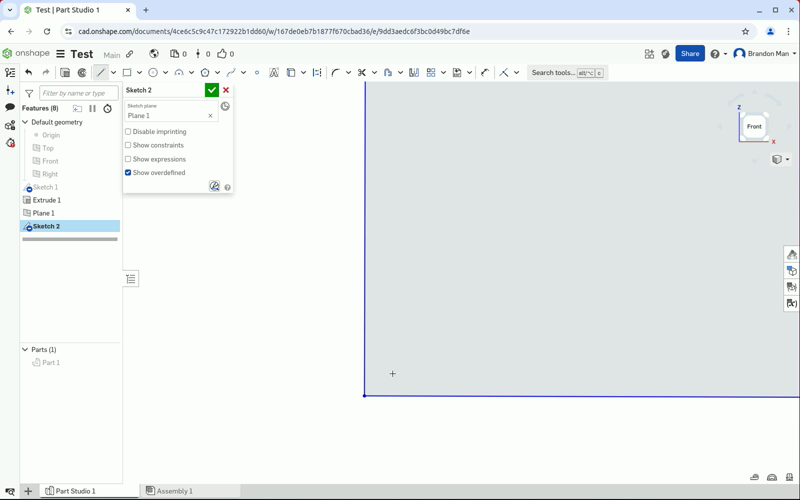
scroll(-6)
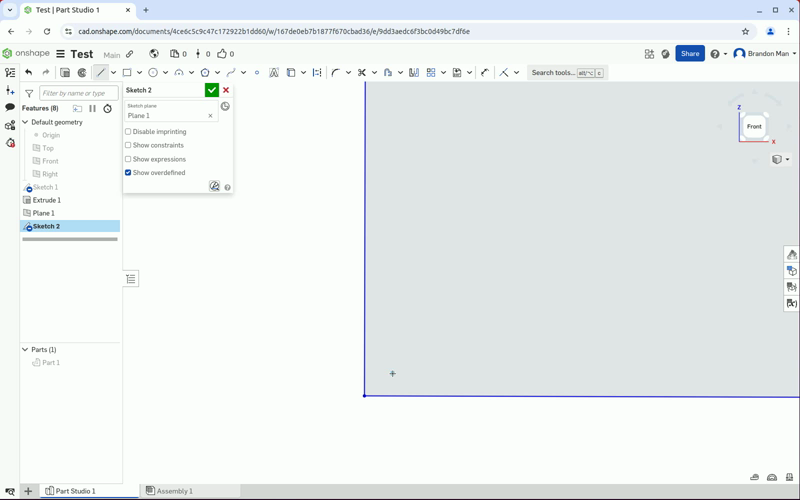
scroll(-6)
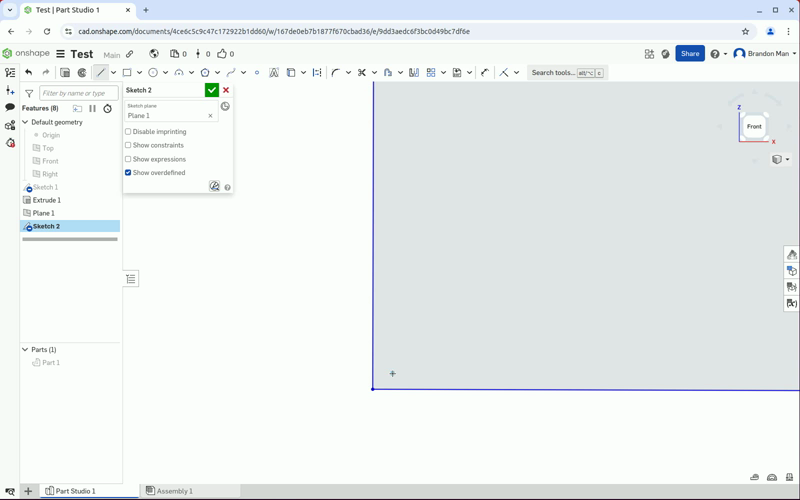
scroll(-6)
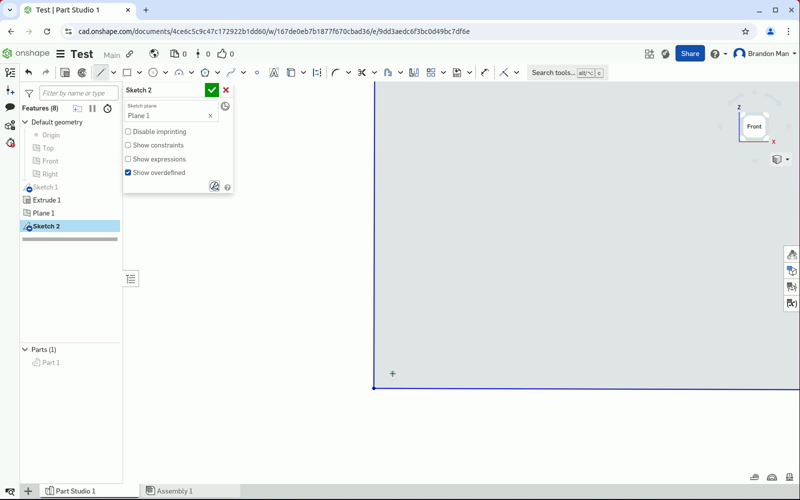
scroll(-6)
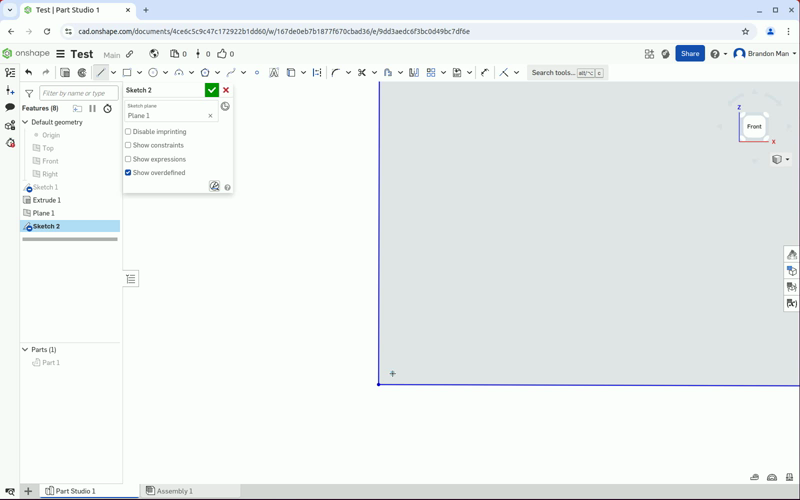
scroll(-6)
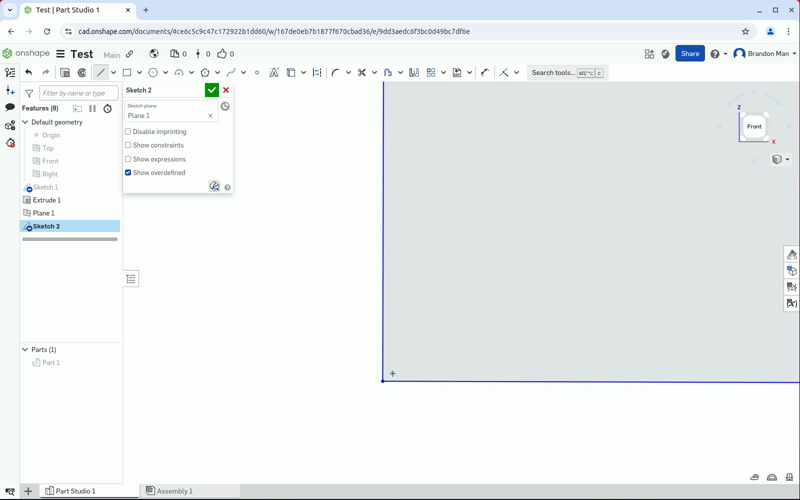
scroll(-6)
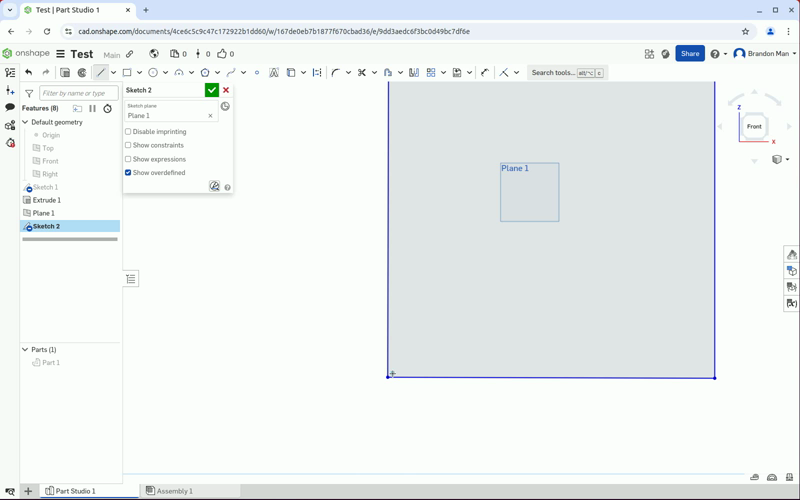
scroll(-6)
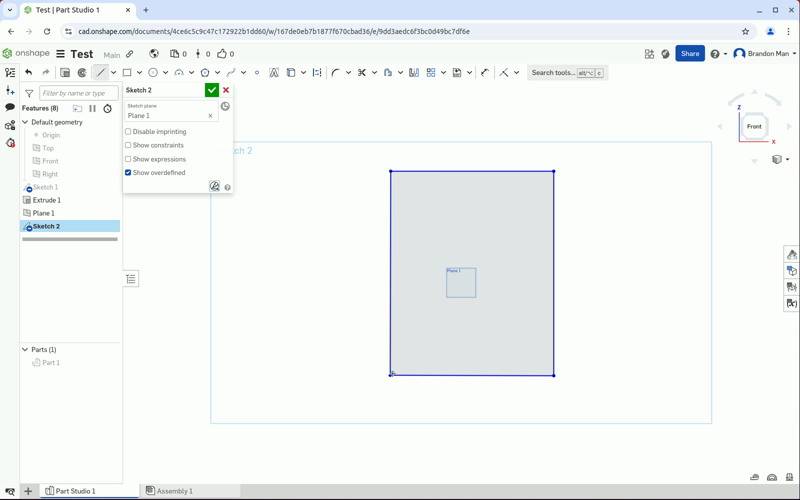
key_up(shift)
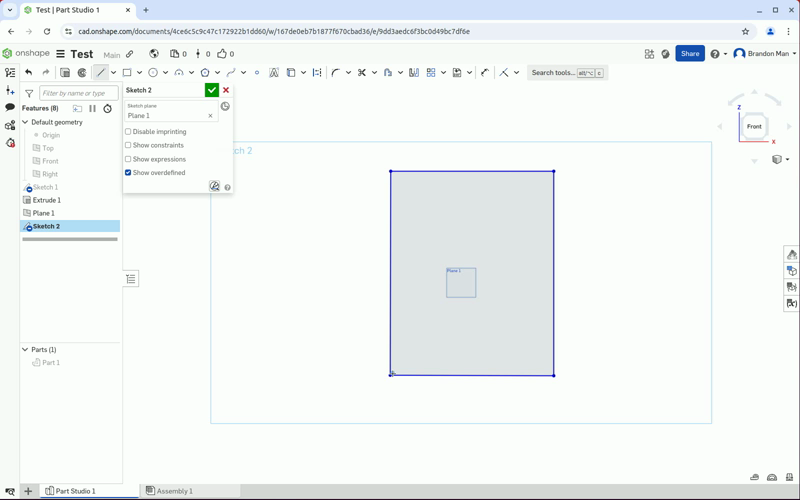
key_down(shift)
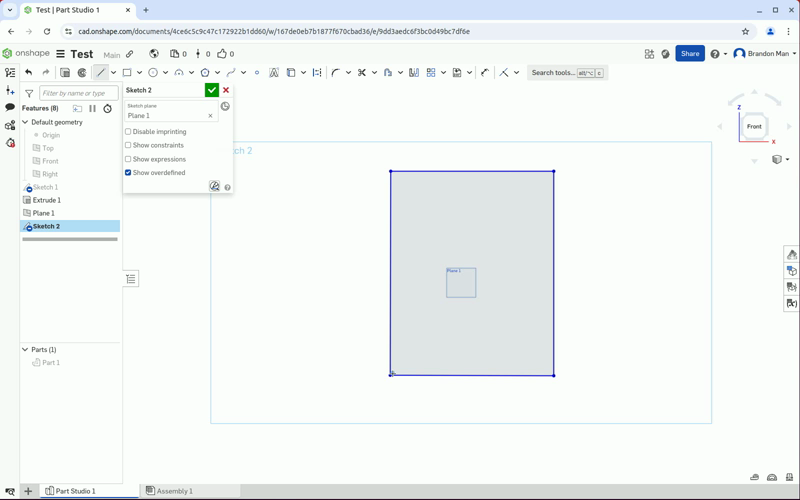
mouse_move(551, 373)
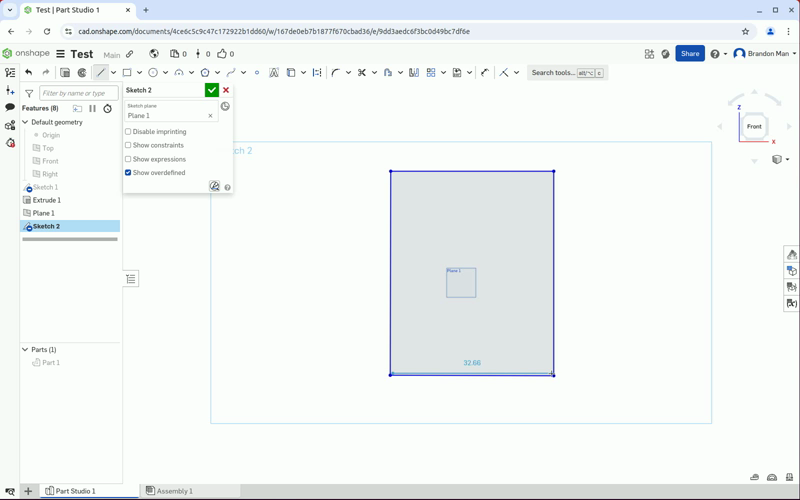
scroll(6)
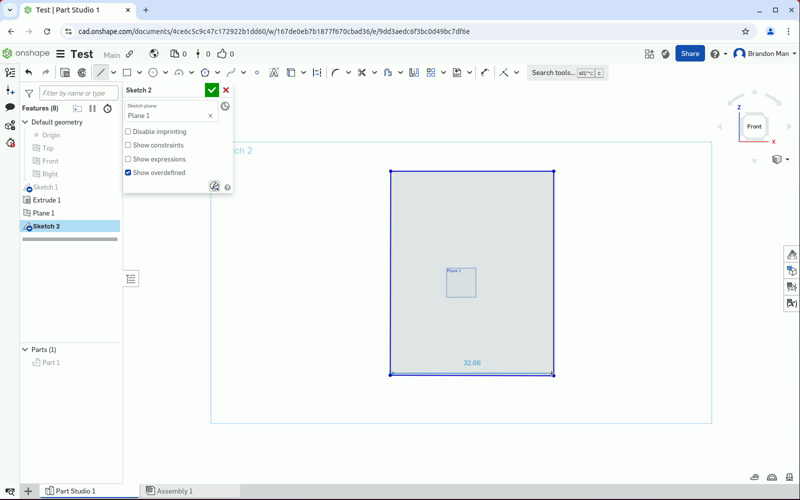
scroll(6)
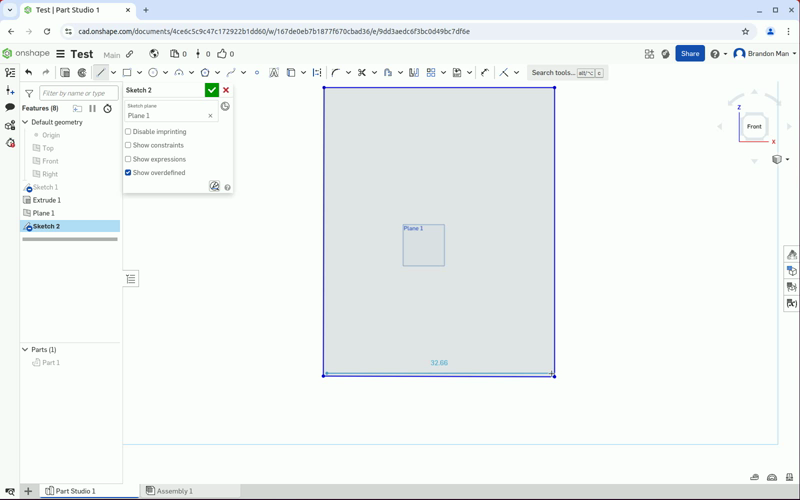
scroll(6)
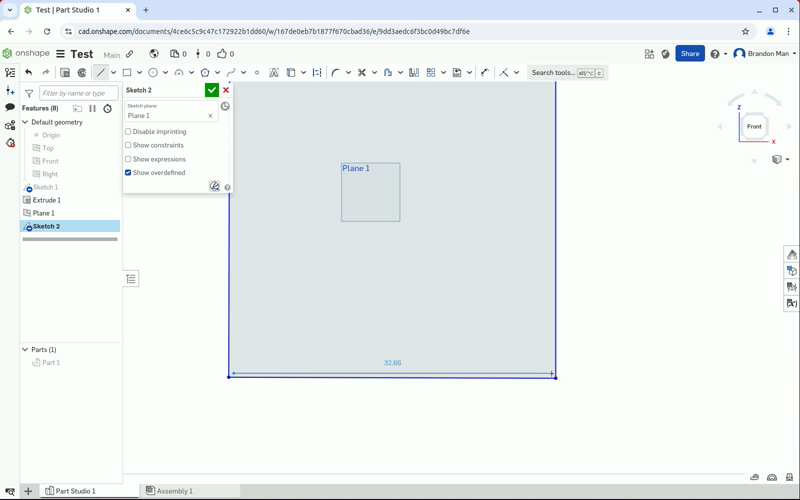
scroll(6)
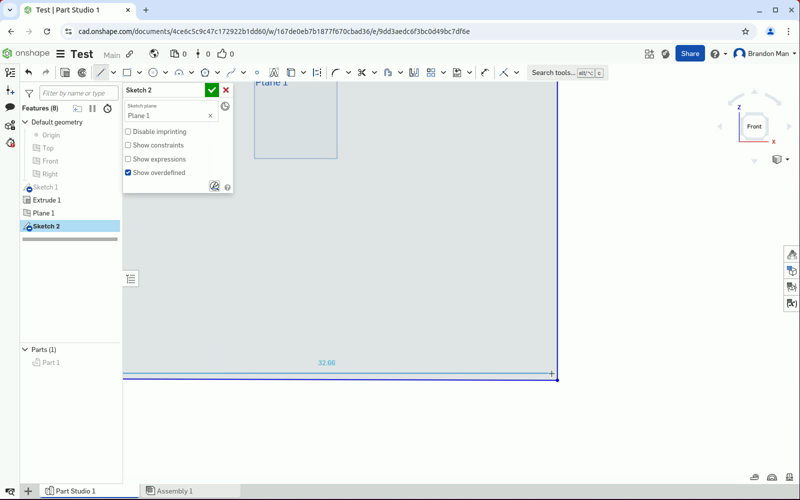
scroll(6)
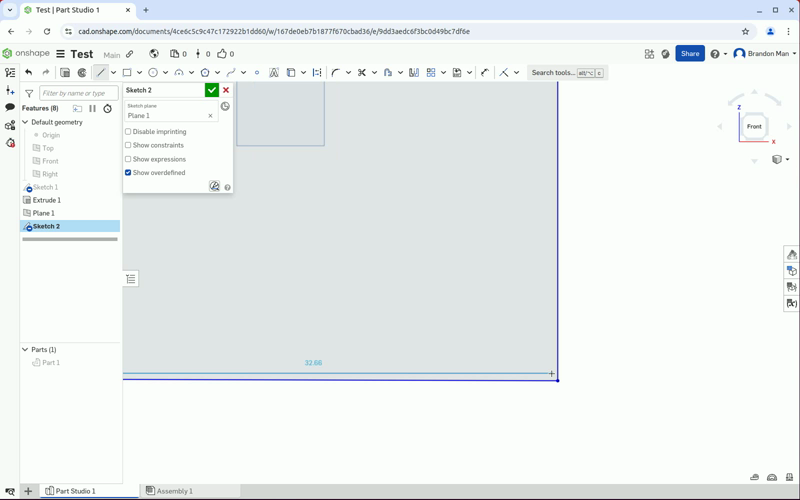
scroll(6)
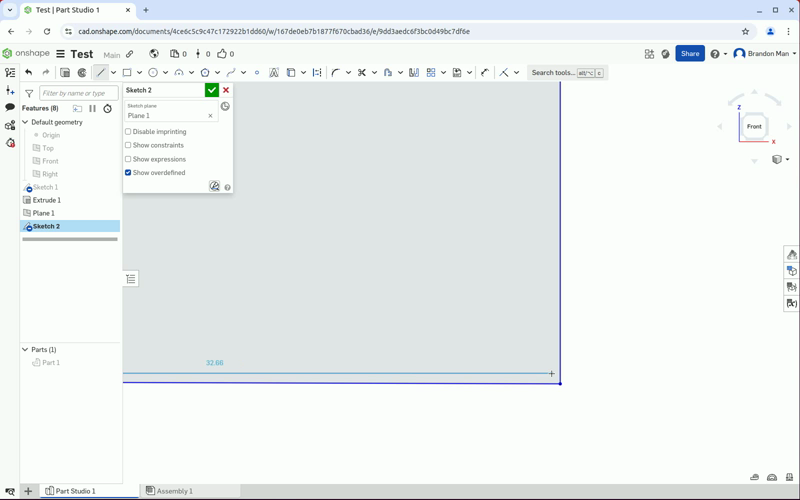
scroll(6)
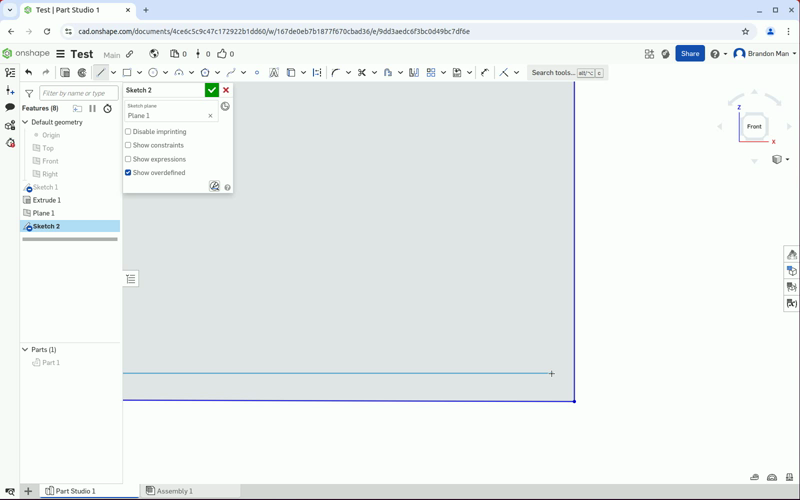
click(551, 373)
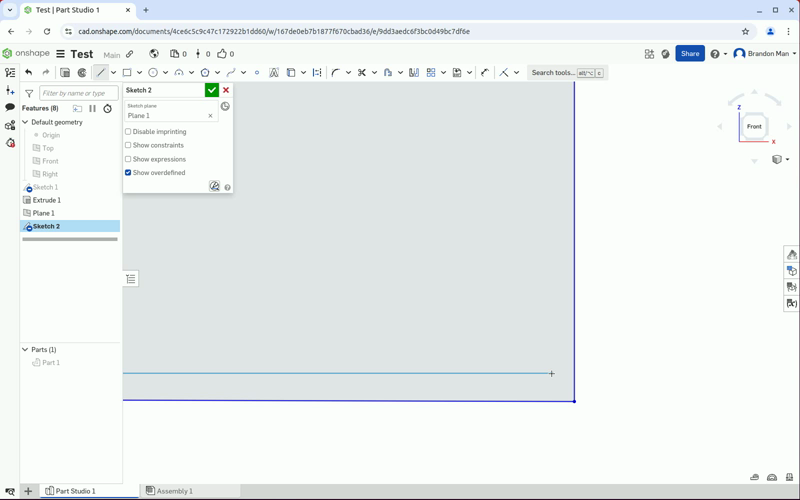
scroll(-6)
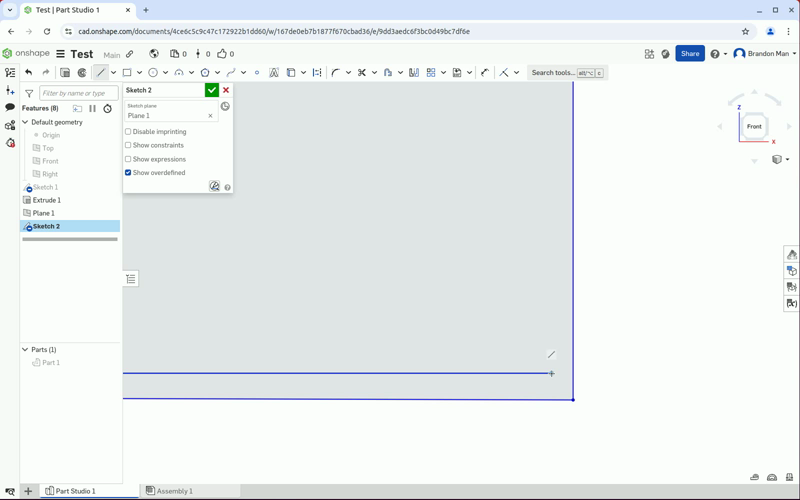
scroll(-6)
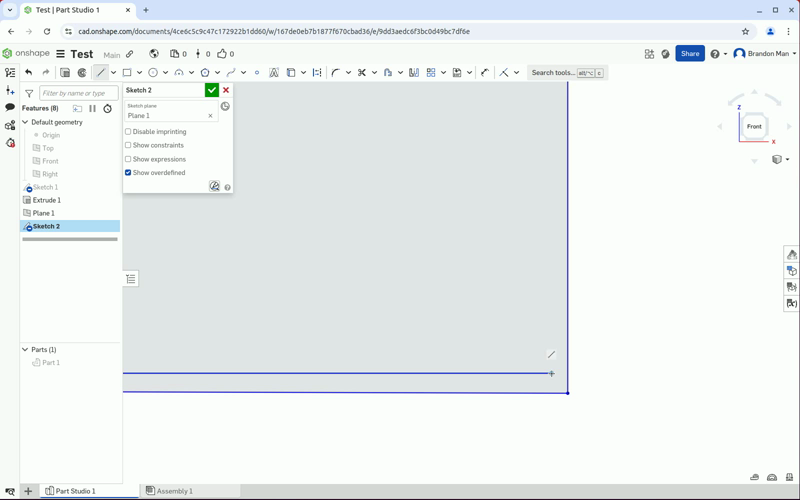
scroll(-6)
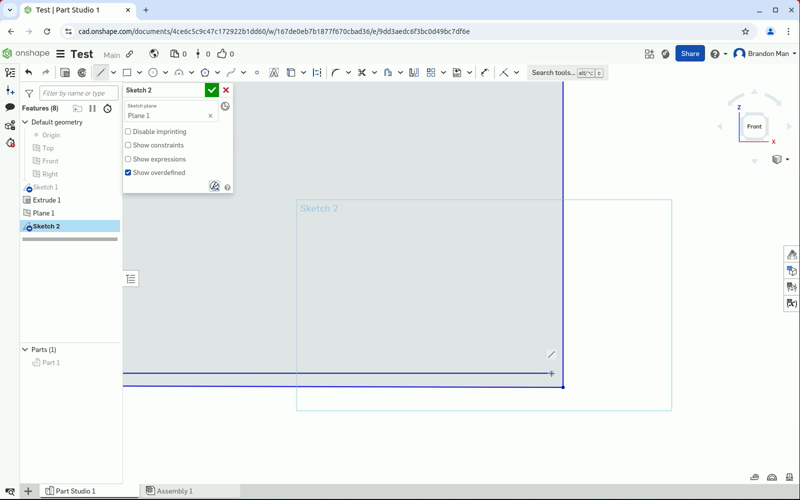
scroll(-6)
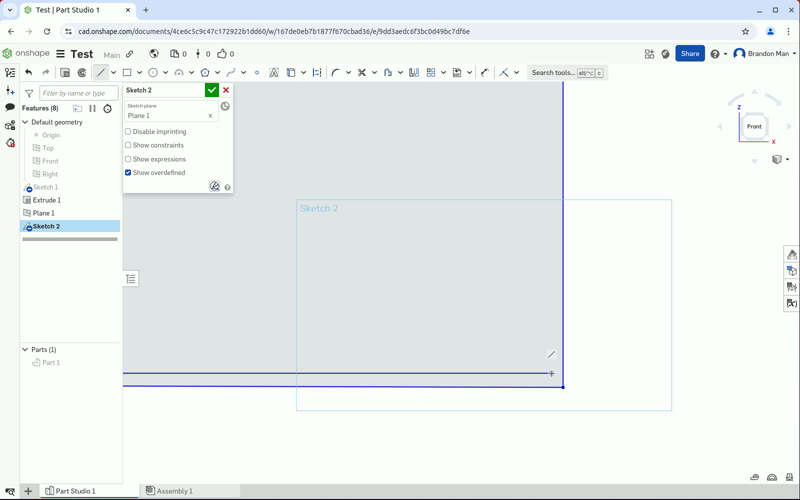
scroll(-6)
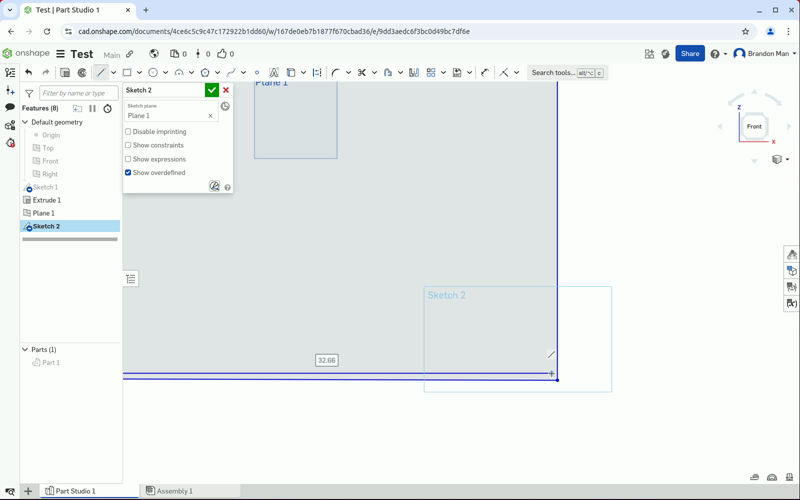
scroll(-6)
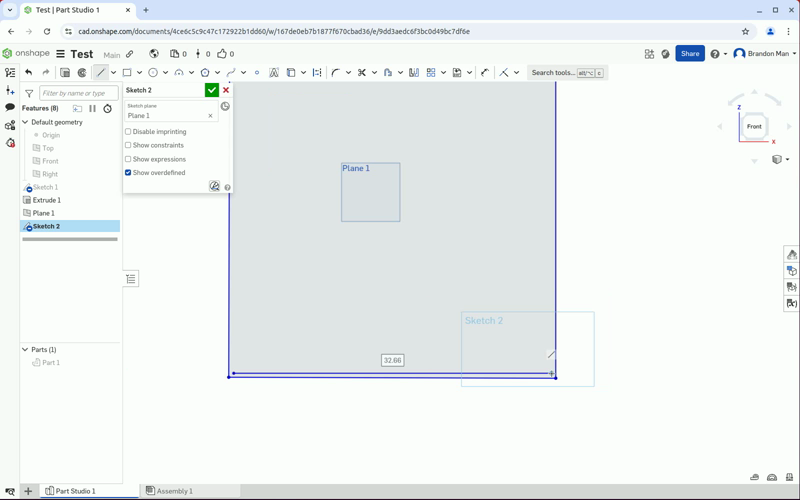
scroll(-6)
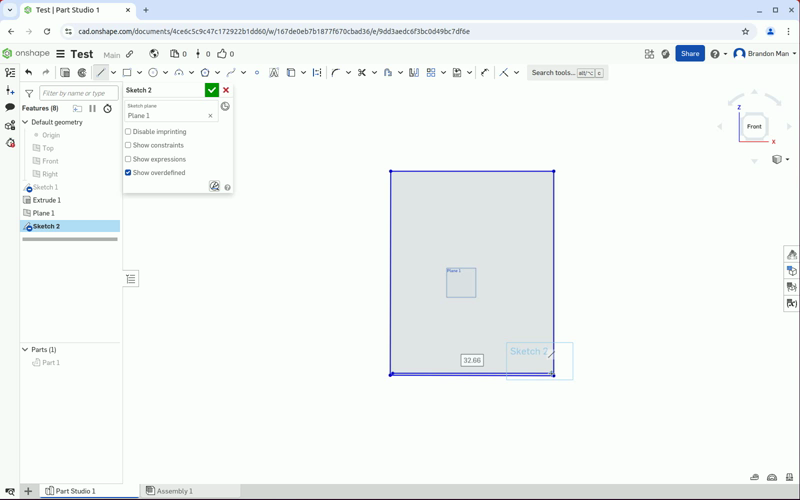
key_up(shift)
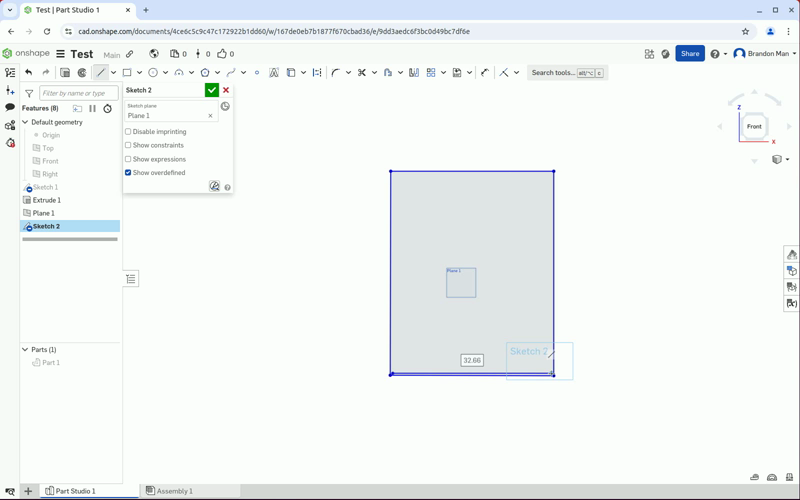
key_down(shift)
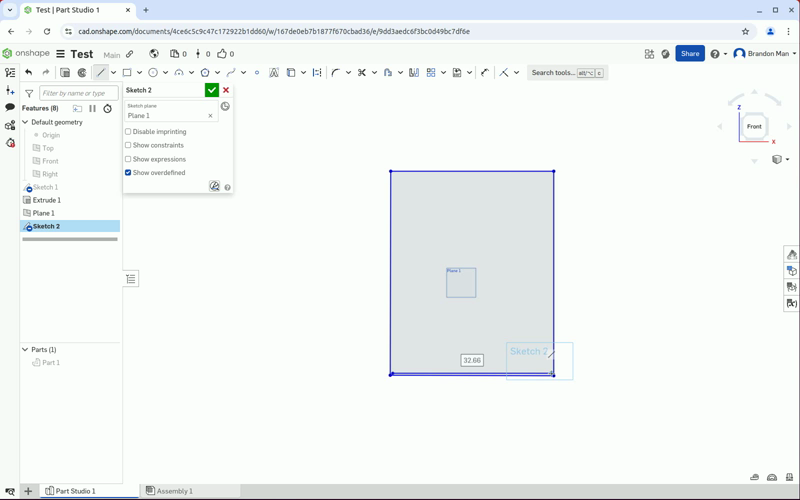
mouse_move(551, 173)
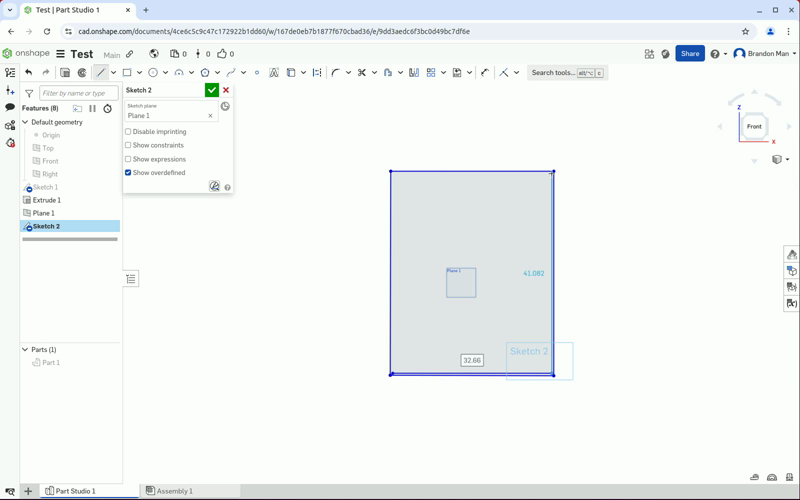
scroll(6)
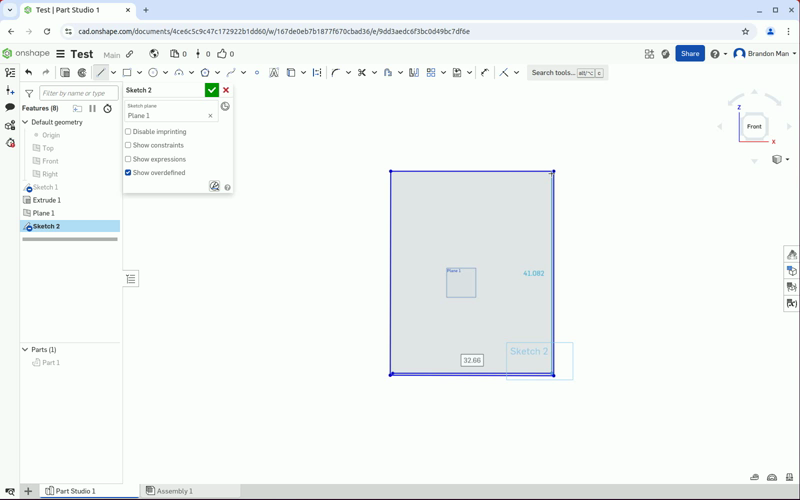
scroll(6)
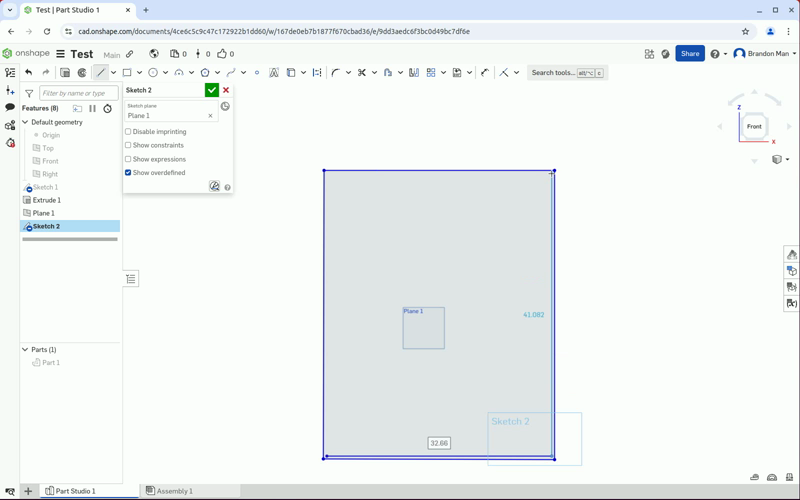
scroll(6)
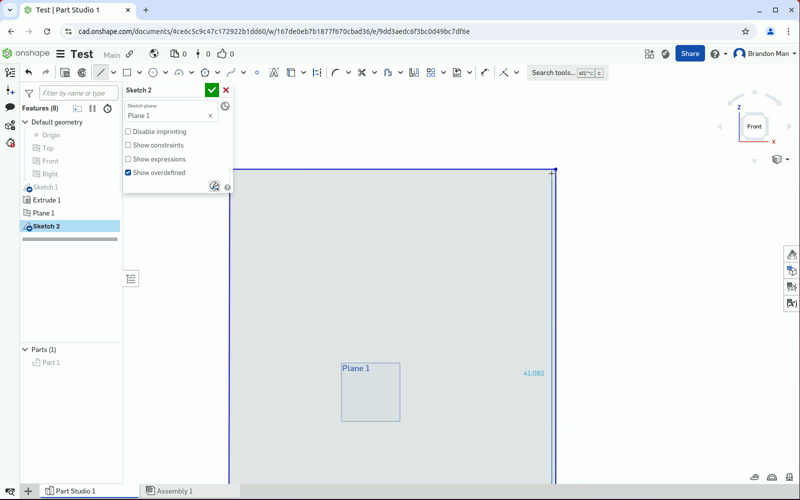
scroll(6)
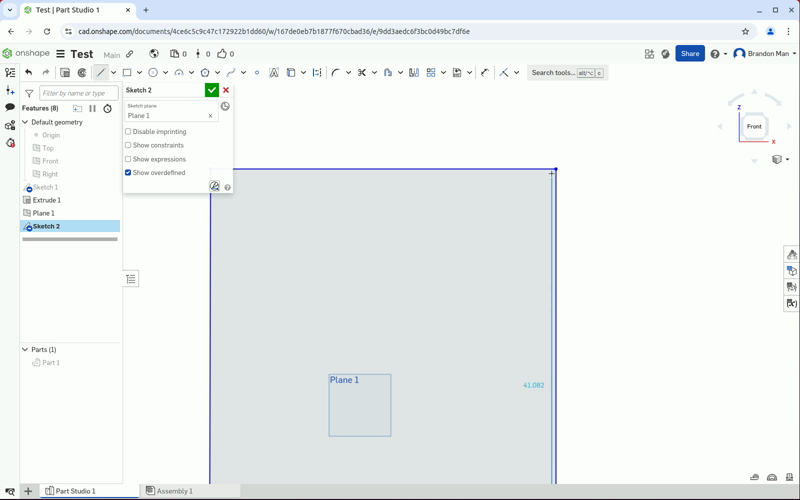
scroll(6)
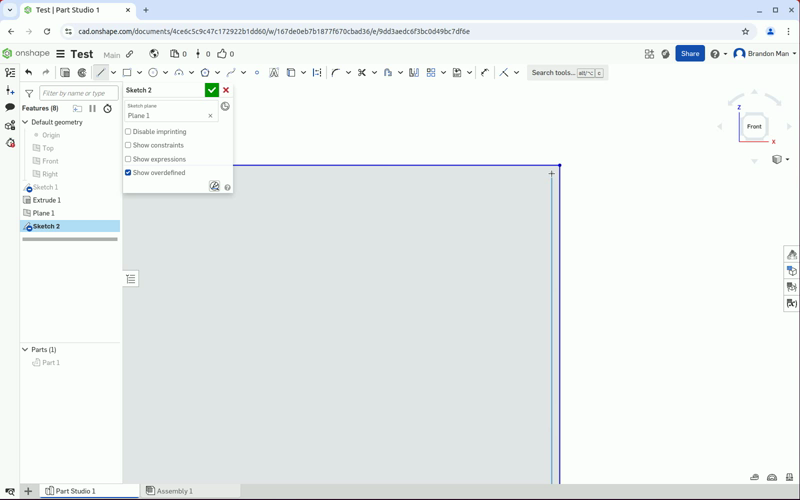
scroll(6)
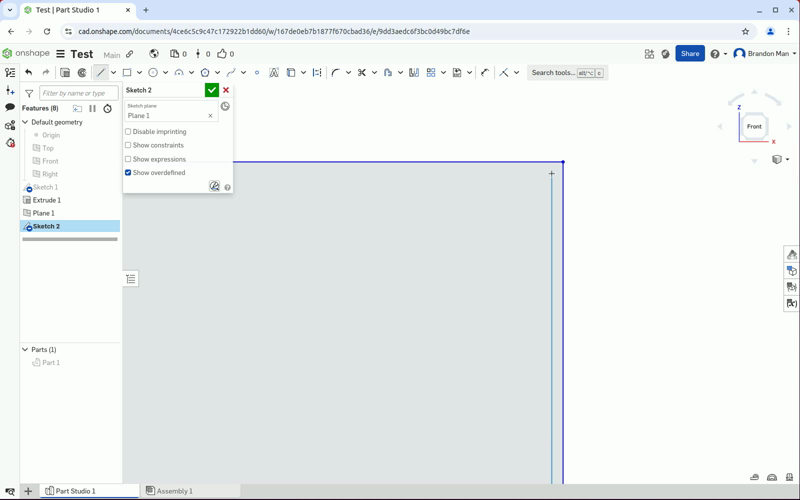
scroll(6)
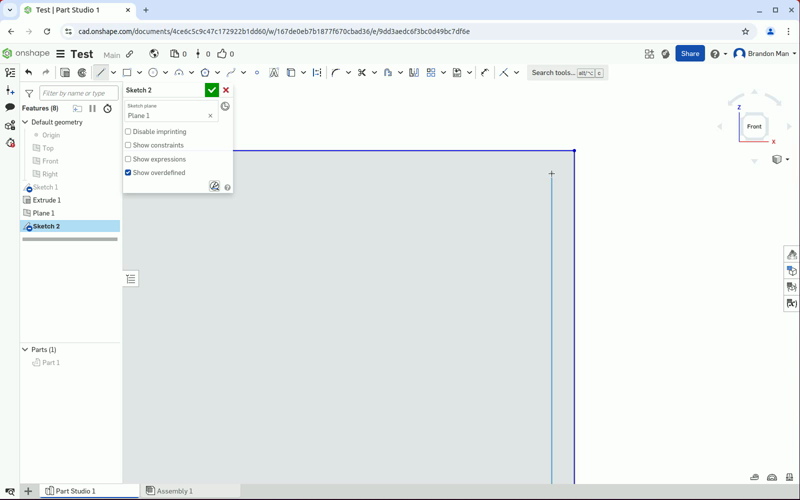
click(551, 173)
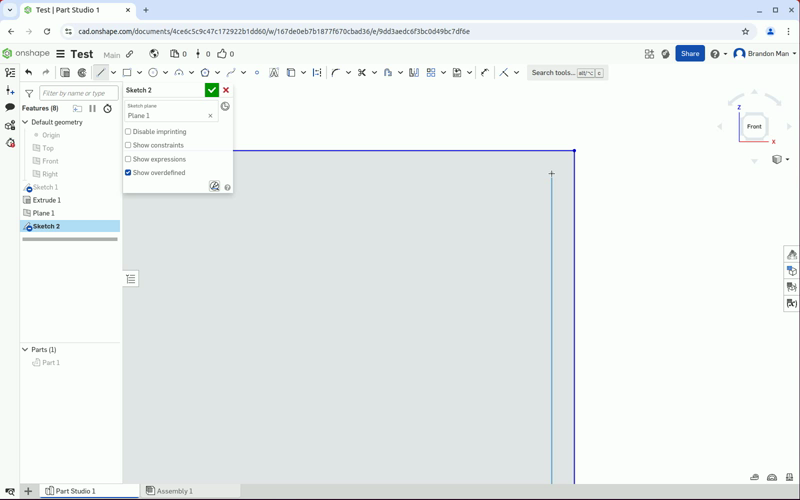
scroll(-6)
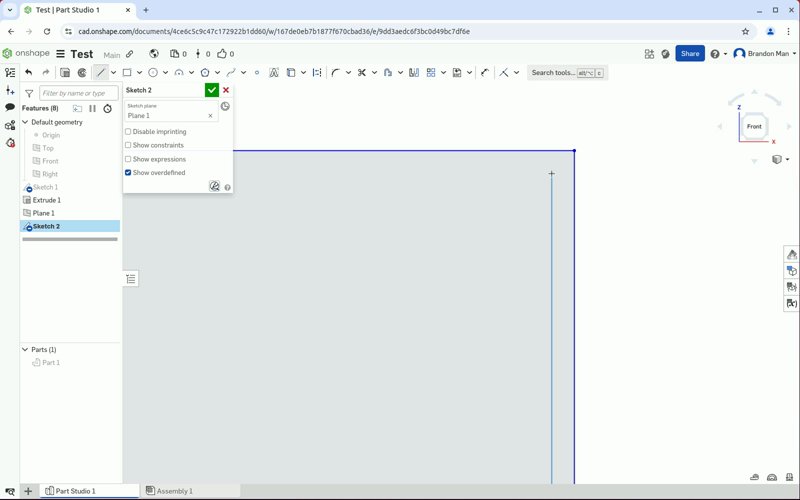
scroll(-6)
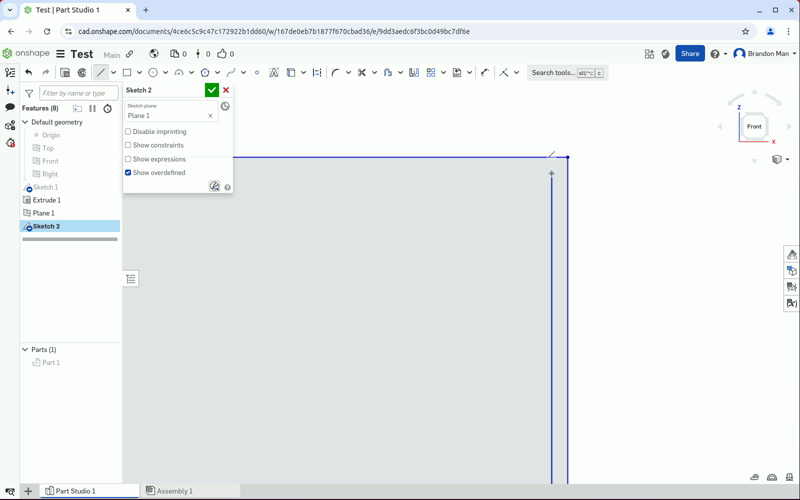
scroll(-6)
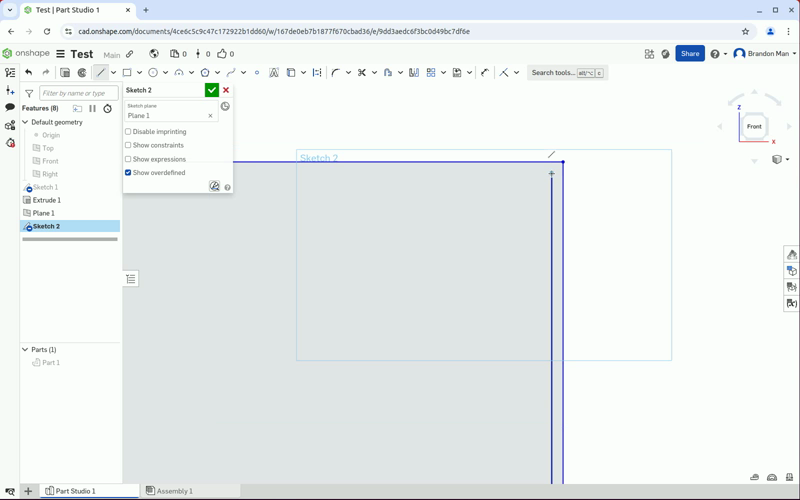
scroll(-6)
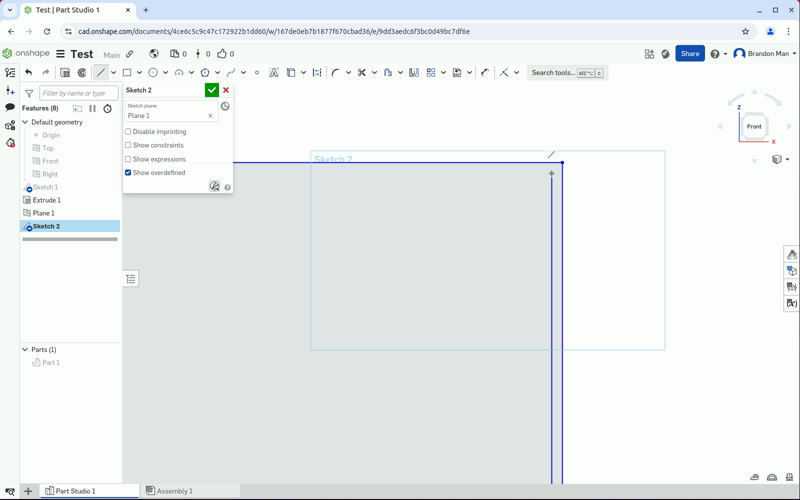
scroll(-6)
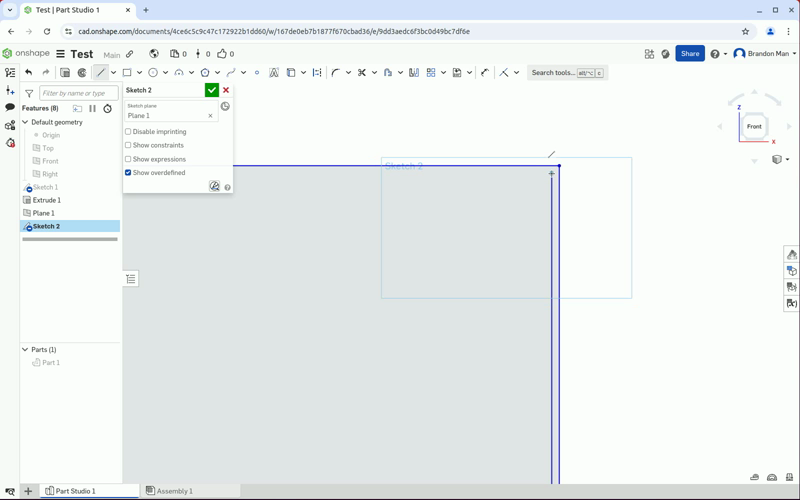
scroll(-6)
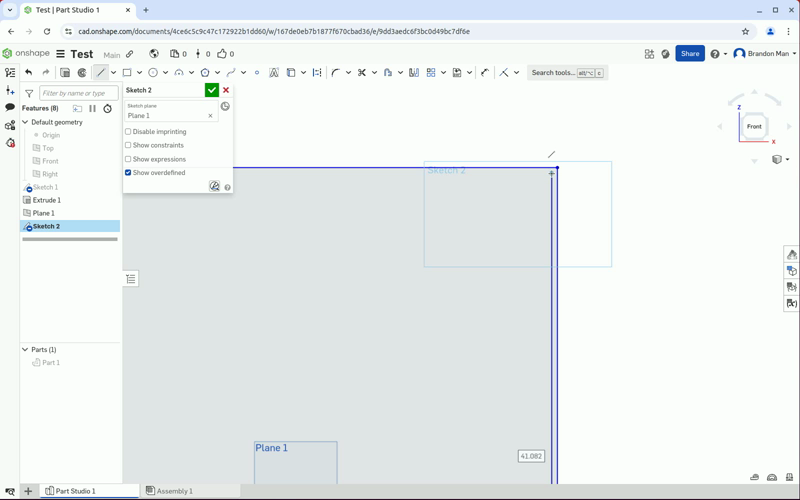
scroll(-6)
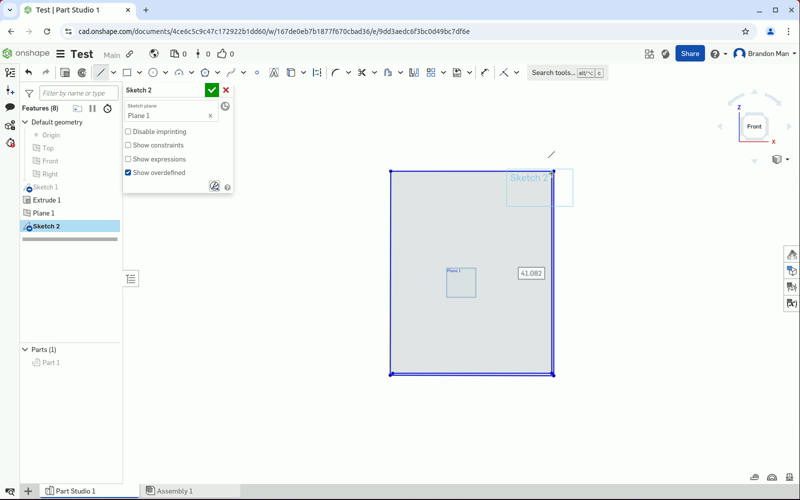
key_up(shift)
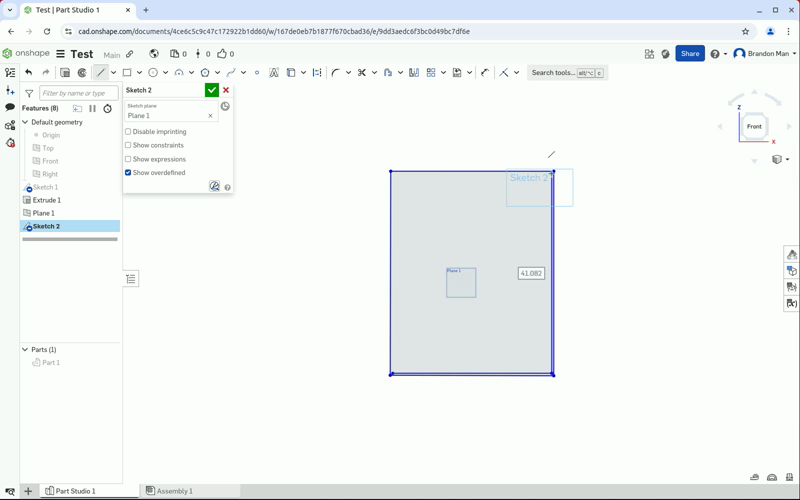
key_down(shift)
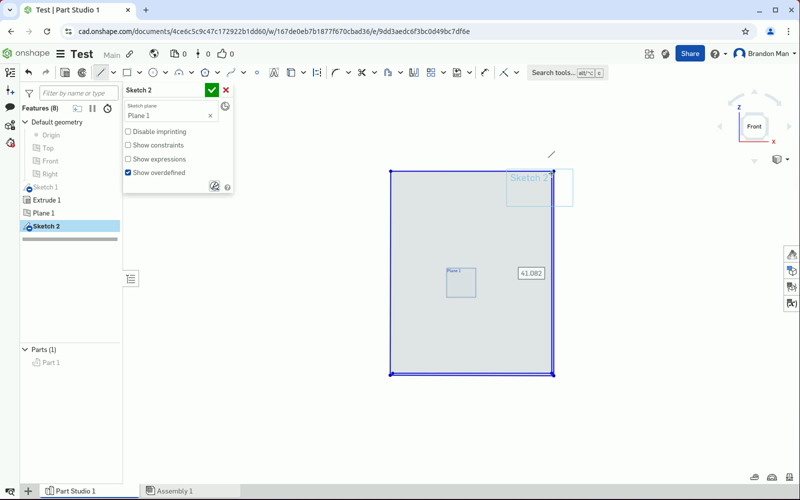
mouse_move(392, 173)
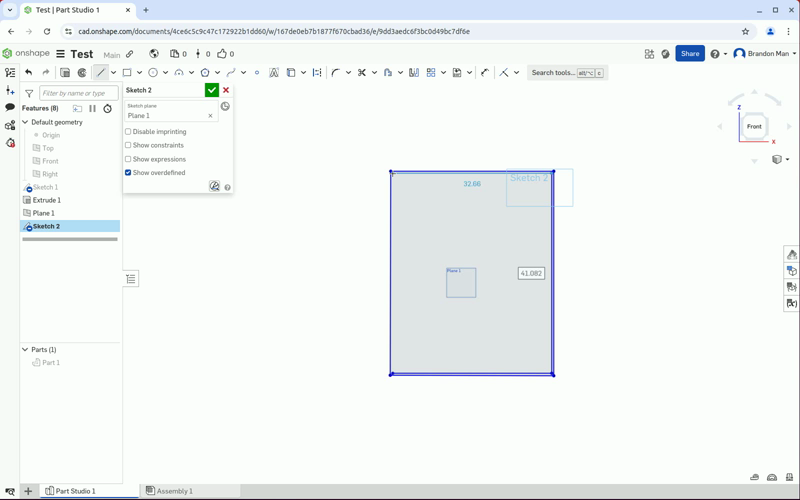
scroll(6)
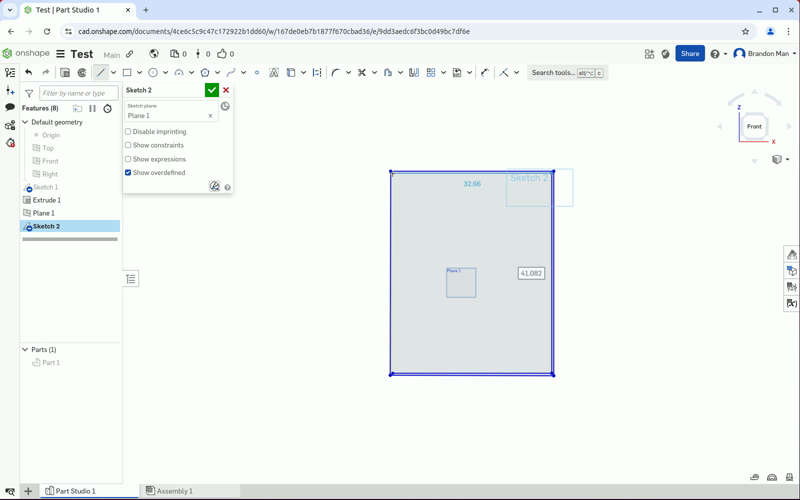
scroll(6)
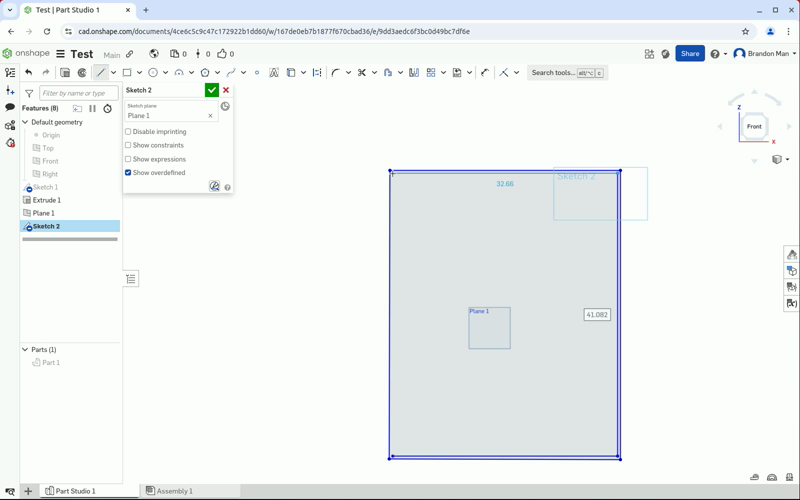
scroll(6)
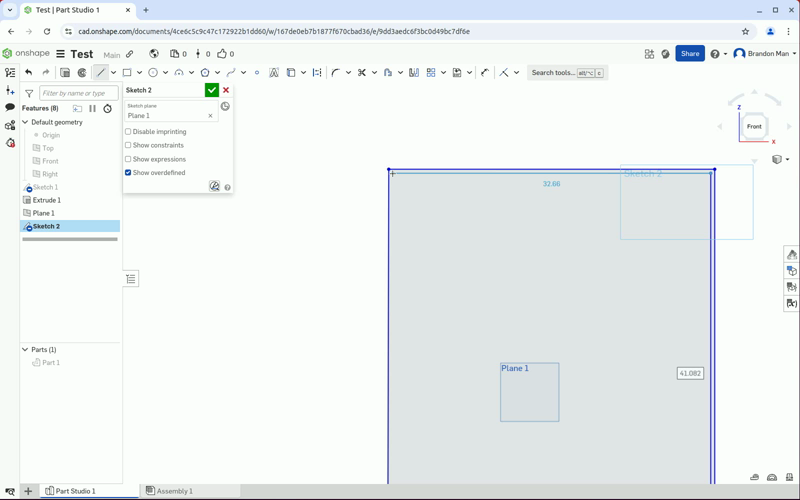
scroll(6)
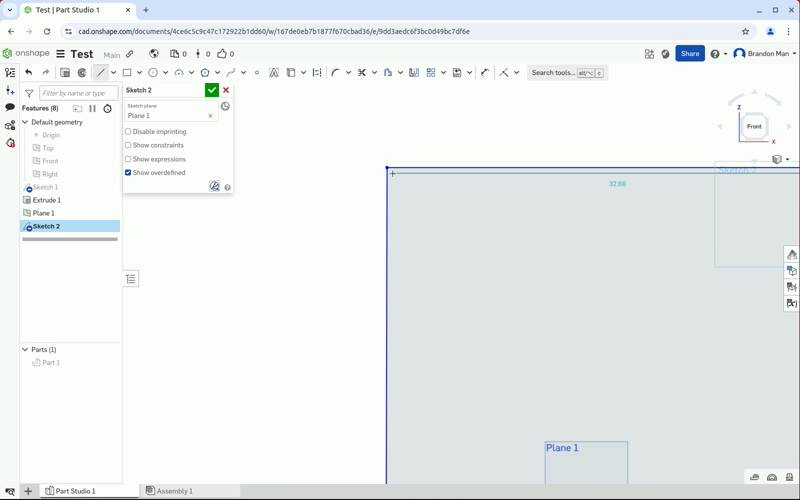
scroll(6)
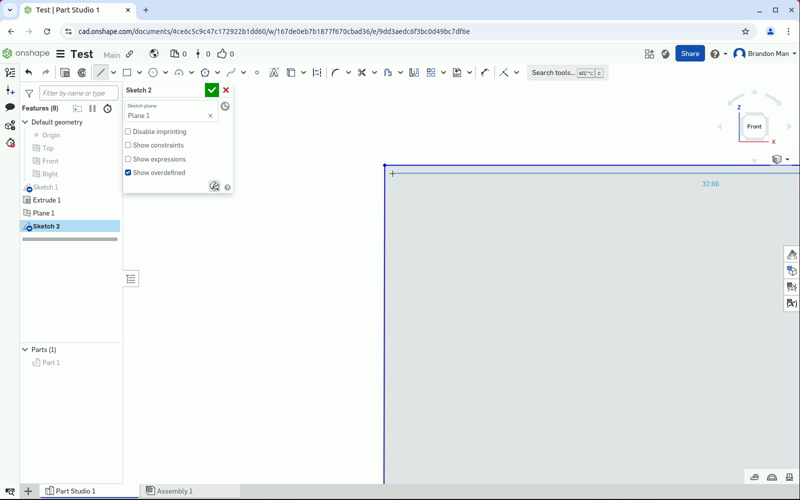
scroll(6)
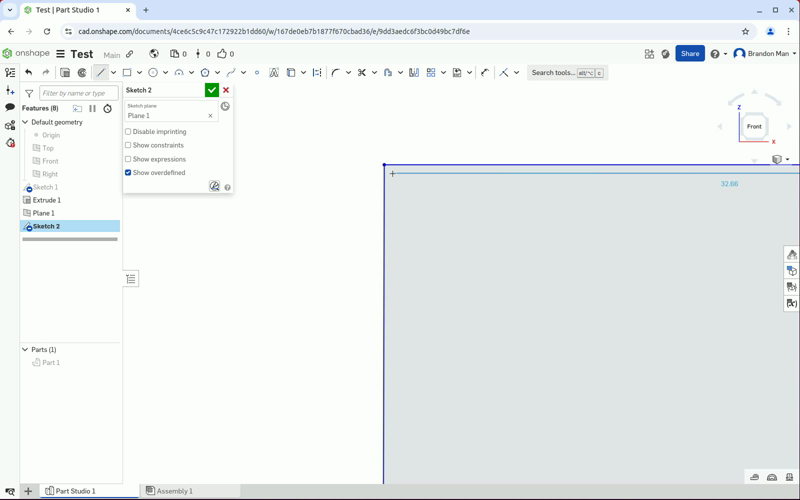
scroll(6)
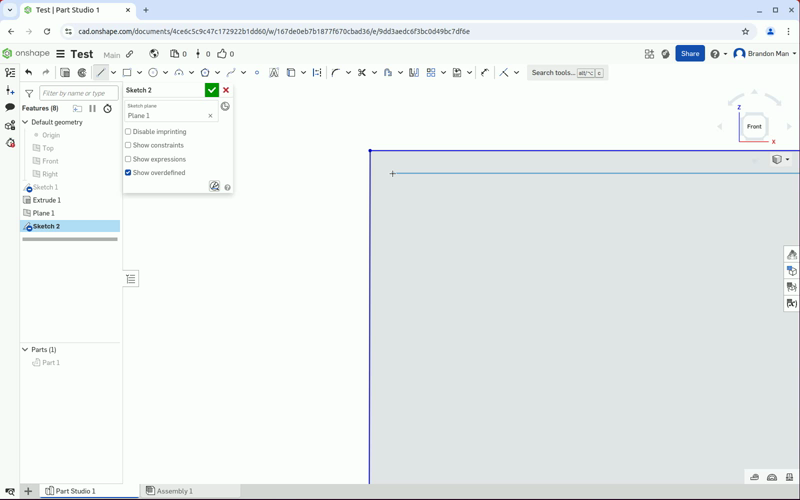
click(392, 173)
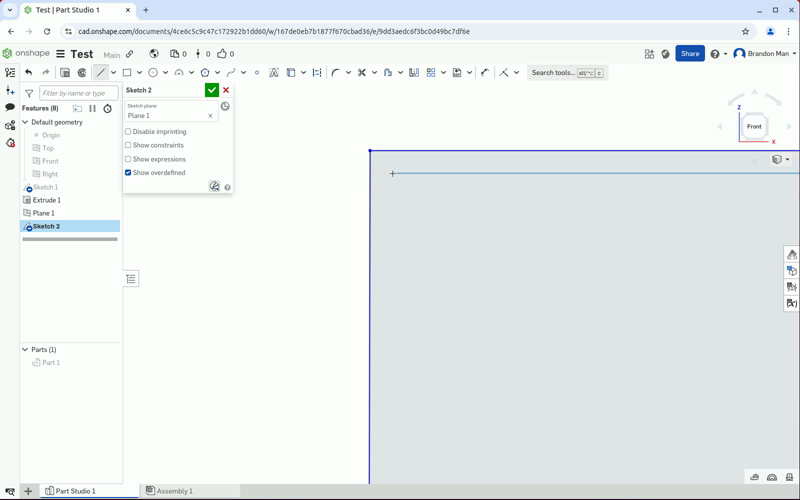
scroll(-6)
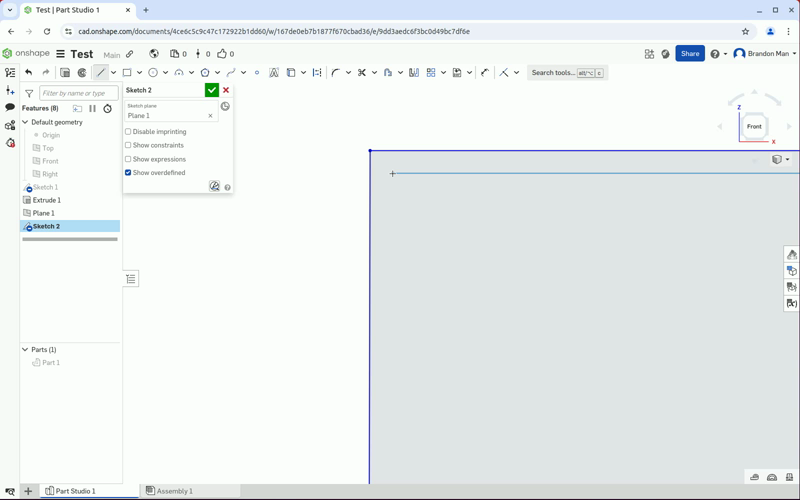
scroll(-6)
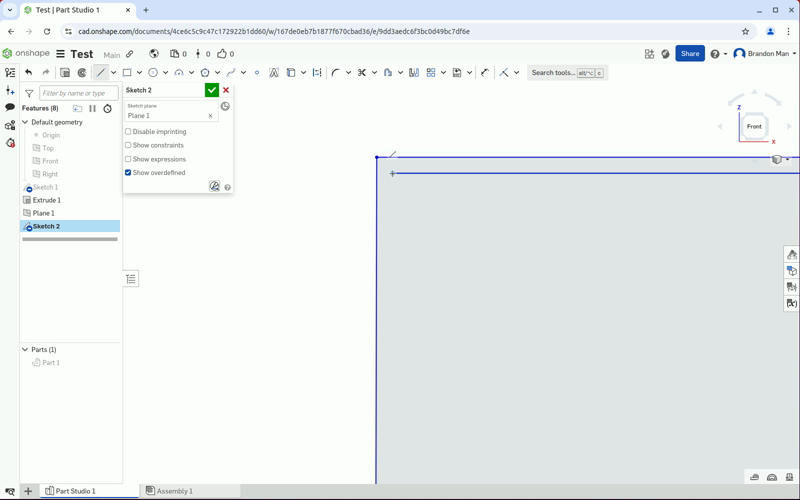
scroll(-6)
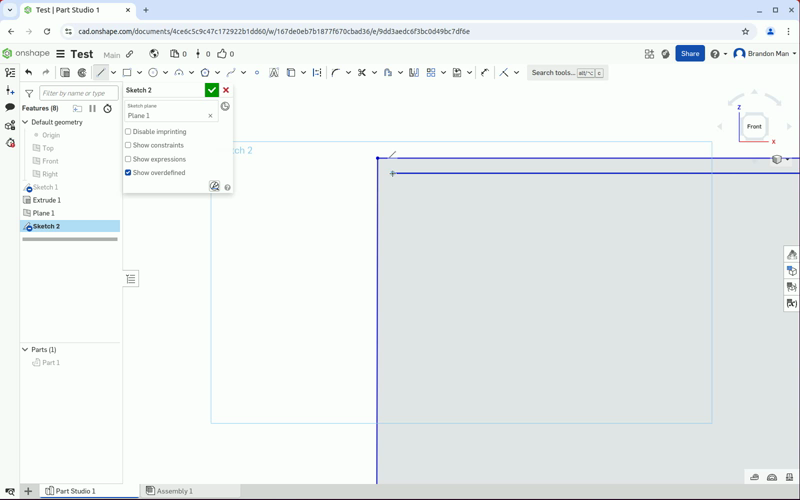
scroll(-6)
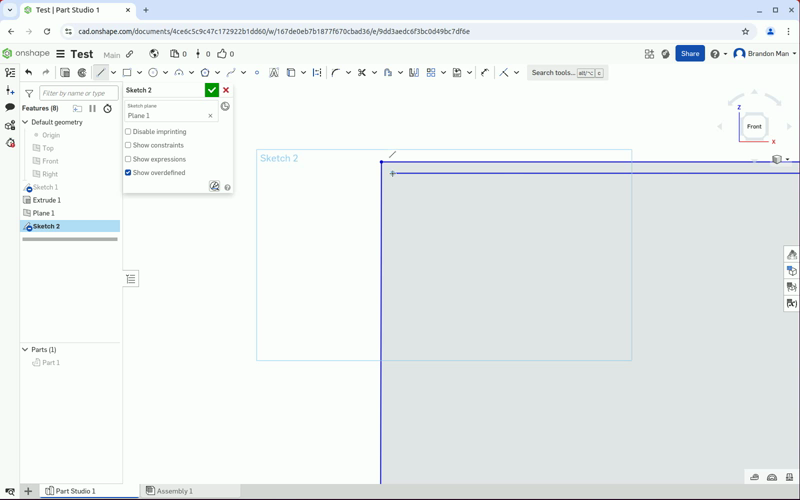
scroll(-6)
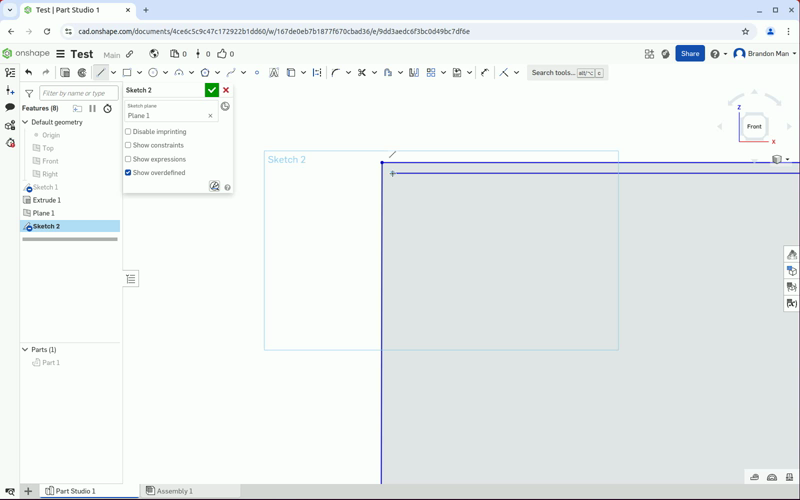
scroll(-6)
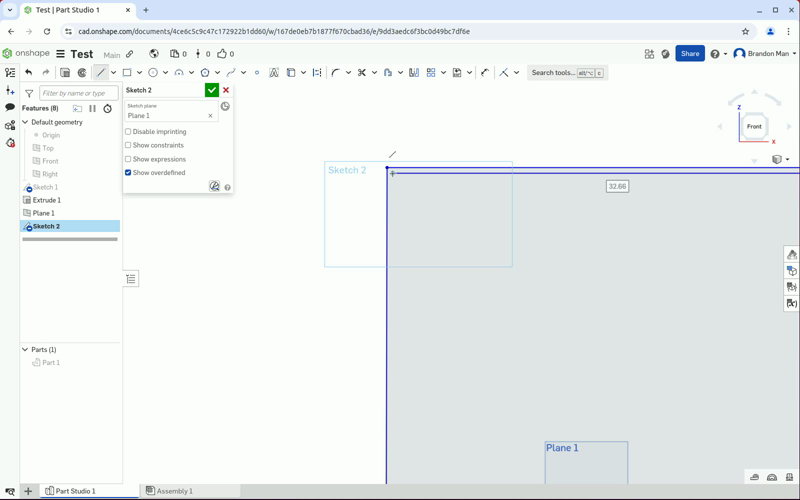
scroll(-6)
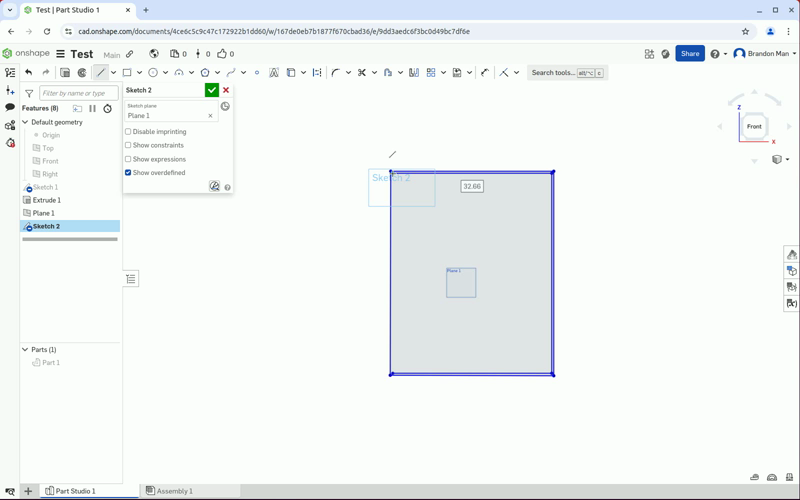
key_up(shift)
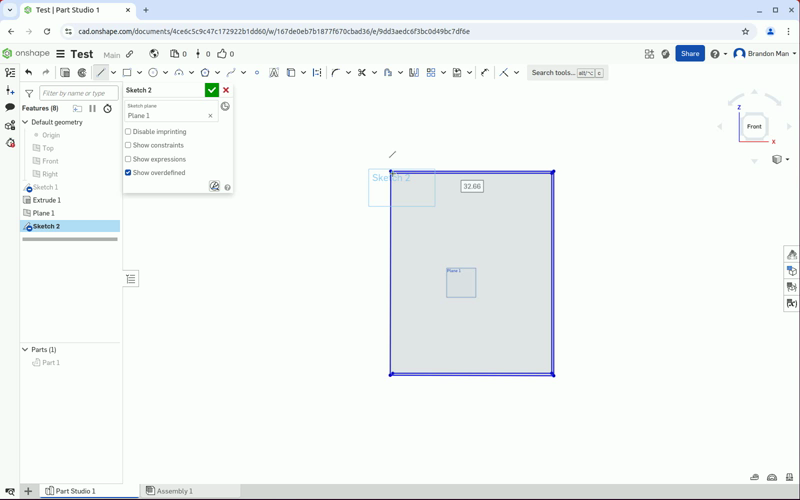
key_down(shift)
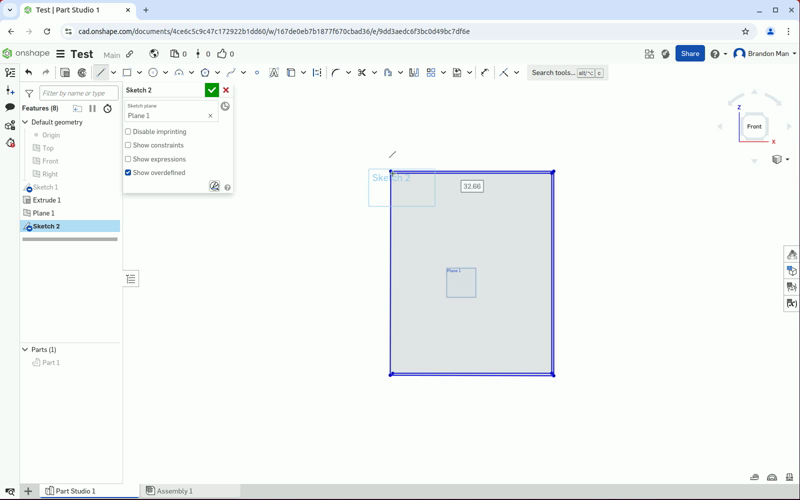
mouse_move(392, 373)
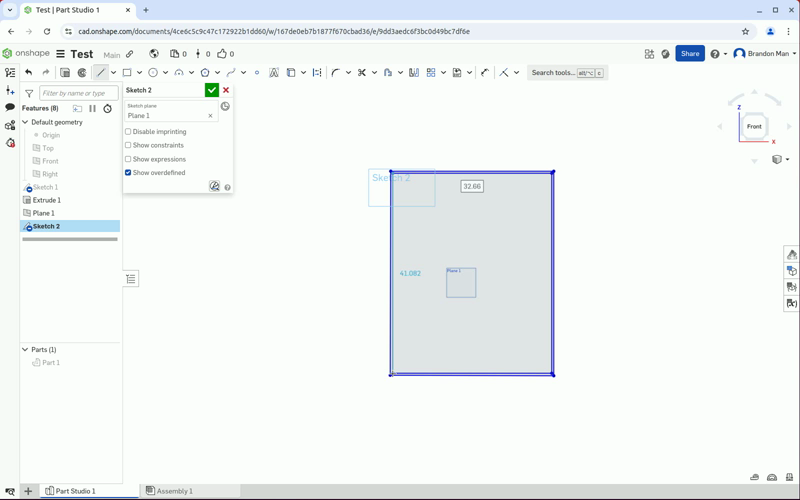
scroll(6)
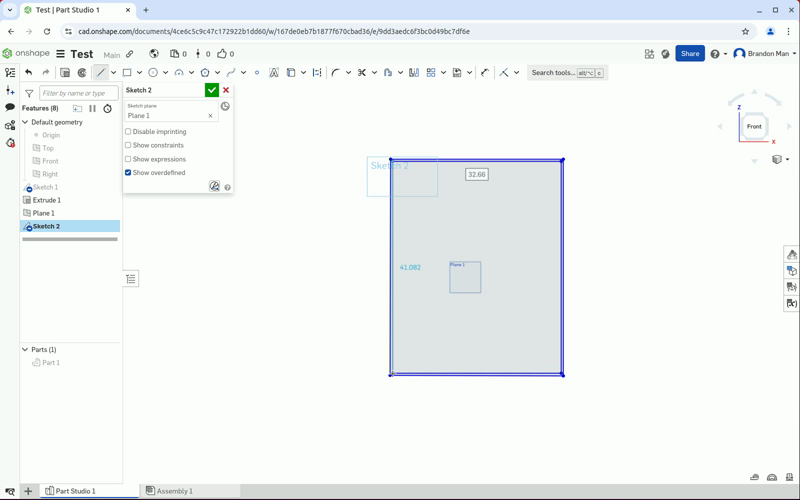
scroll(6)
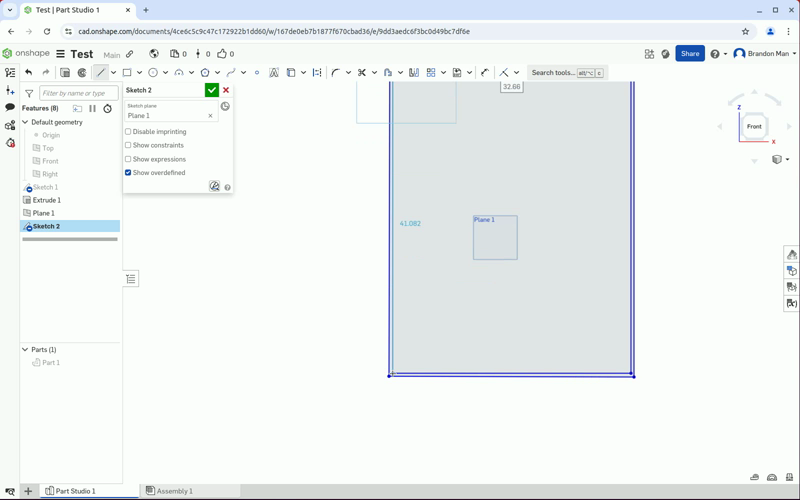
scroll(6)
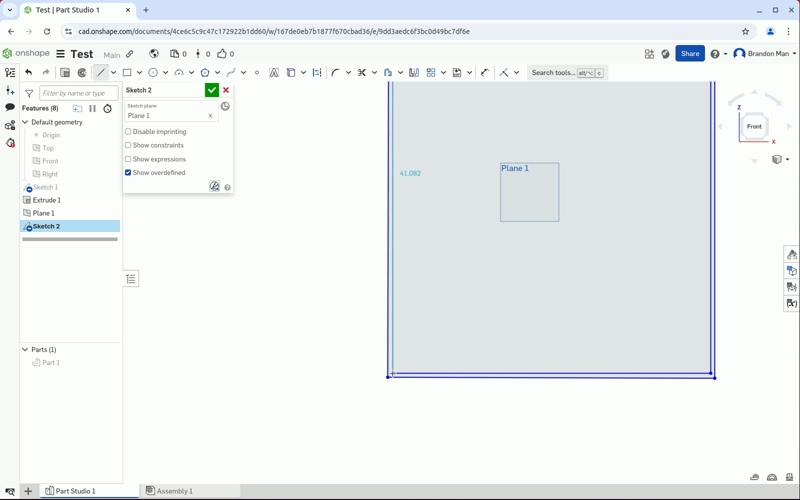
scroll(6)
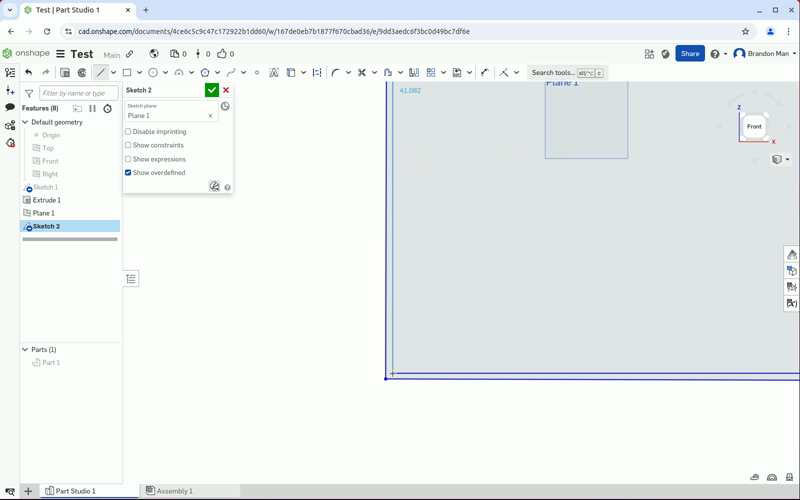
scroll(6)
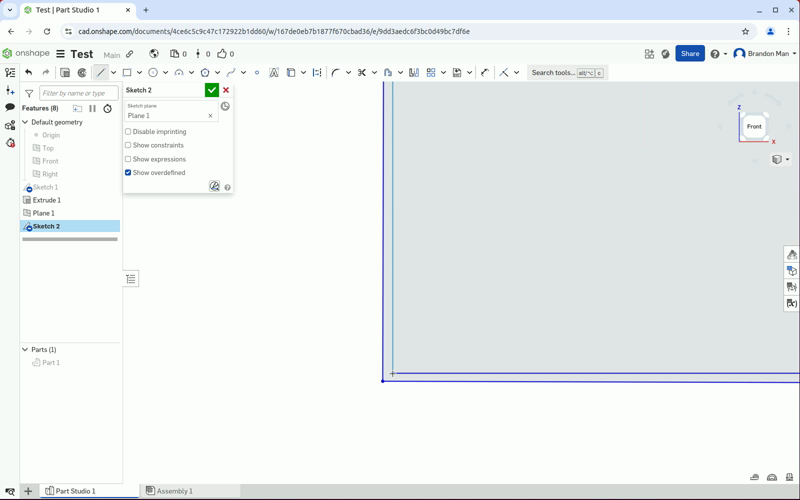
scroll(6)
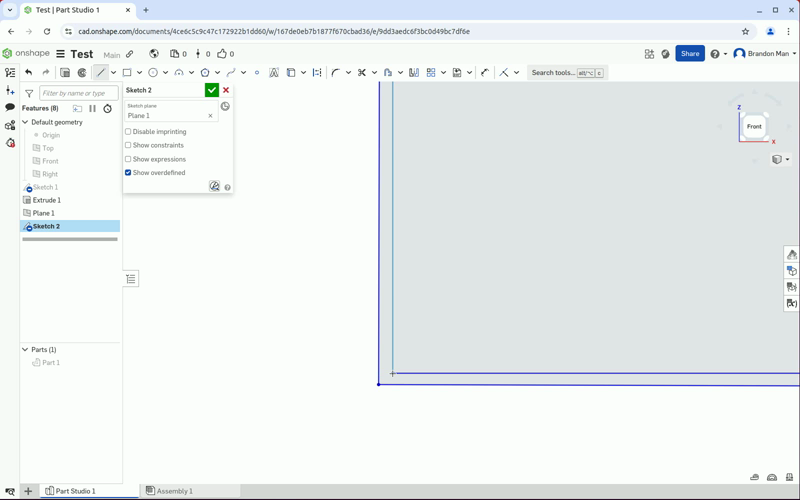
scroll(6)
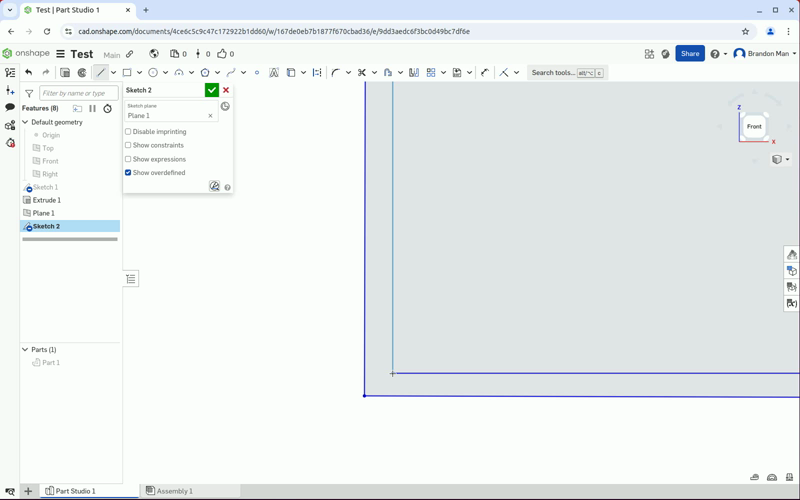
key_up(shift)
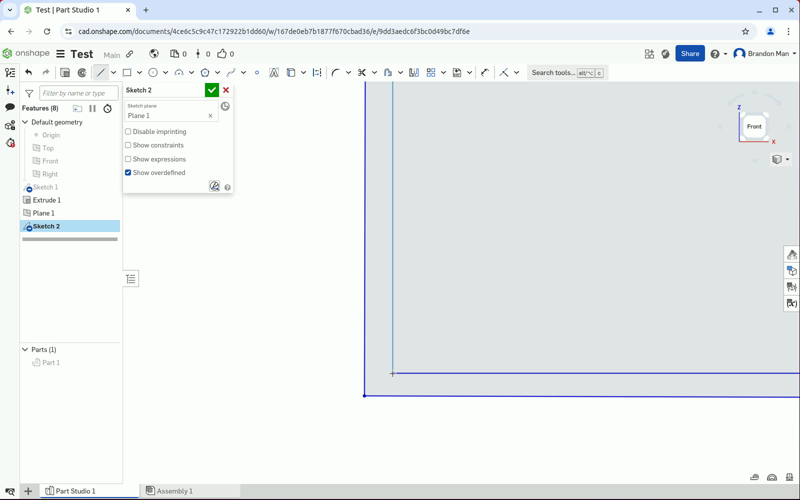
click(392, 373)
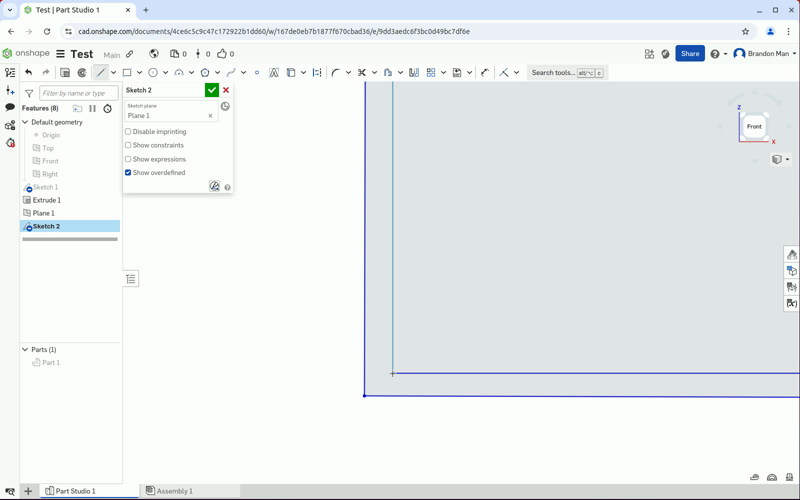
scroll(-6)
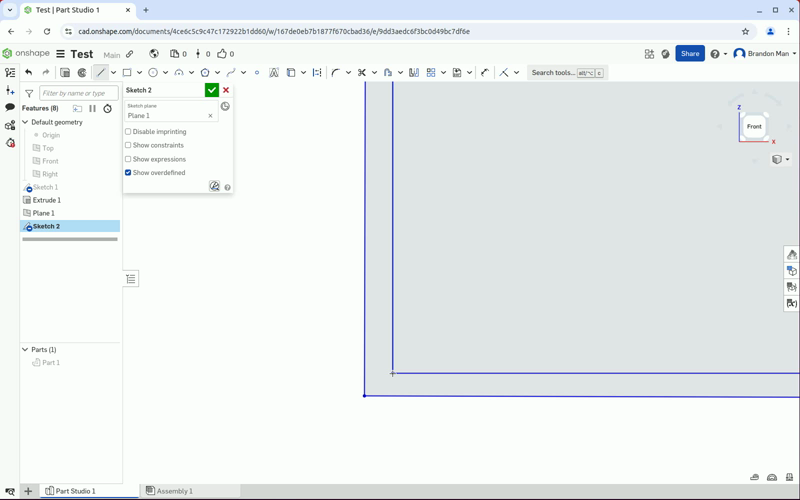
scroll(-6)
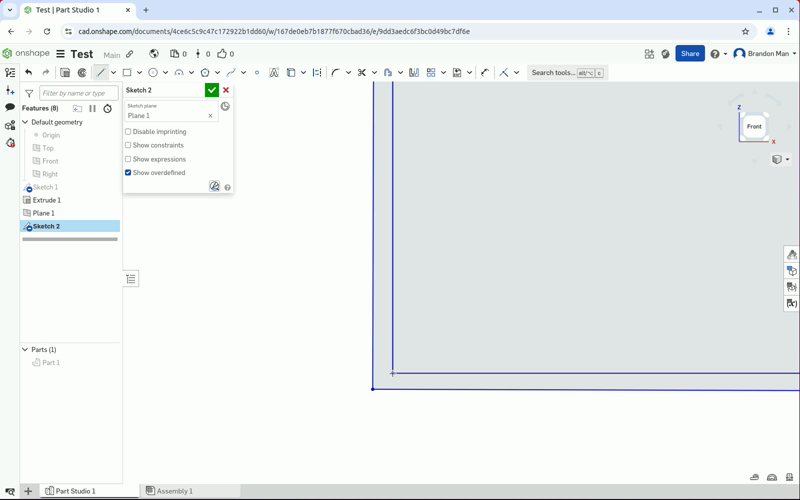
scroll(-6)
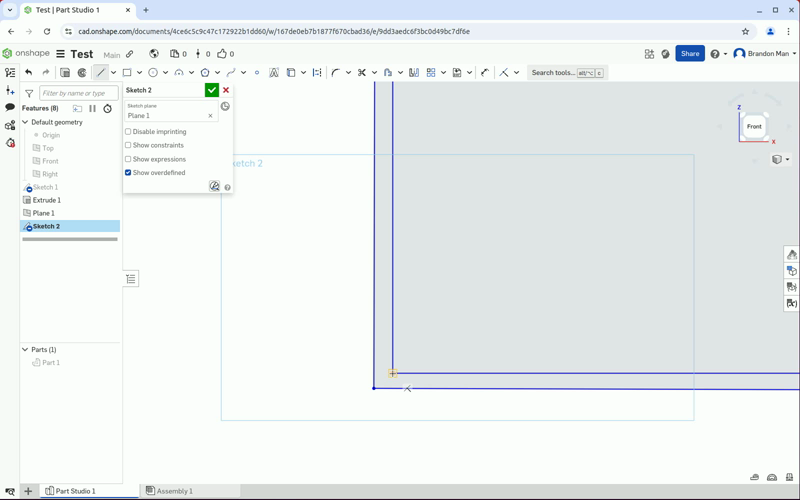
scroll(-6)
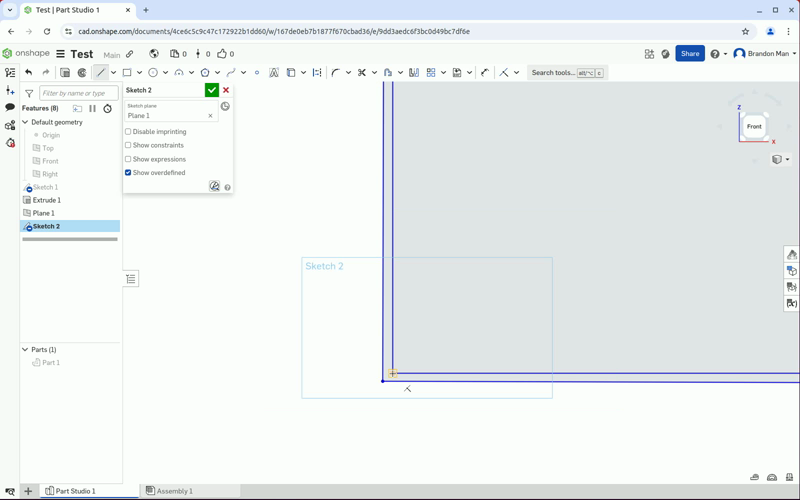
scroll(-6)
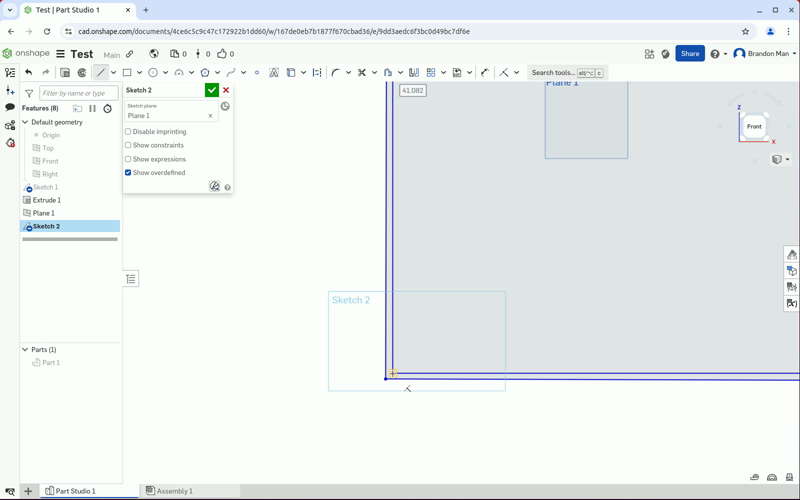
scroll(-6)
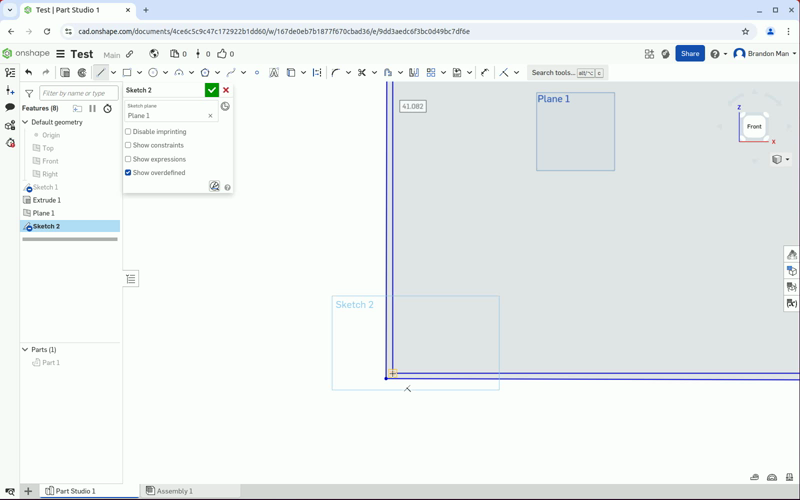
scroll(-6)
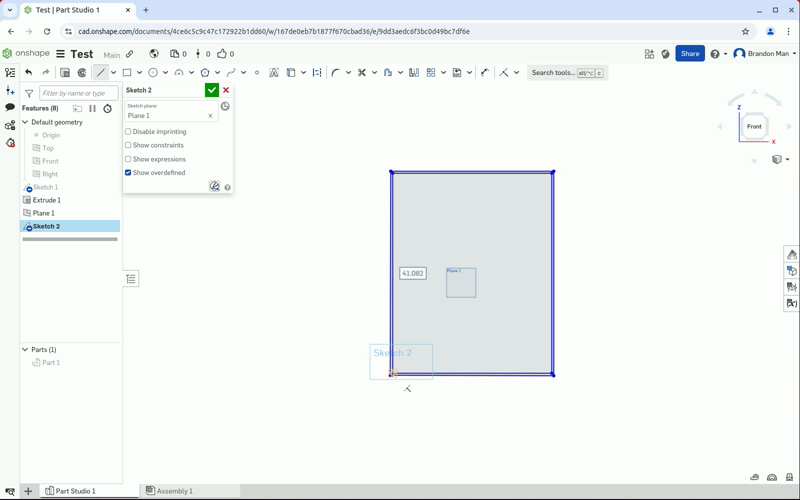
key(esc)
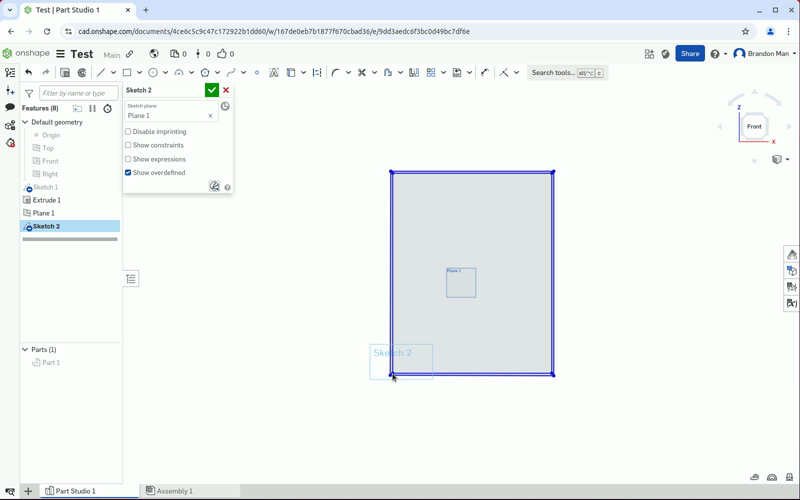
mouse_move(391, 339)
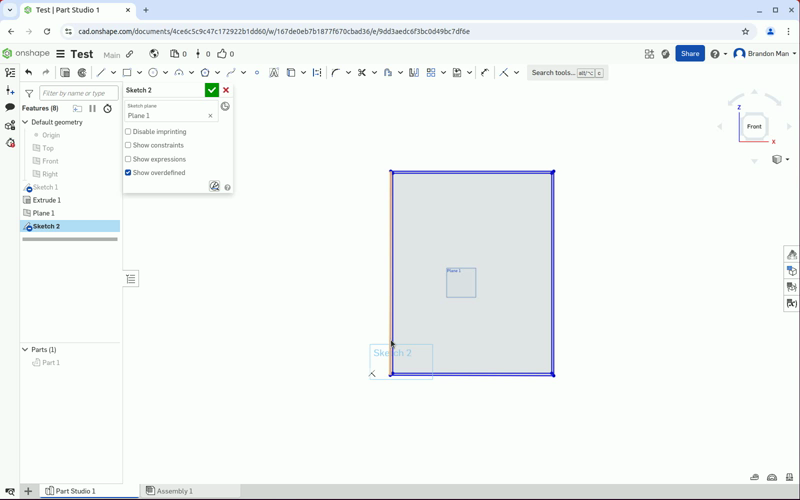
scroll(6)
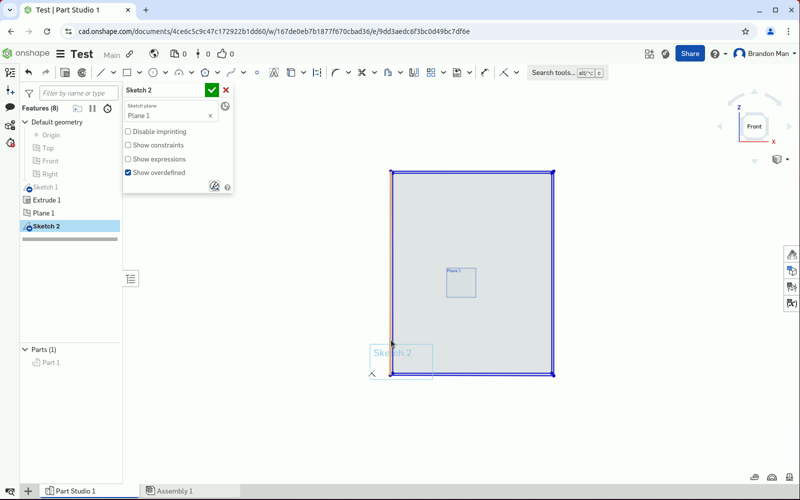
scroll(6)
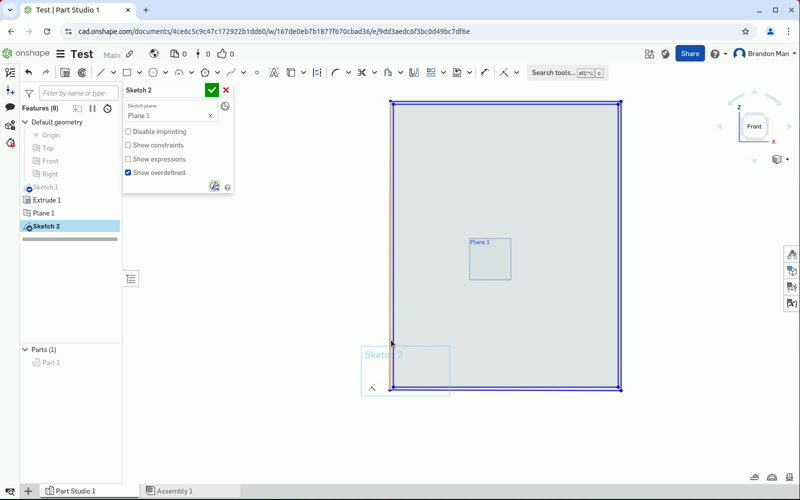
scroll(6)
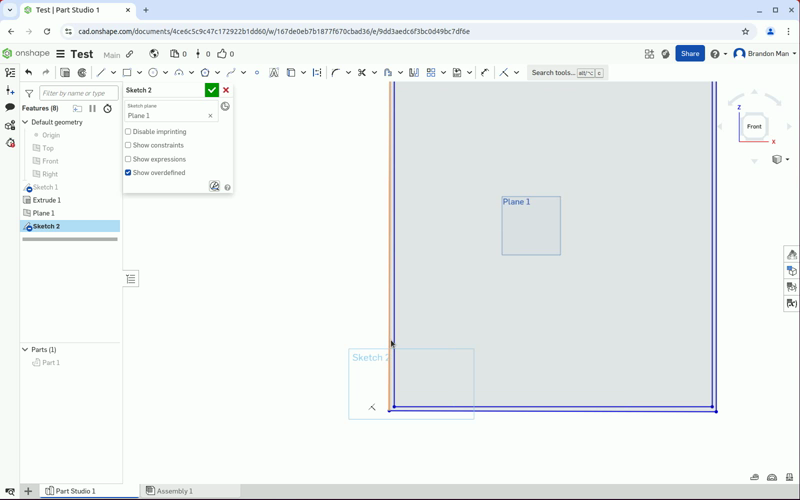
scroll(6)
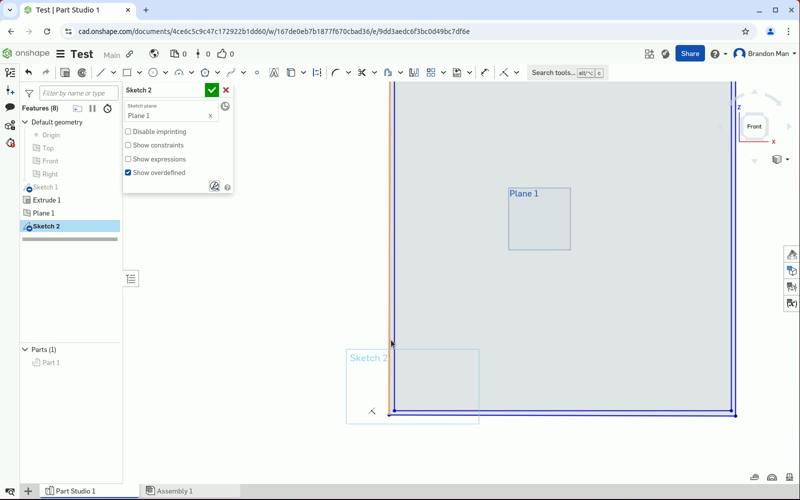
scroll(6)
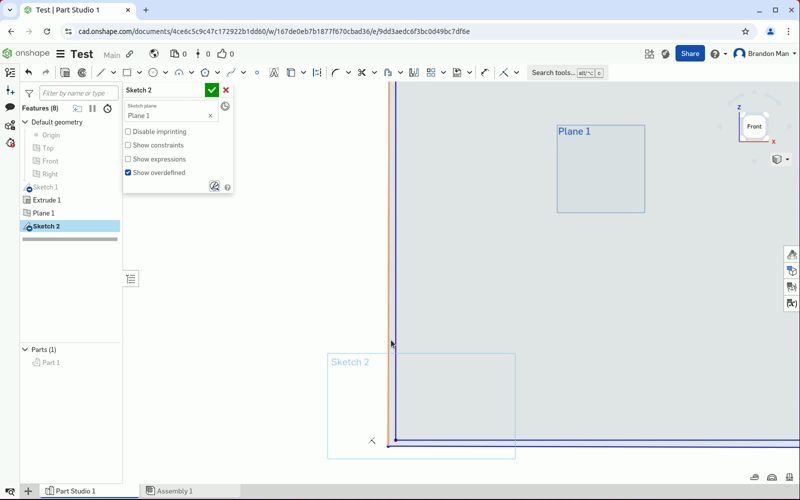
scroll(6)
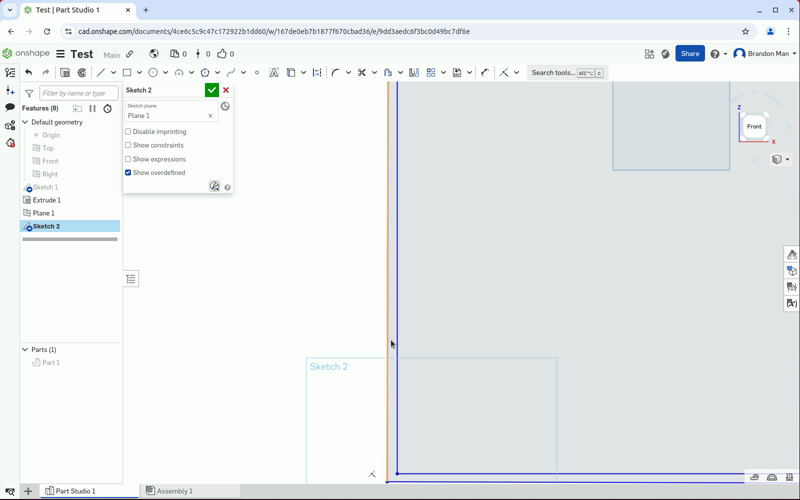
scroll(6)
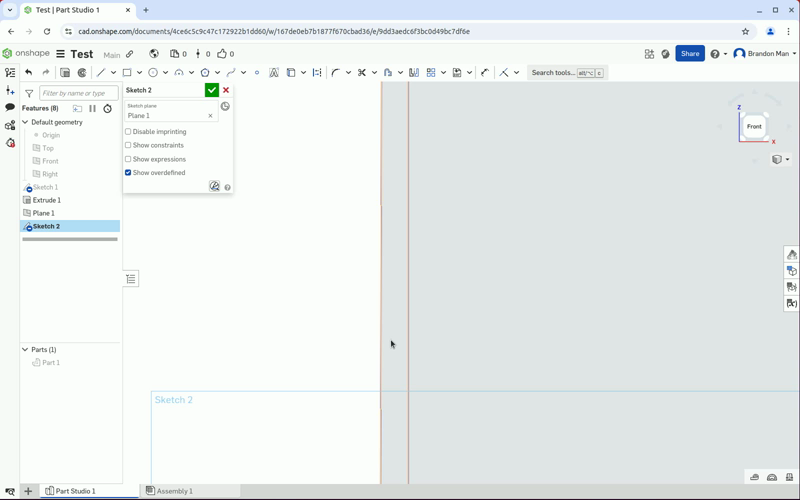
click(391, 339)
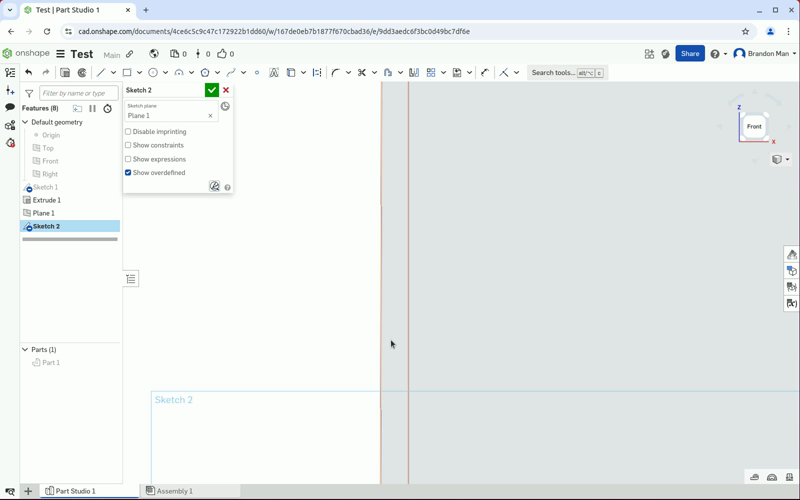
scroll(-6)
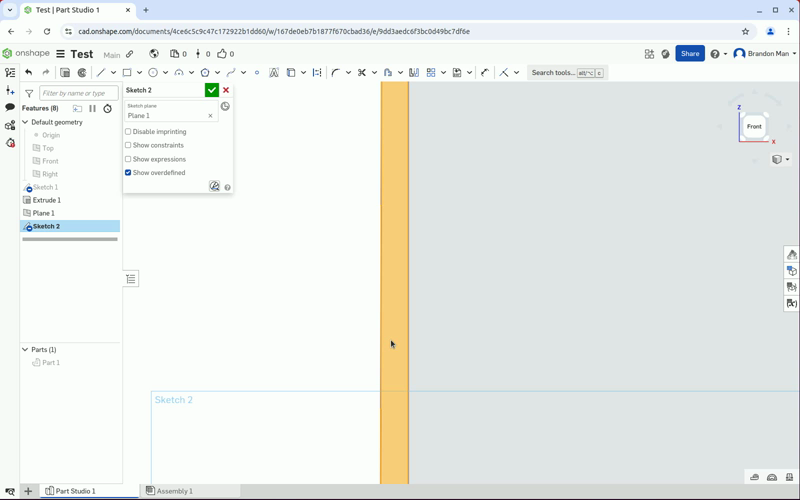
scroll(-6)
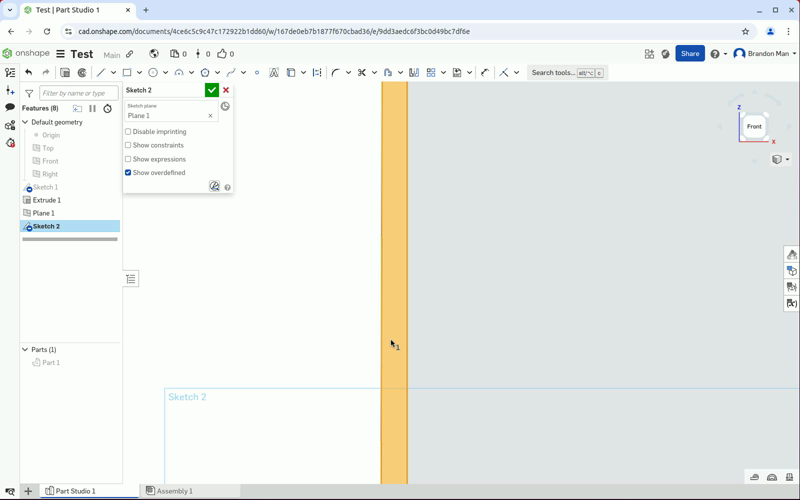
scroll(-6)
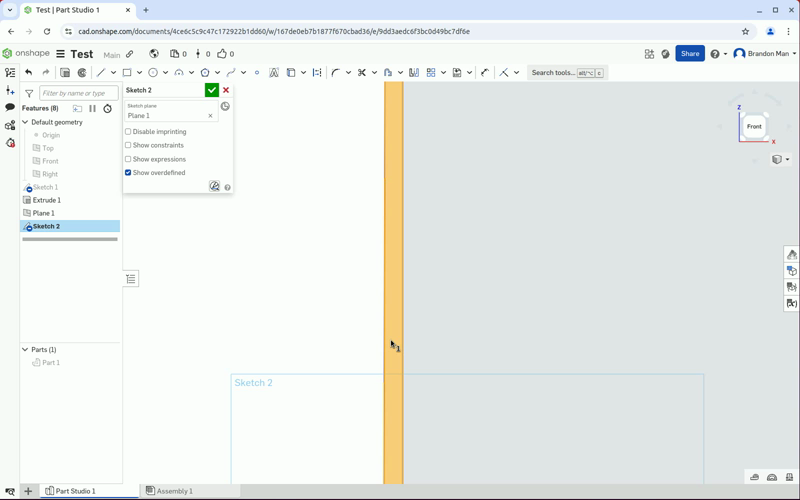
scroll(-6)
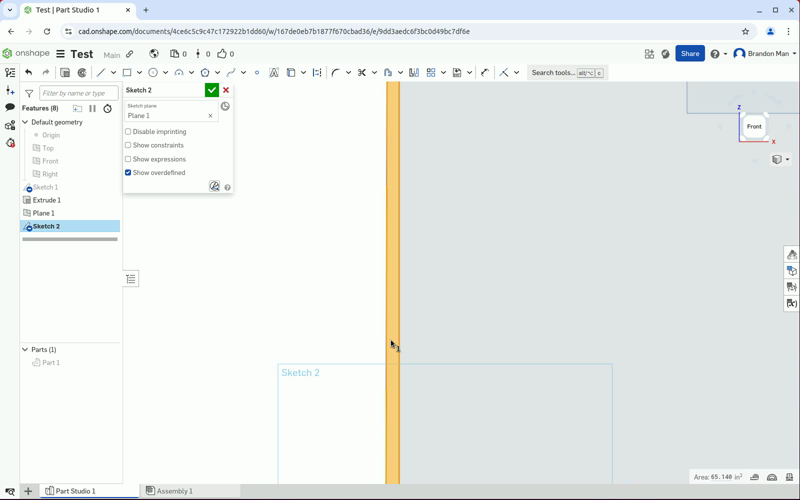
scroll(-6)
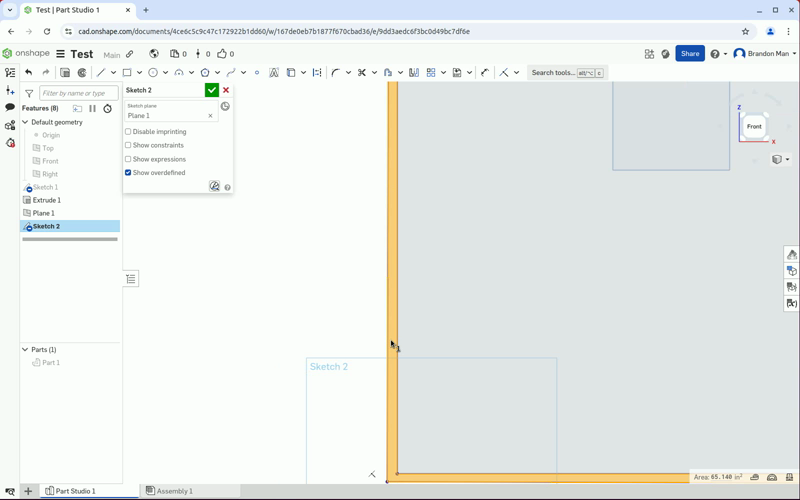
scroll(-6)
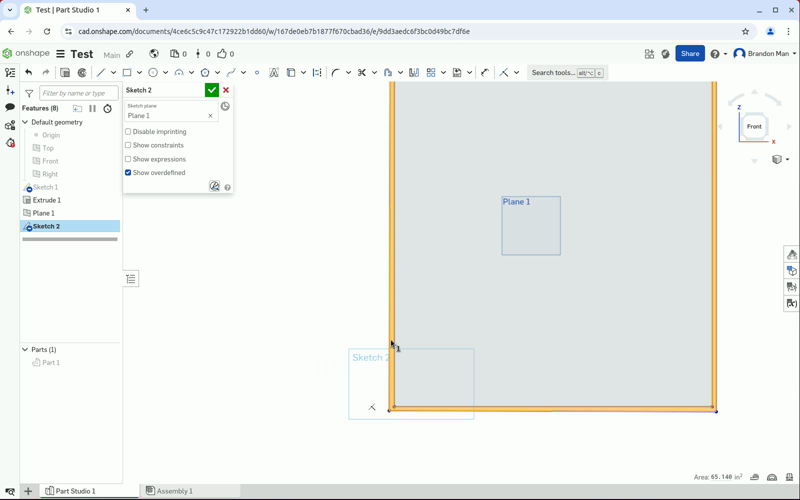
scroll(-6)
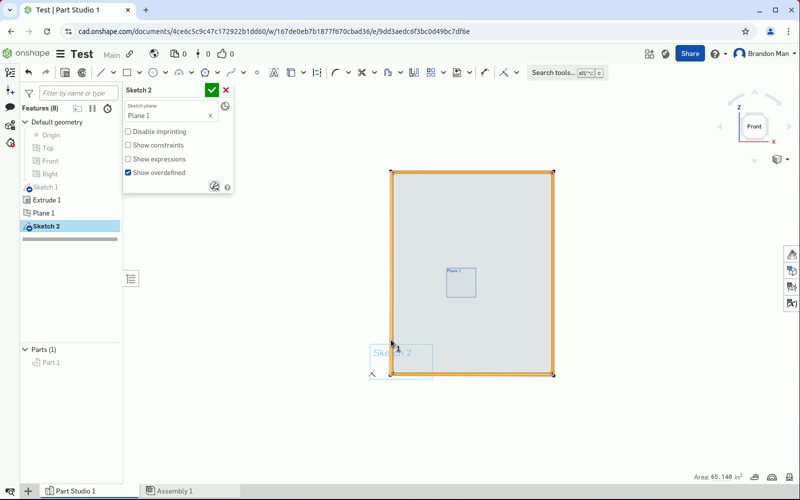
mouse_move(73, 352)
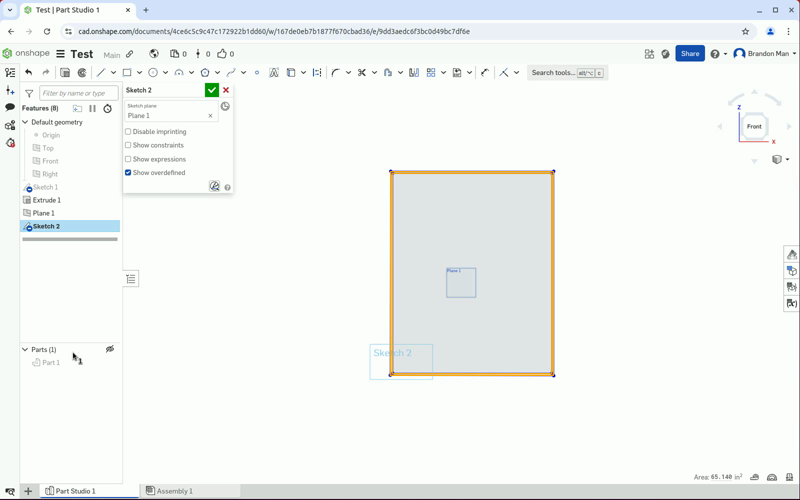
key(shift+y)
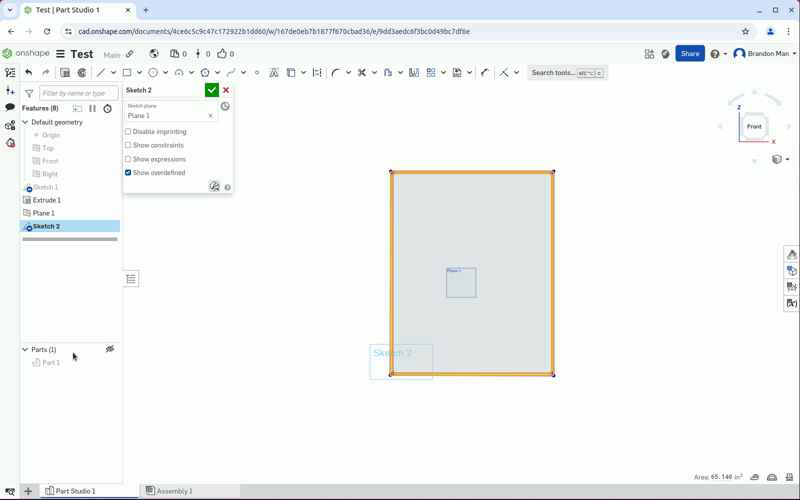
key(shift+e)
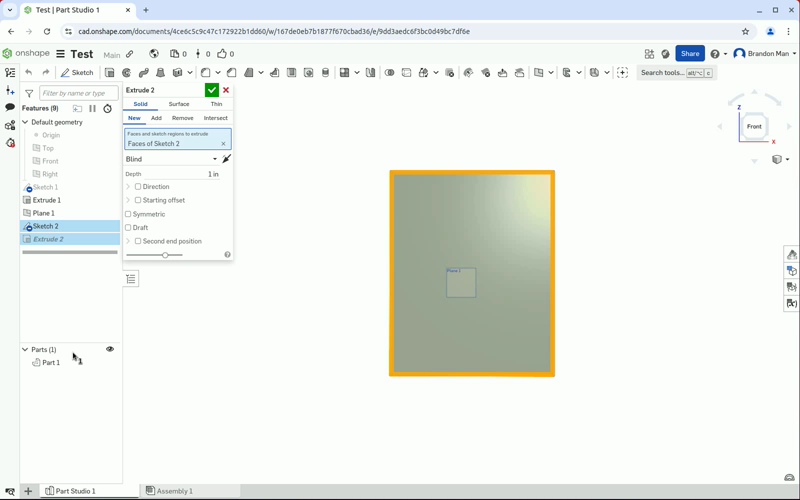
mouse_move(143, 106)
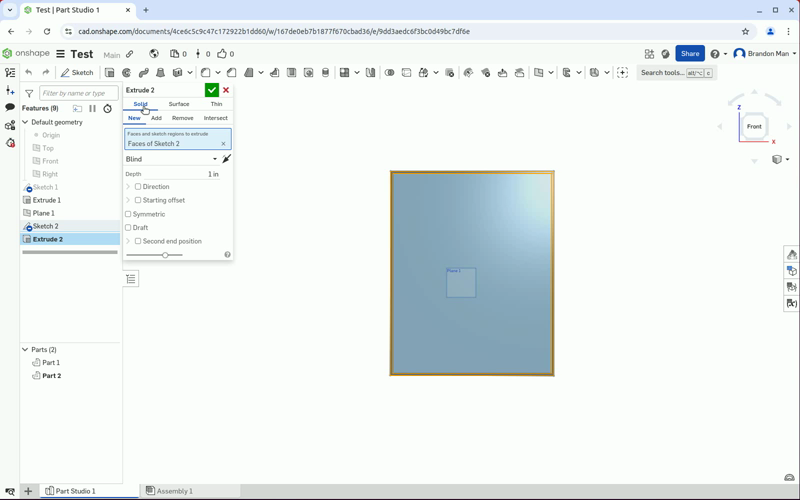
click(143, 106)
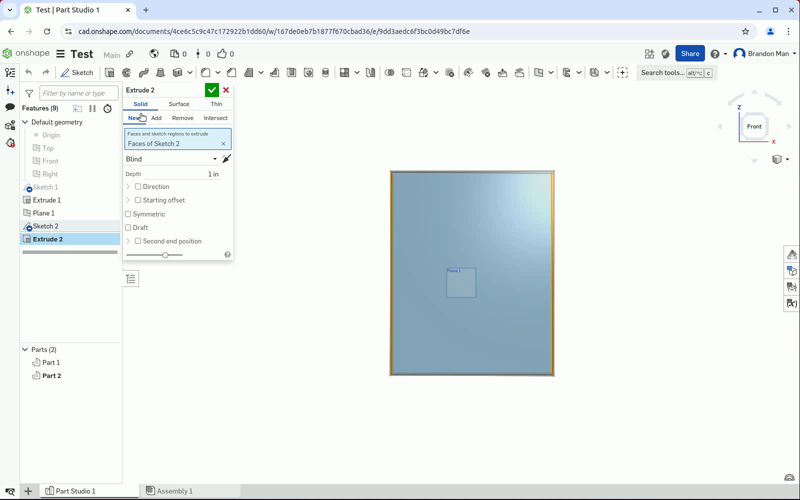
mouse_move(137, 120)
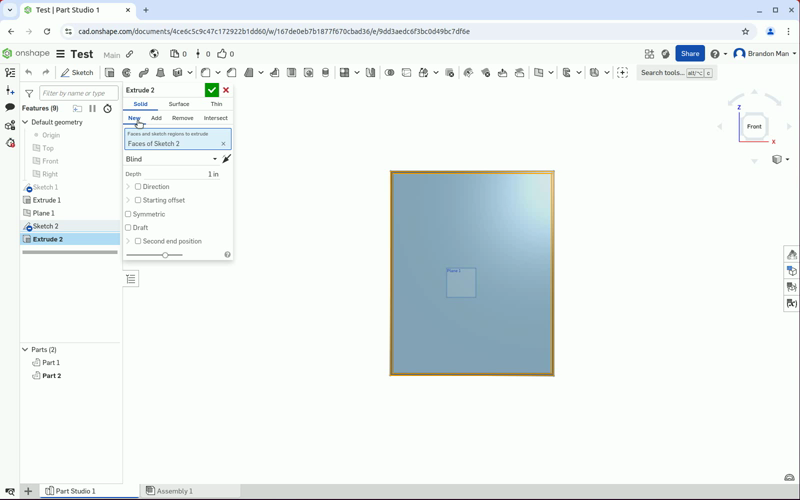
click(137, 120)
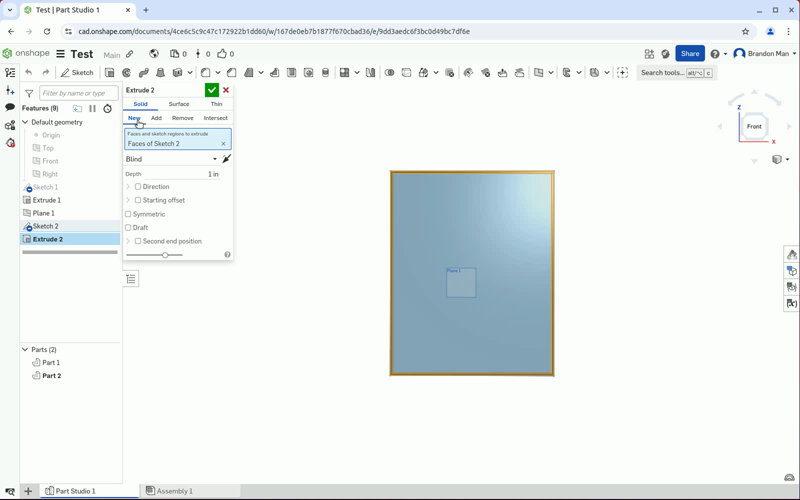
key(tab, 4)
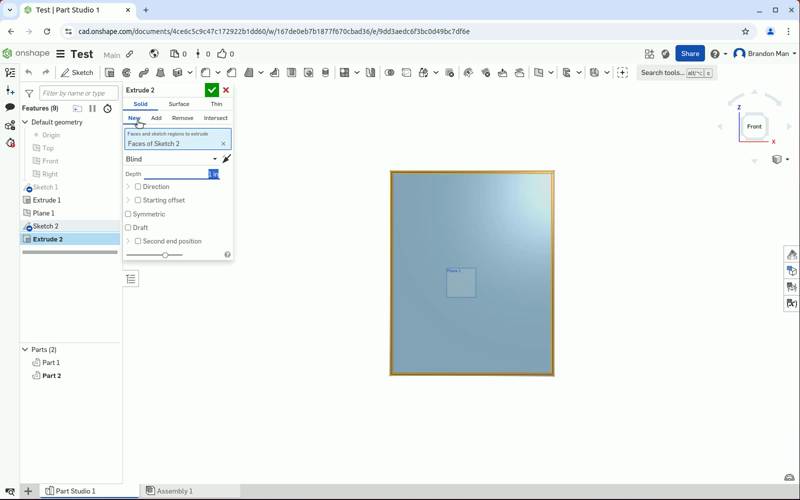
text(3.129)
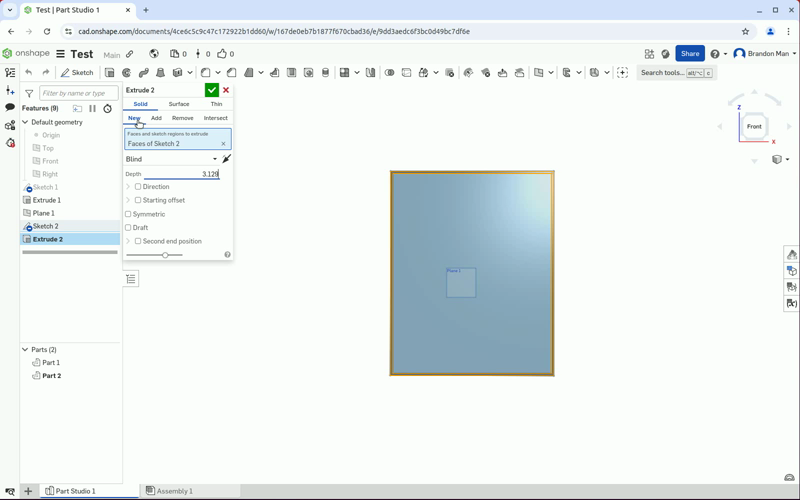
key(enter)
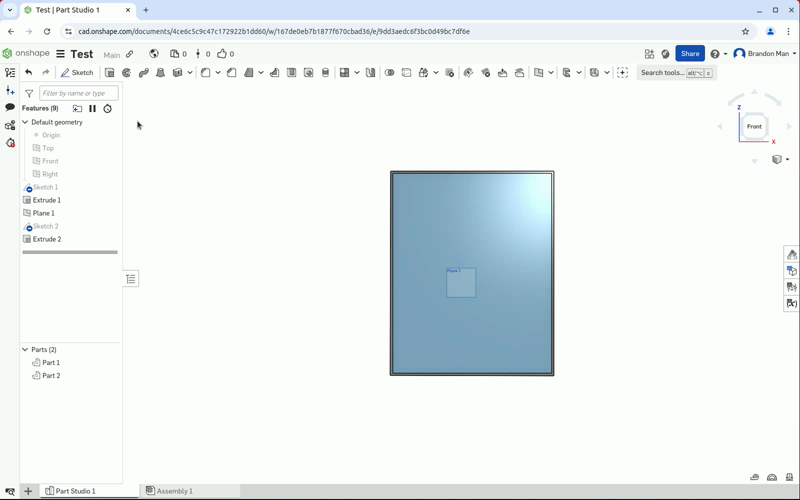
key(shift+h)
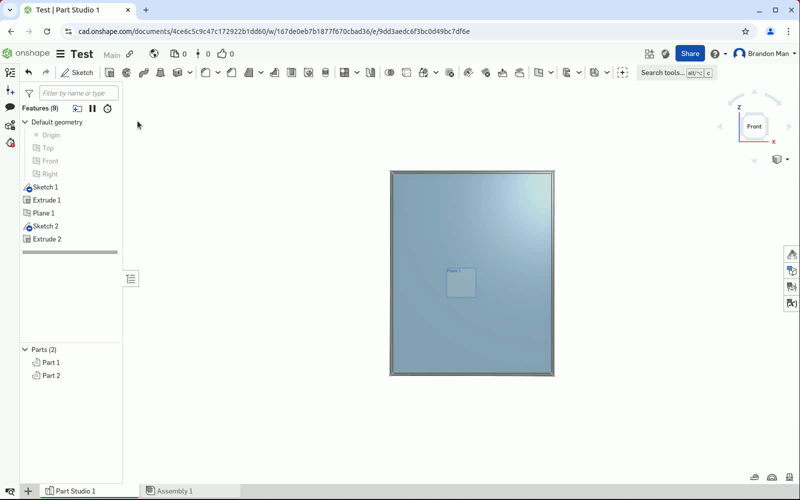
key(shift+h)
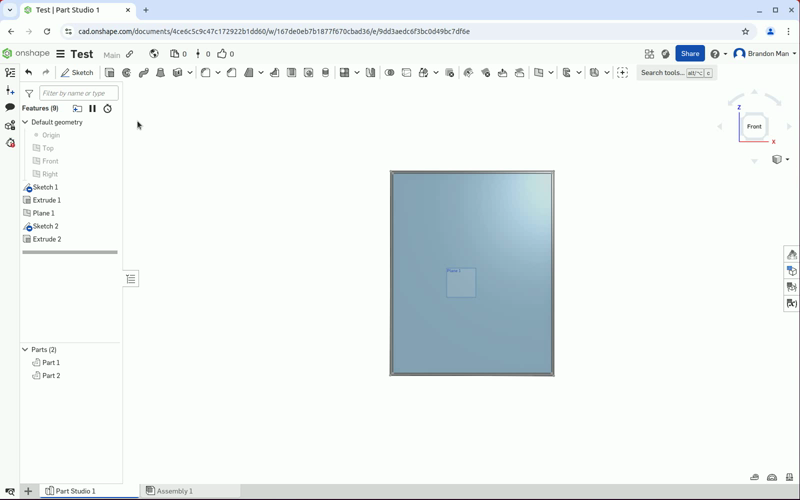
key(shift+7)
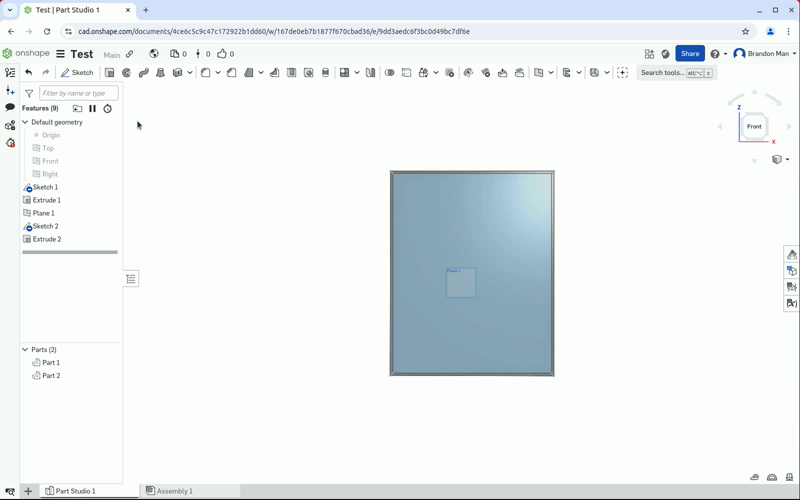
key(left, 2)
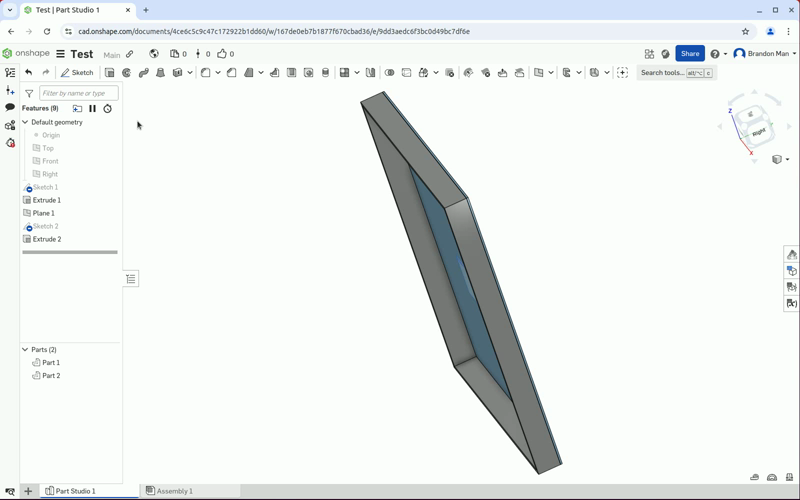
key(down, 2)
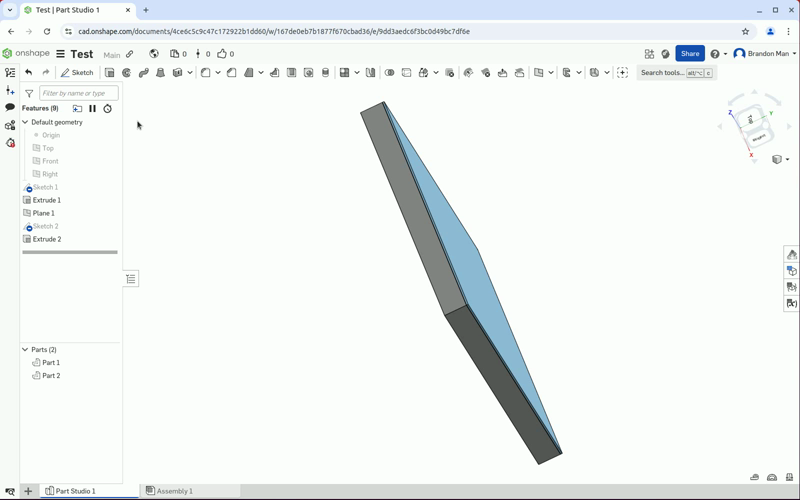
key(up, 2)
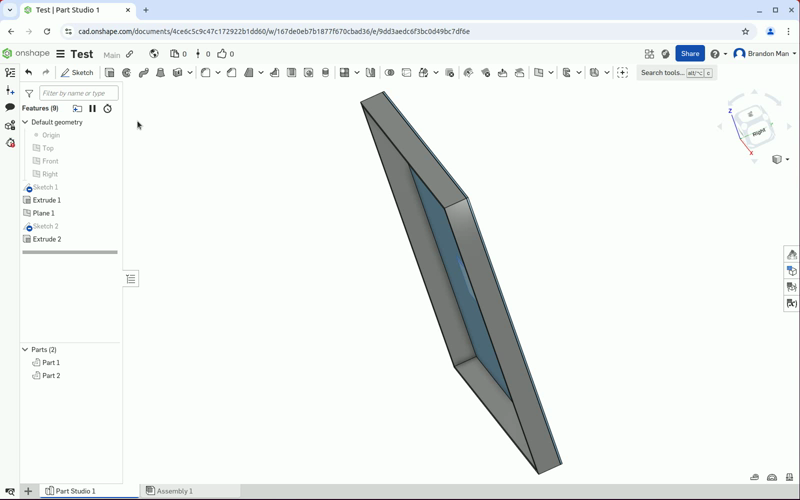
key(right, 2)
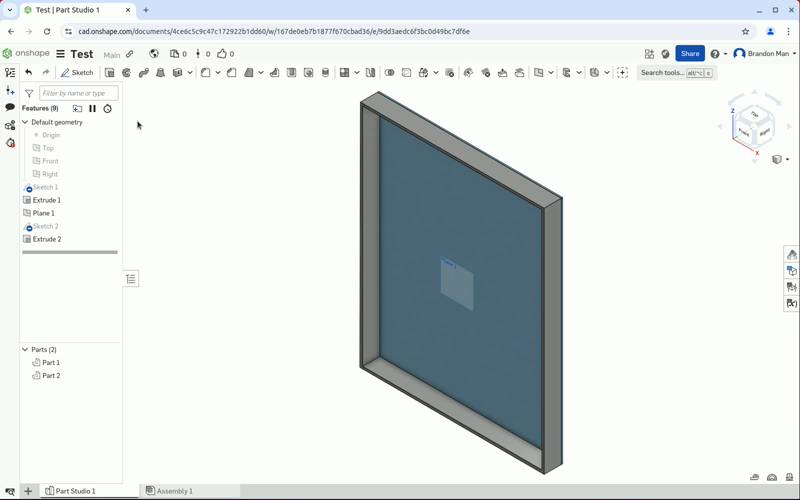
mouse_move(73, 189)
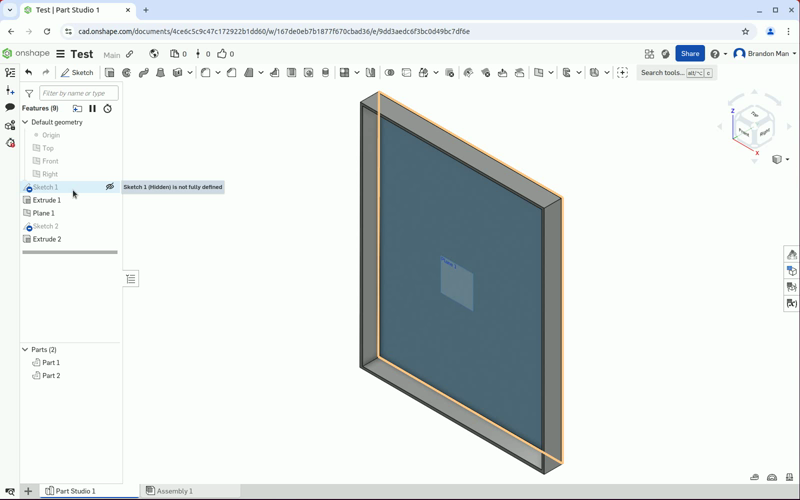
click(73, 189)